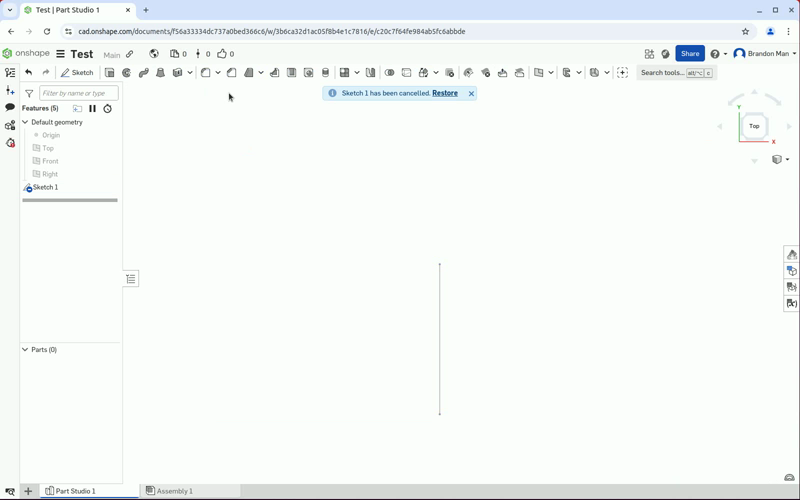
key(shift+h)
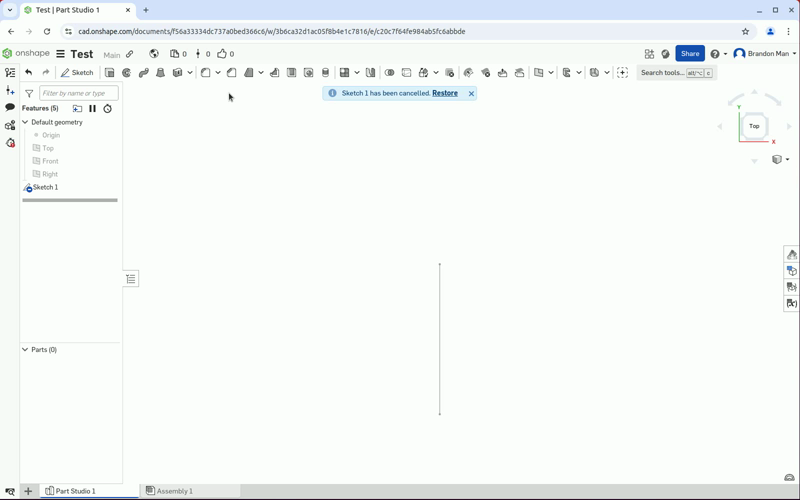
key(shift+s)
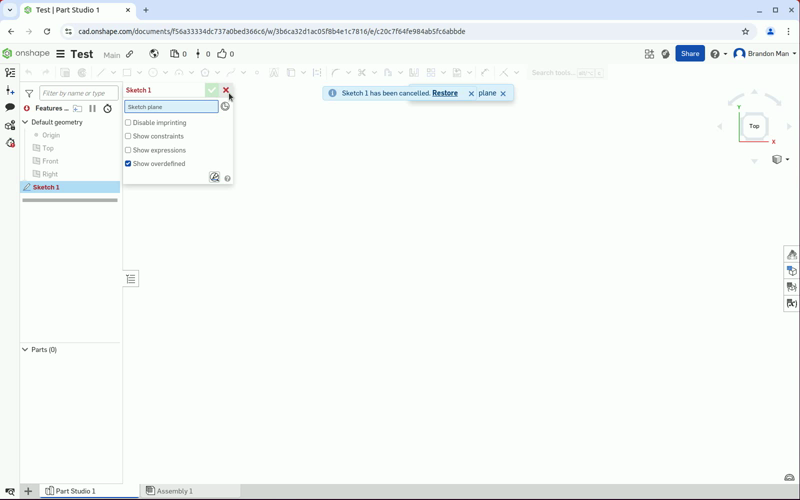
mouse_move(73, 150)
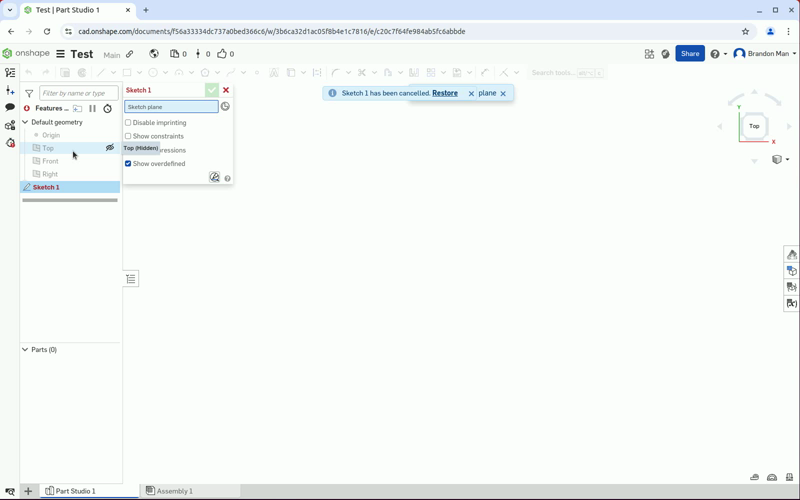
click(73, 150)
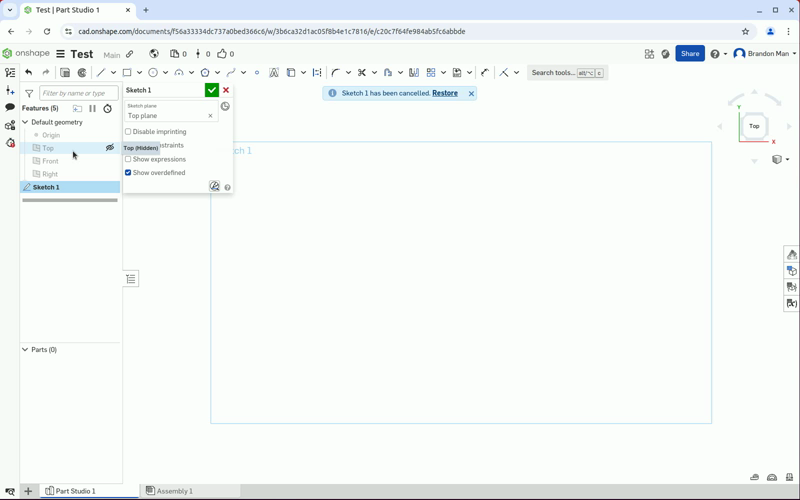
mouse_move(73, 352)
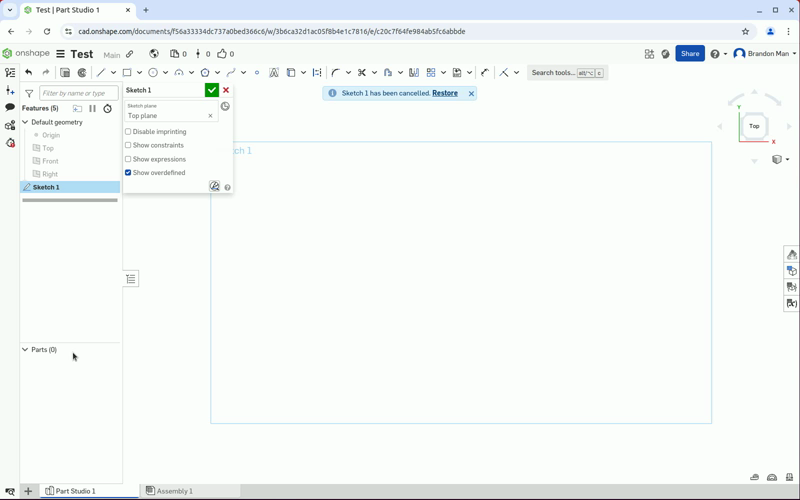
key(y)
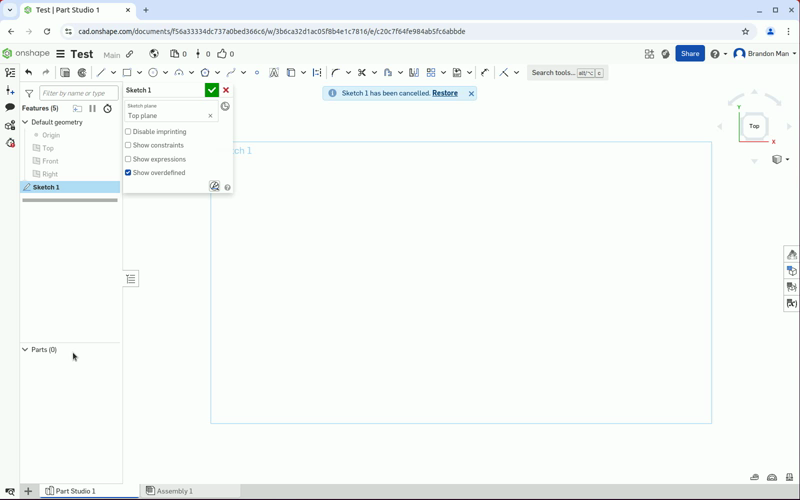
key(l)
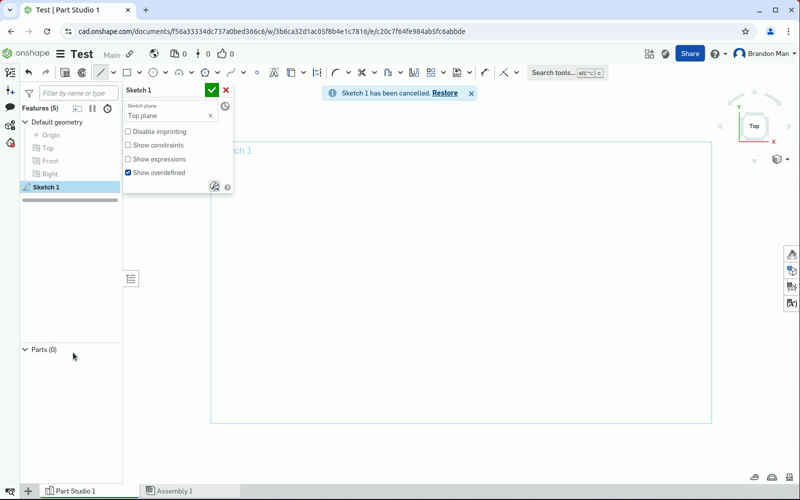
key_down(shift)
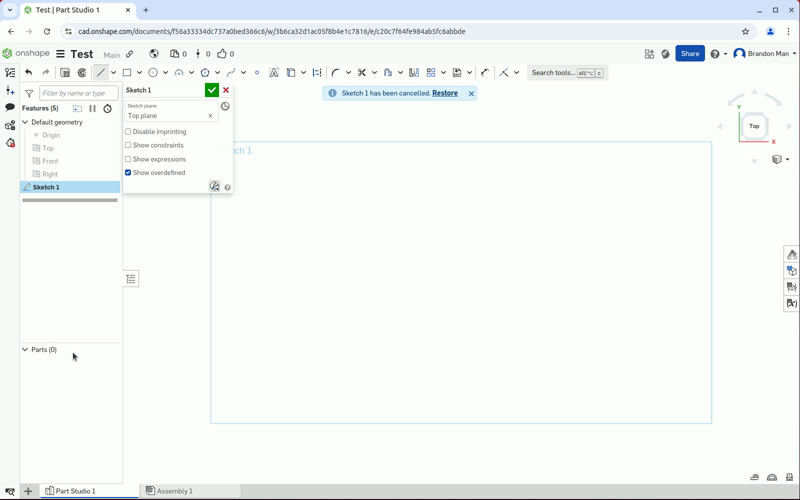
mouse_move(348, 226)
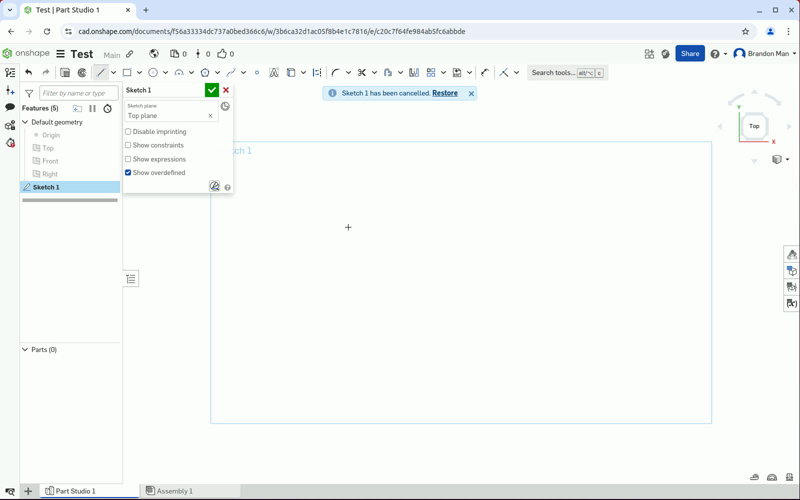
click(348, 226)
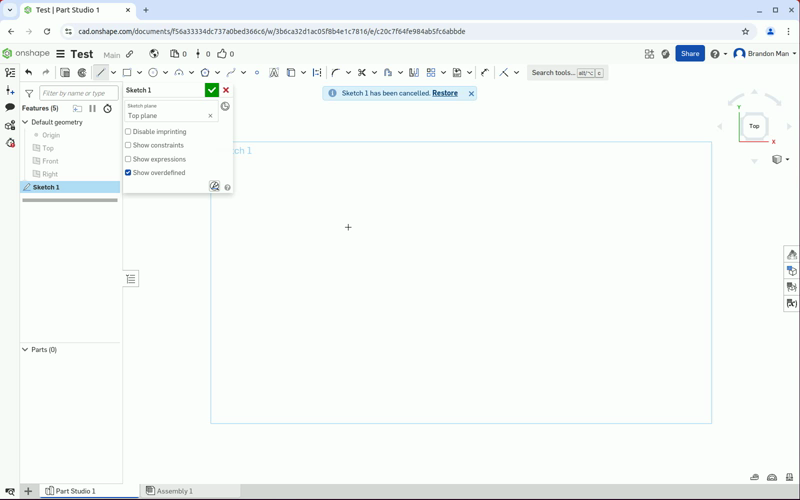
key_up(shift)
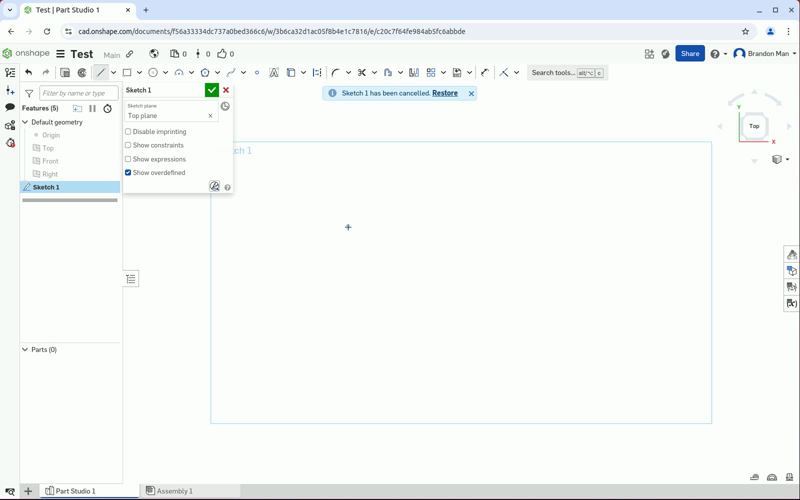
key_down(shift)
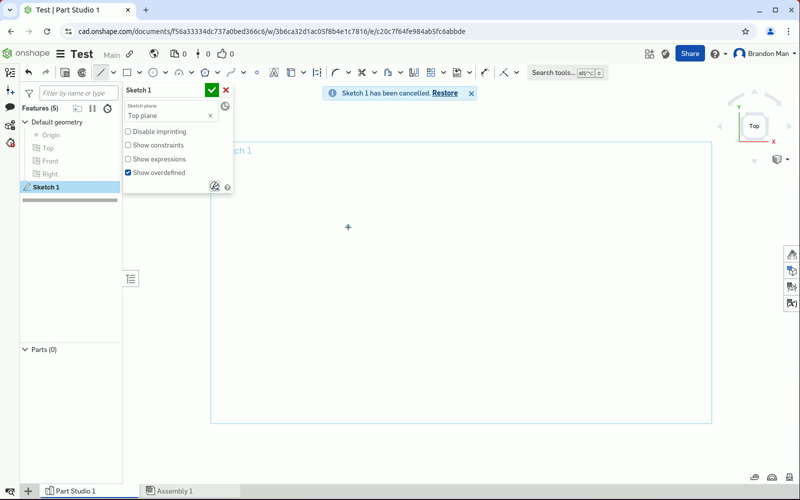
mouse_move(515, 393)
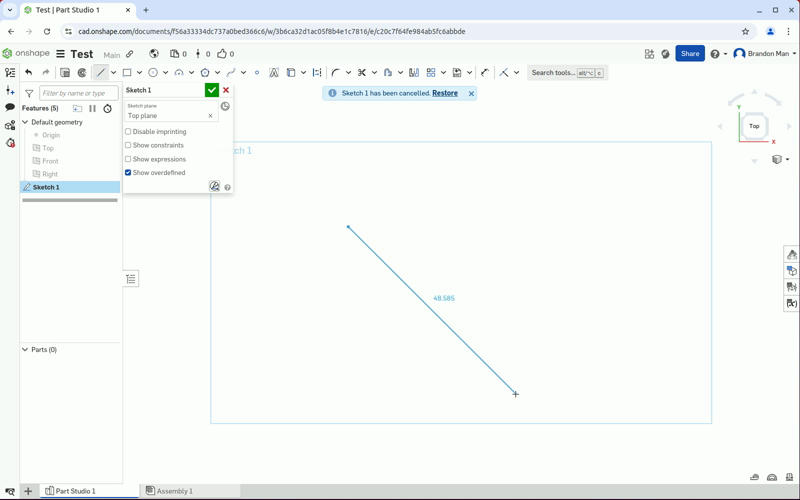
click(515, 393)
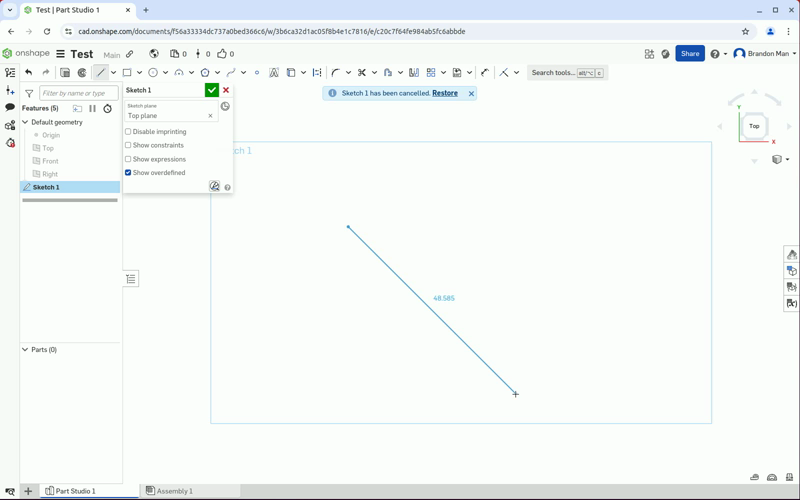
key_up(shift)
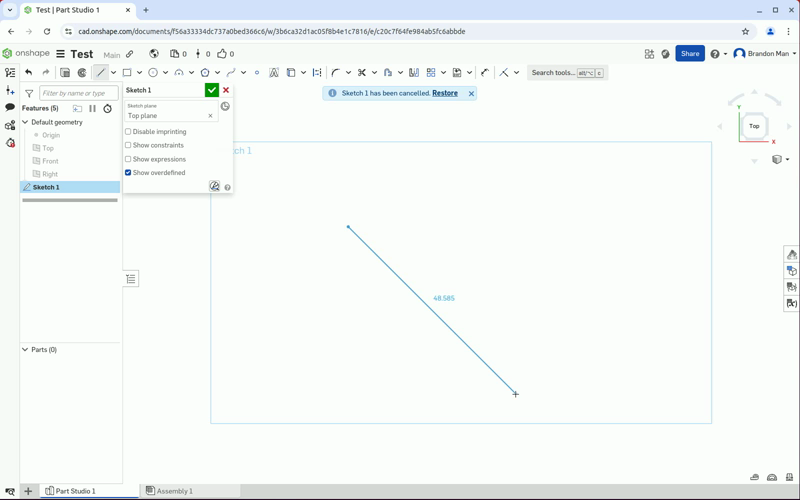
key_down(shift)
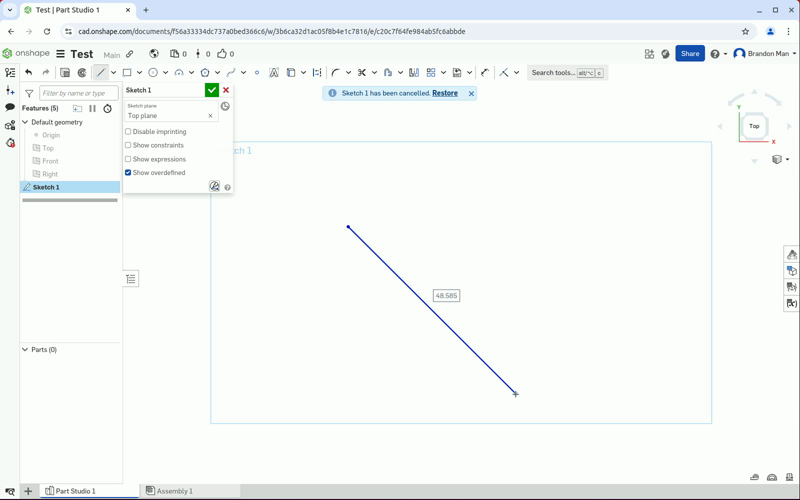
mouse_move(545, 393)
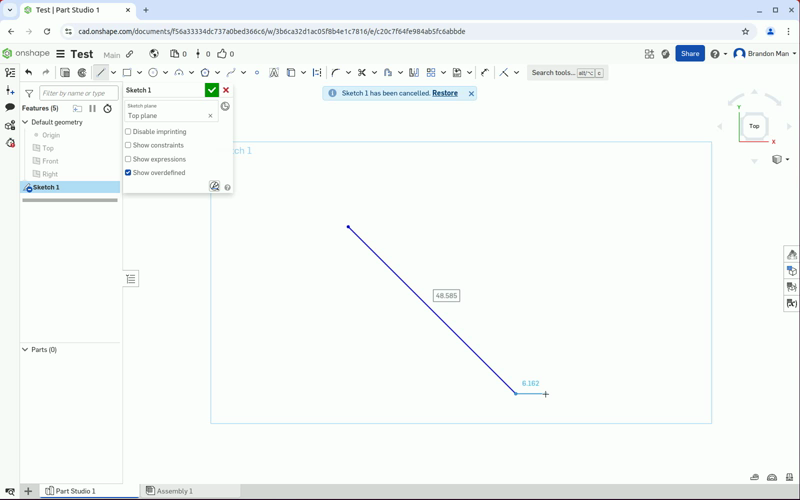
mouse_move(548, 393)
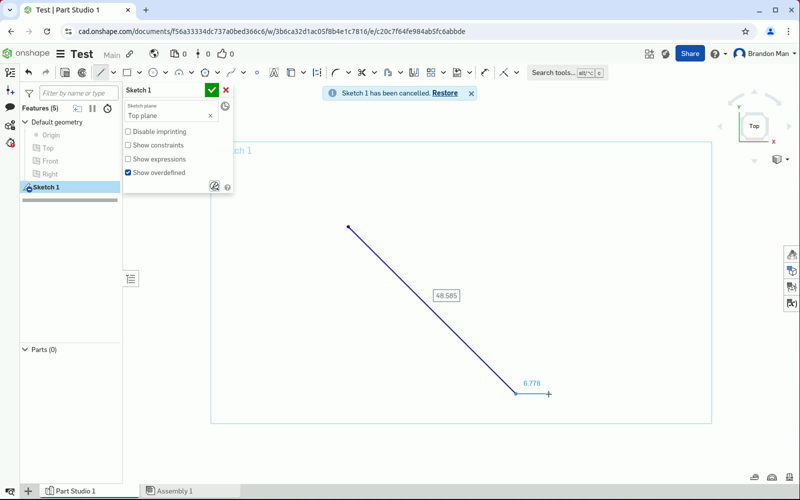
click(548, 393)
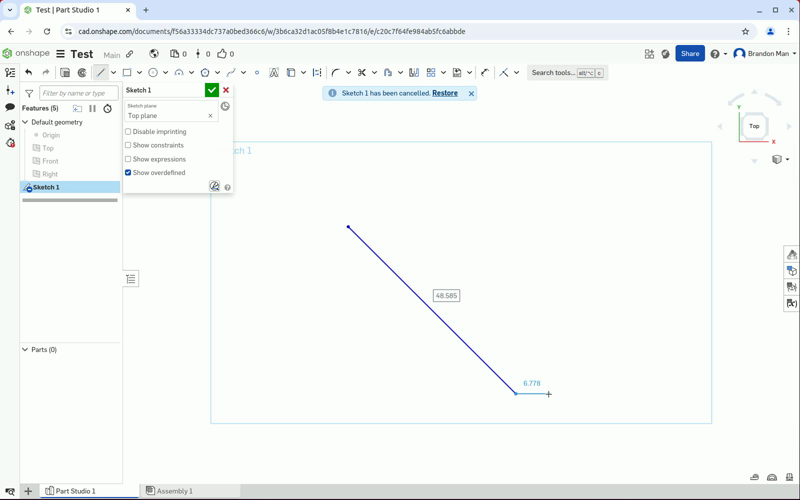
key_up(shift)
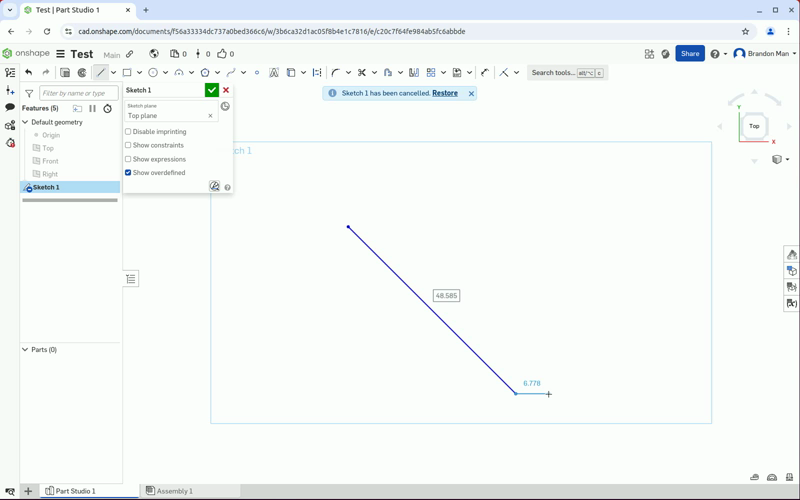
key_down(shift)
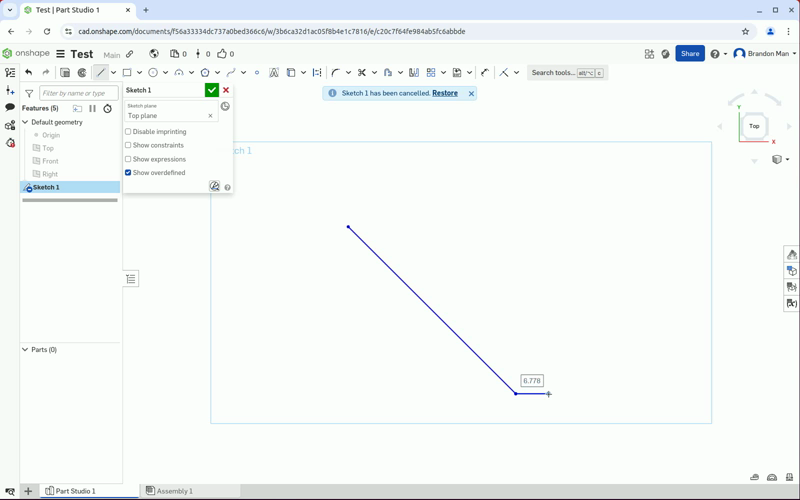
mouse_move(578, 393)
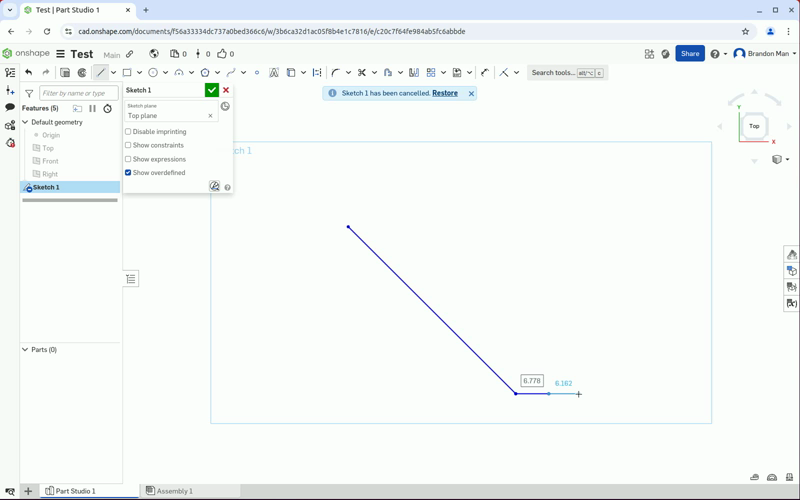
mouse_move(572, 372)
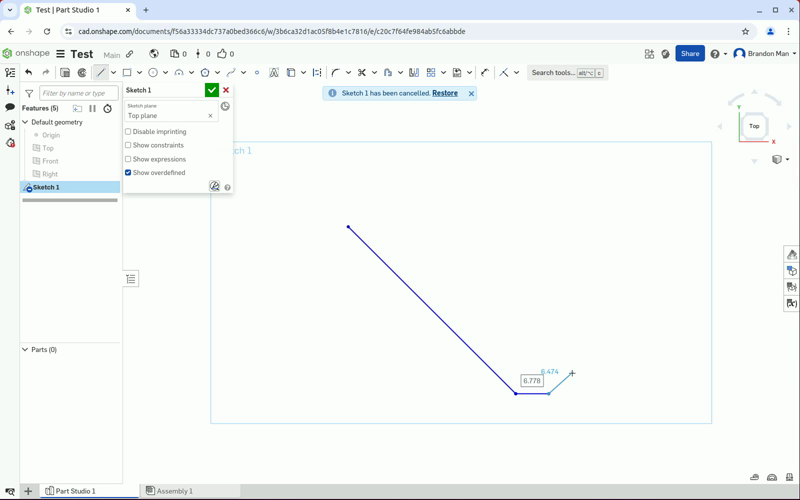
click(572, 372)
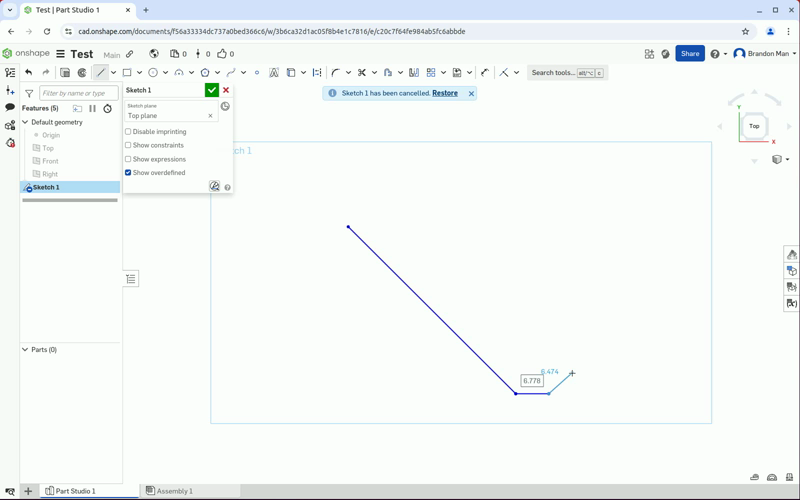
key_up(shift)
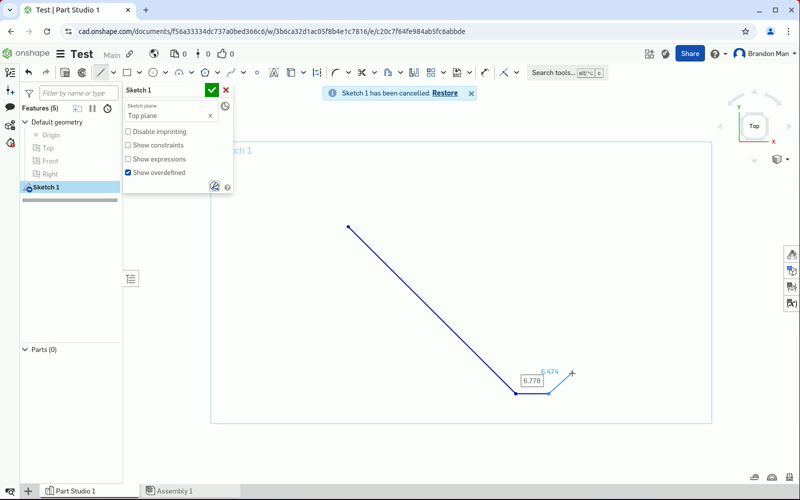
key_down(shift)
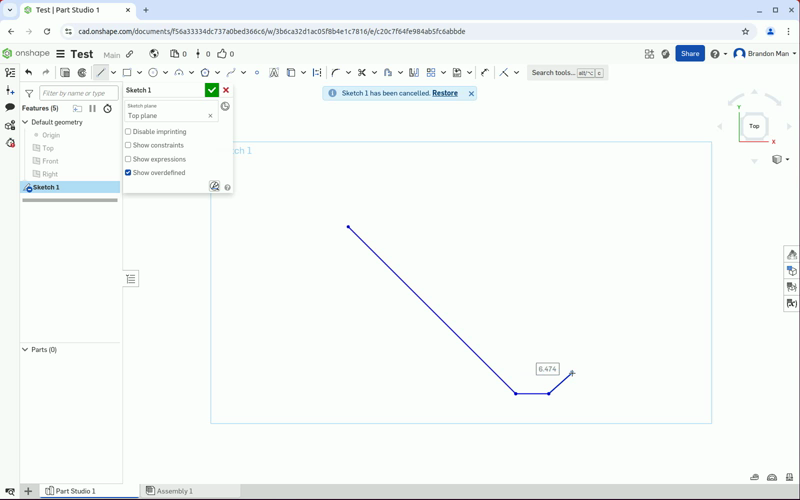
mouse_move(589, 372)
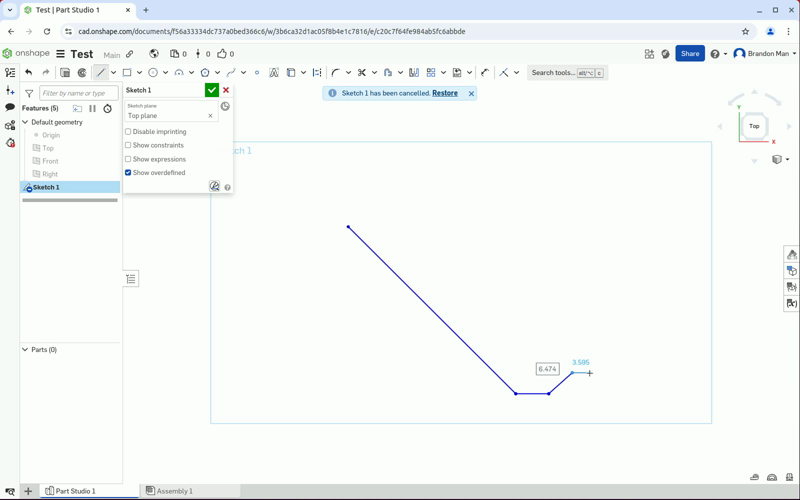
mouse_move(572, 339)
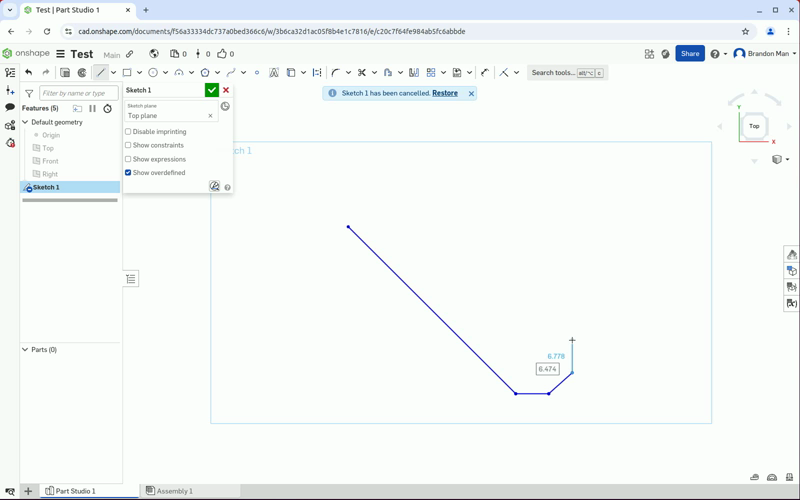
click(572, 339)
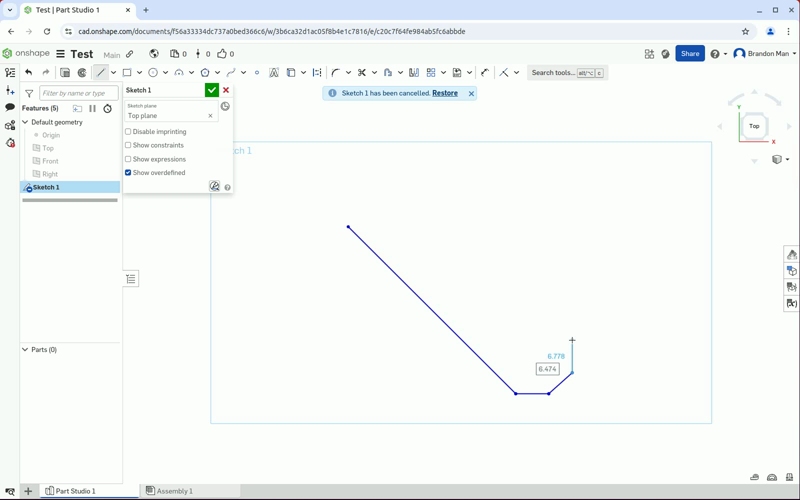
key_up(shift)
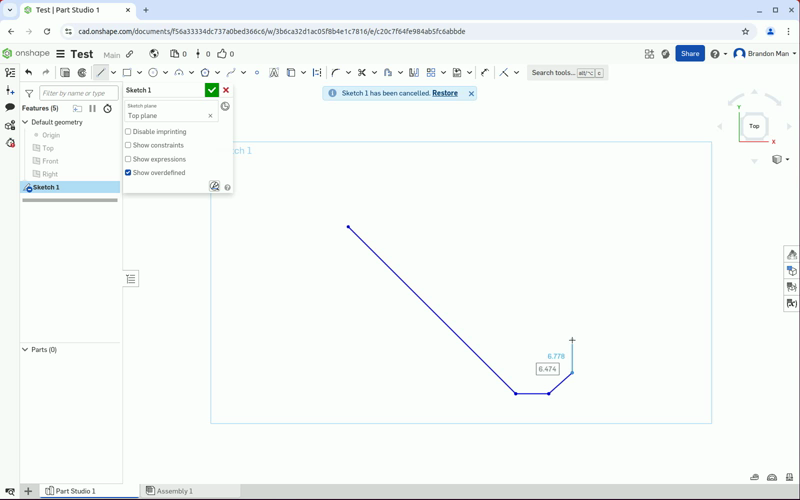
key_down(shift)
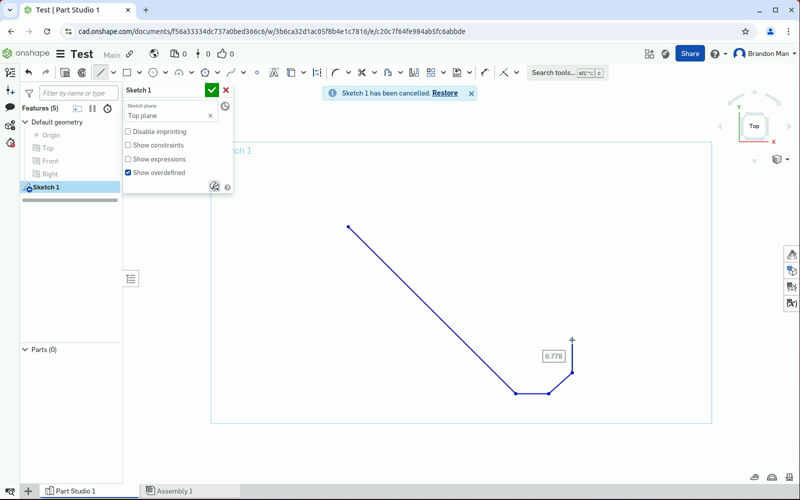
mouse_move(404, 170)
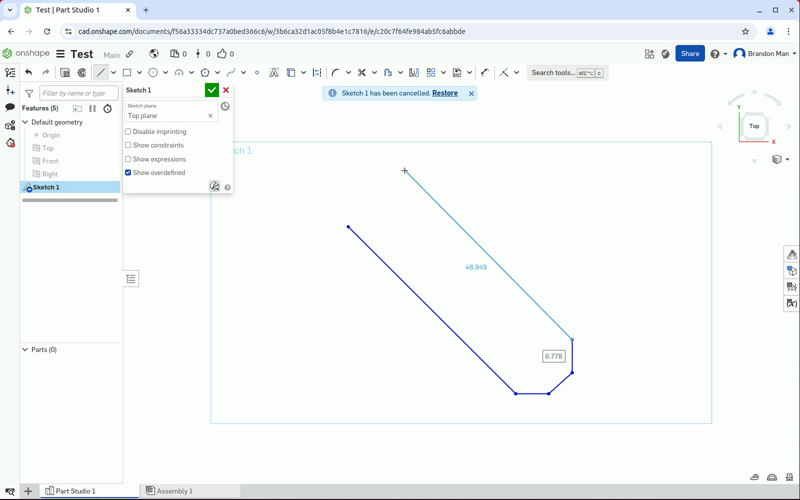
click(404, 170)
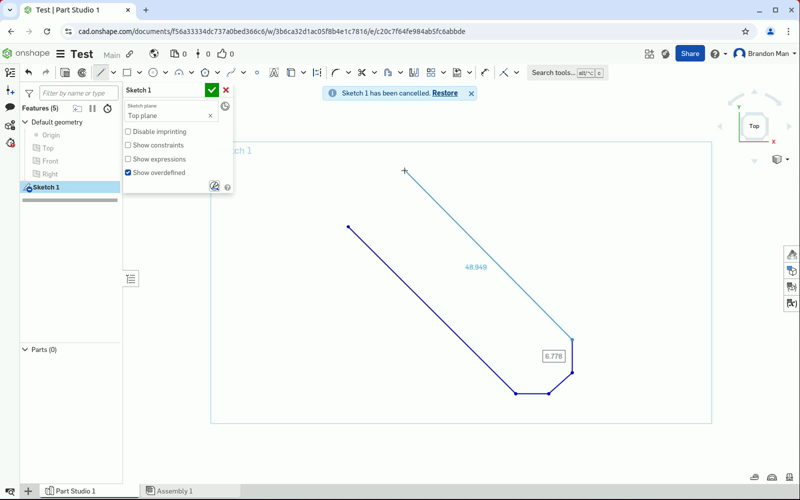
key_up(shift)
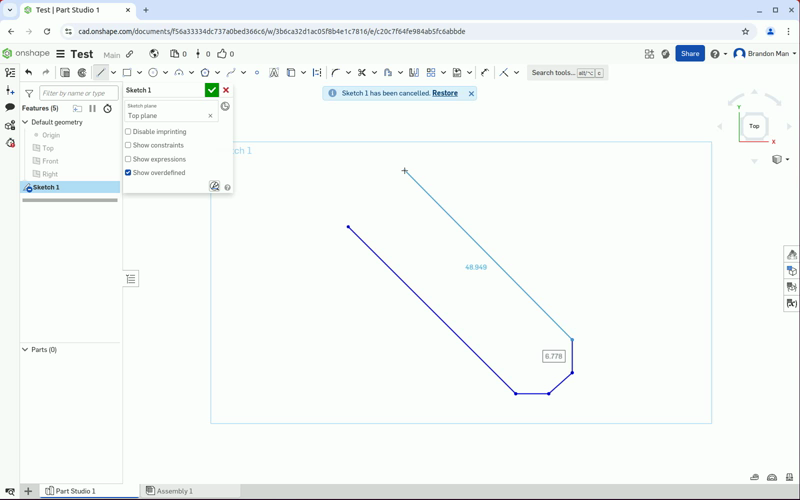
key_down(shift)
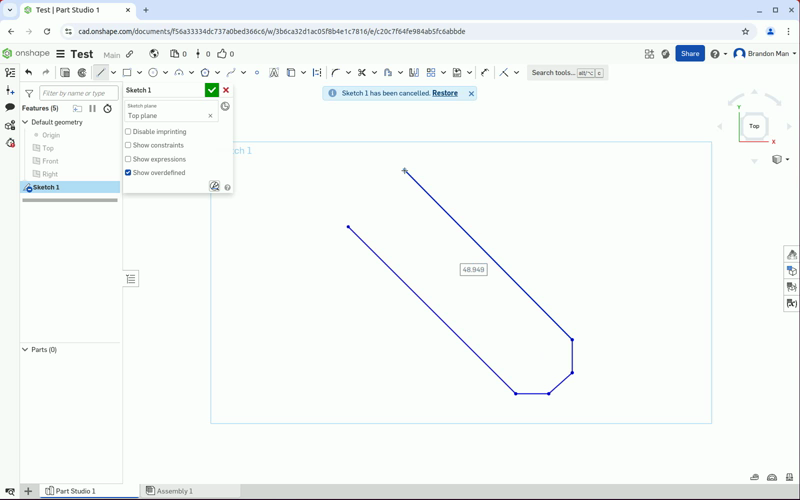
mouse_move(434, 170)
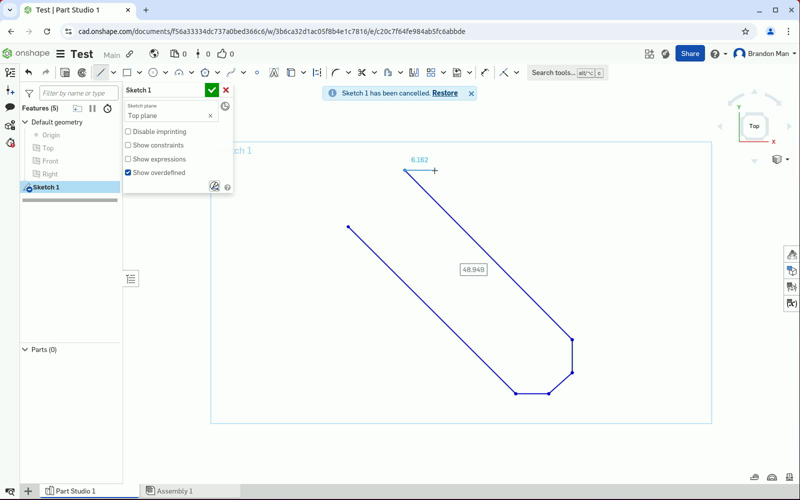
mouse_move(371, 170)
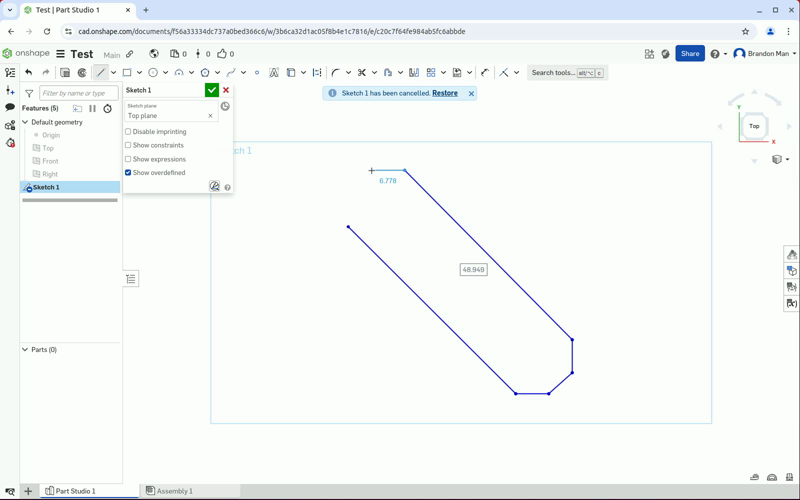
click(371, 170)
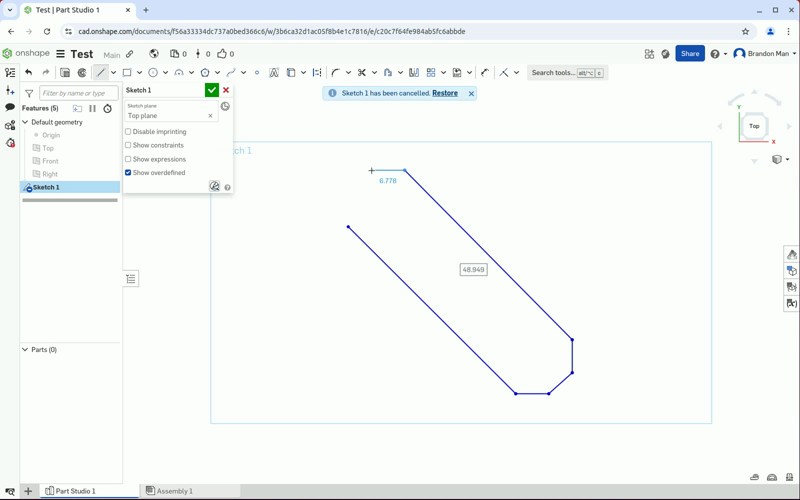
key_up(shift)
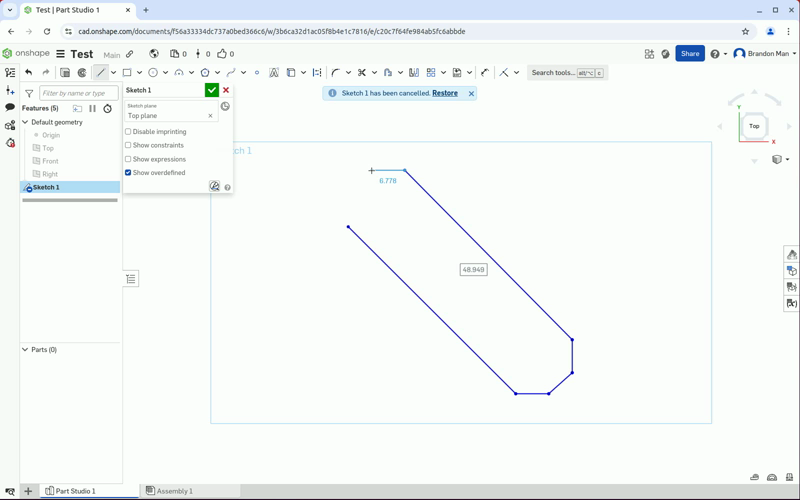
key_down(shift)
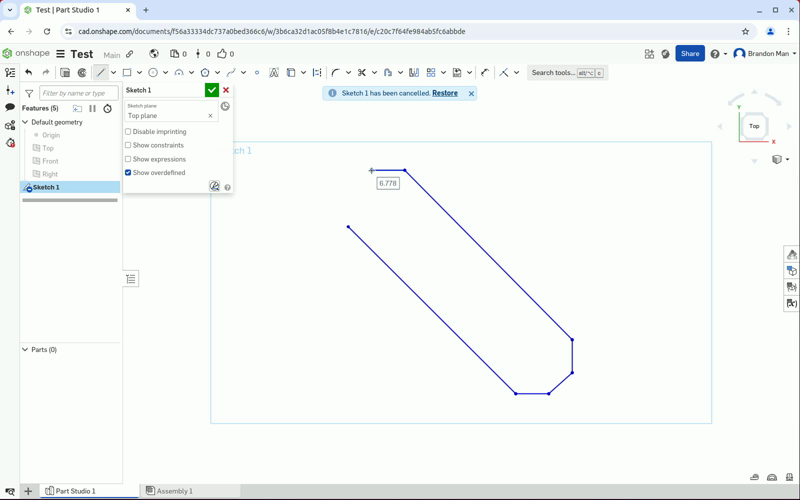
mouse_move(401, 170)
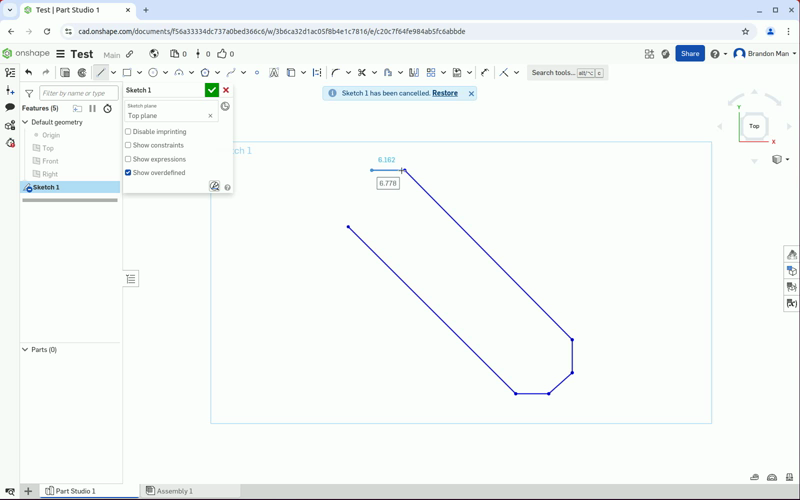
mouse_move(348, 193)
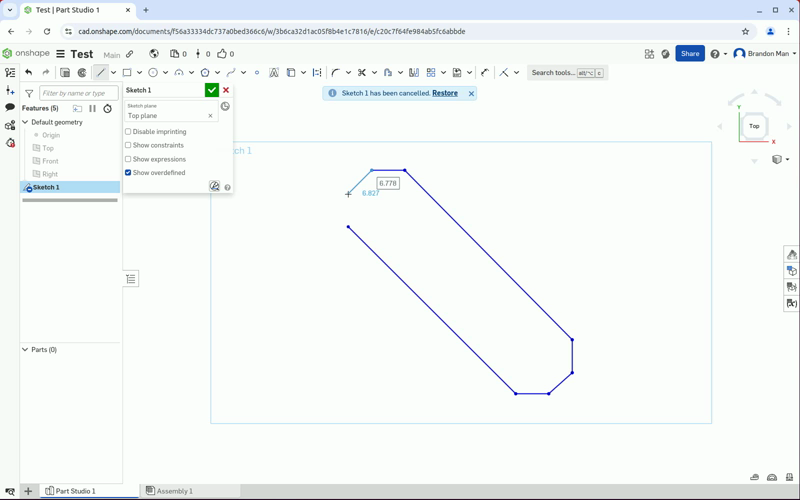
click(348, 193)
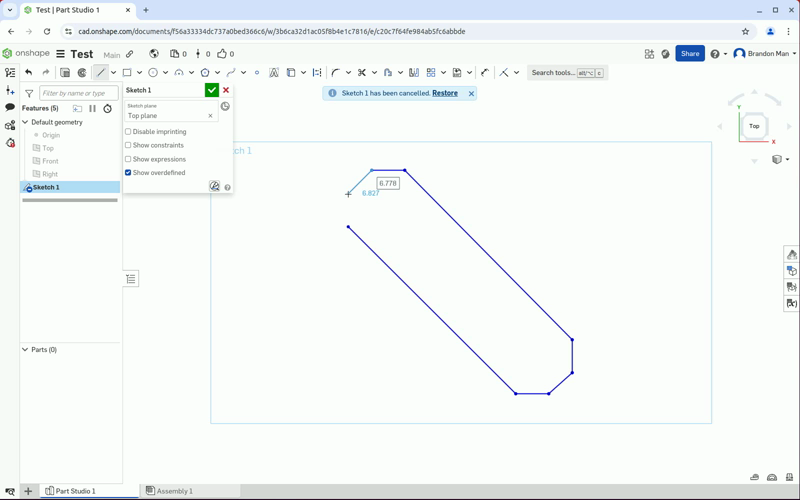
key_up(shift)
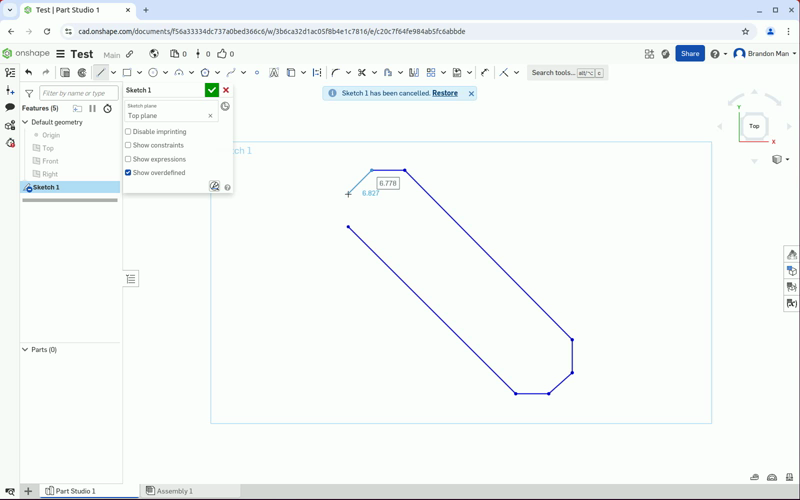
mouse_move(378, 193)
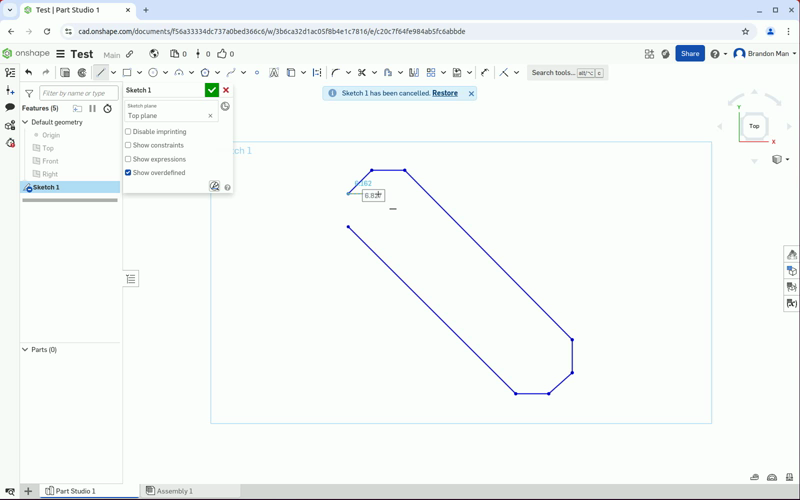
key_down(shift)
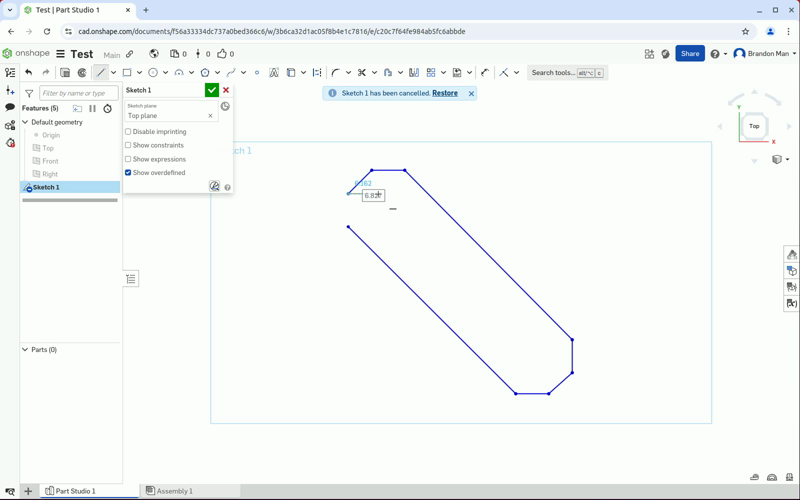
mouse_move(348, 226)
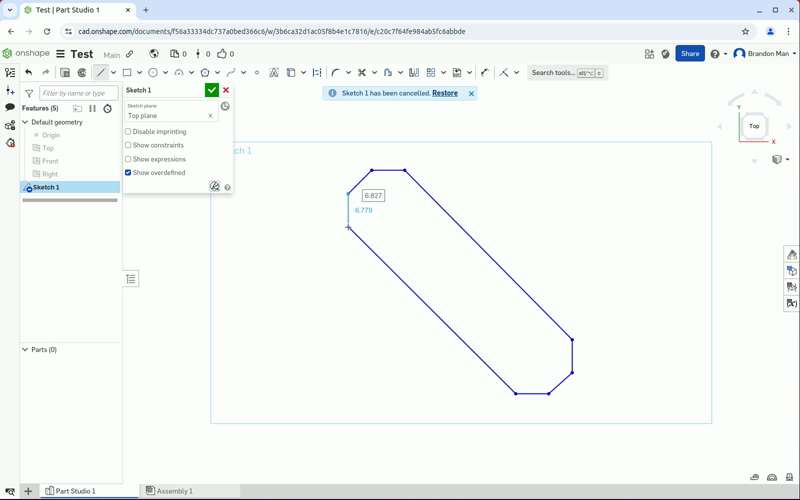
key_up(shift)
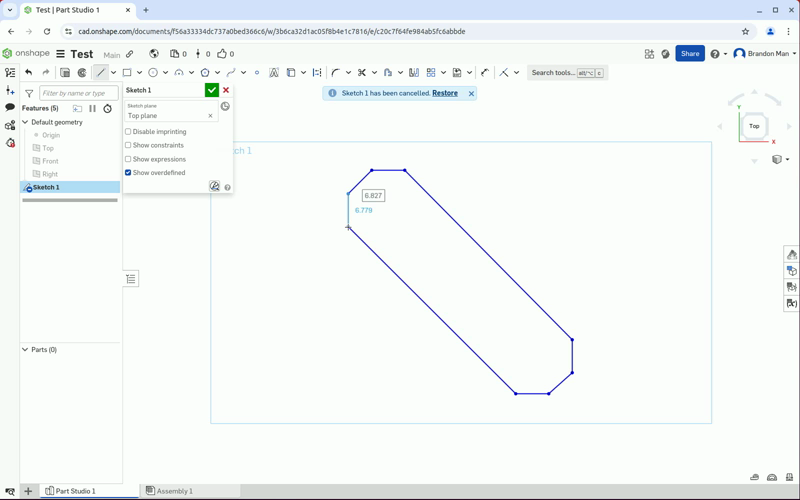
click(348, 226)
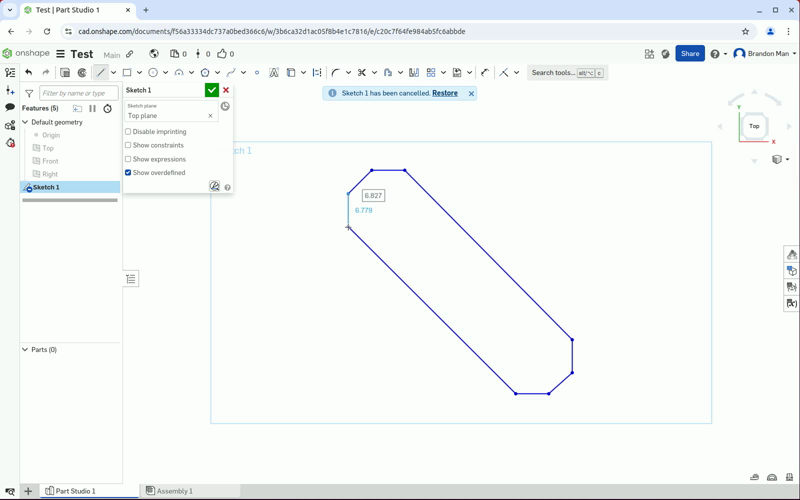
key(esc)
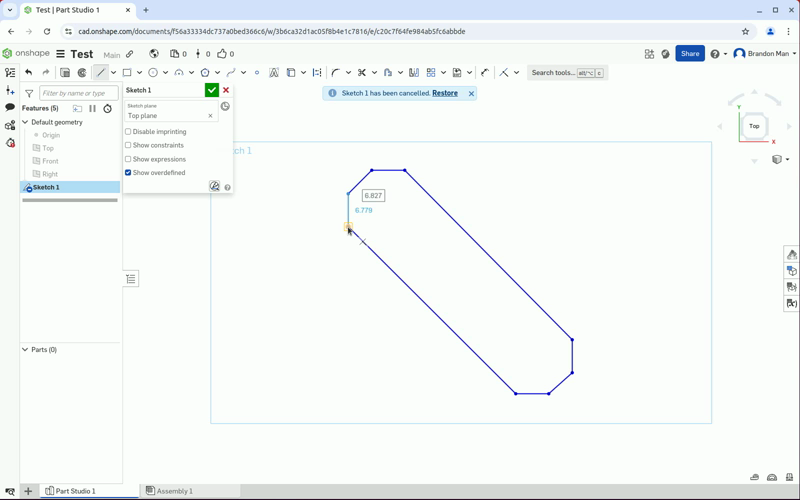
key(c)
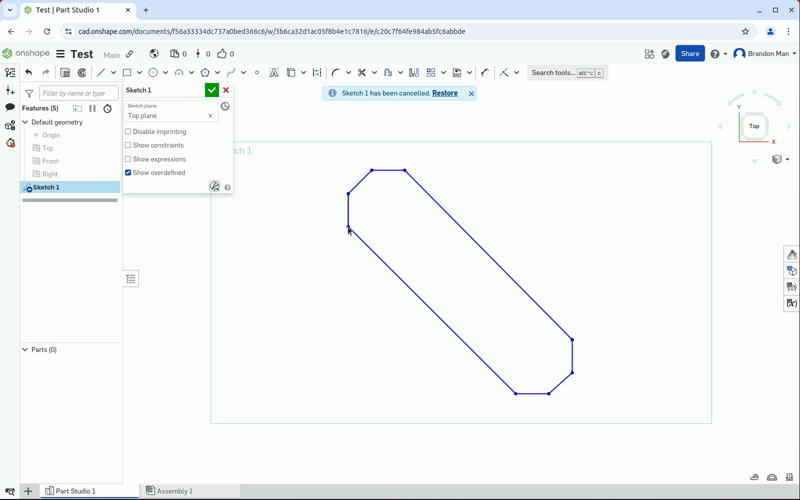
key_down(shift)
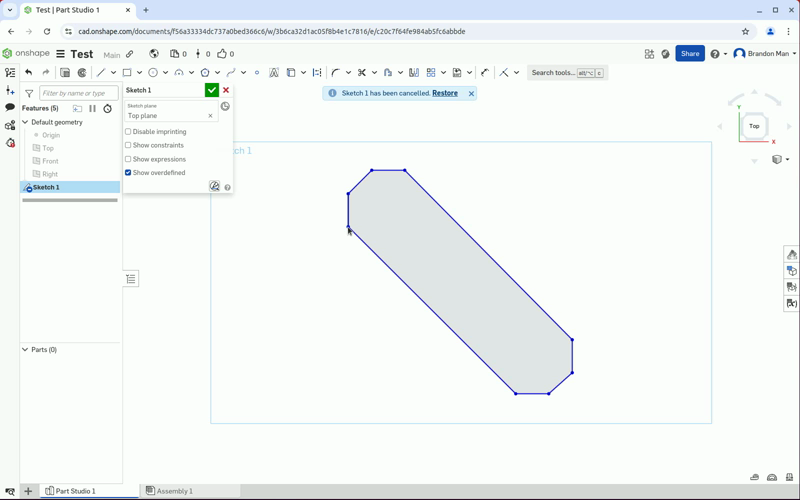
mouse_move(376, 198)
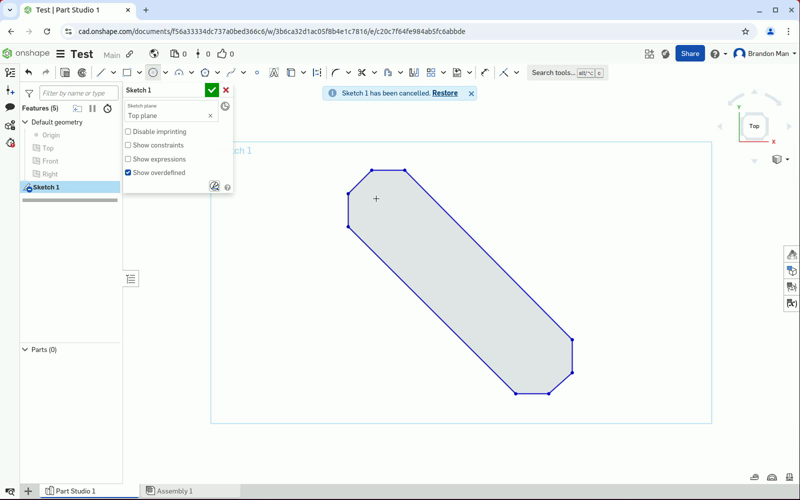
click(376, 198)
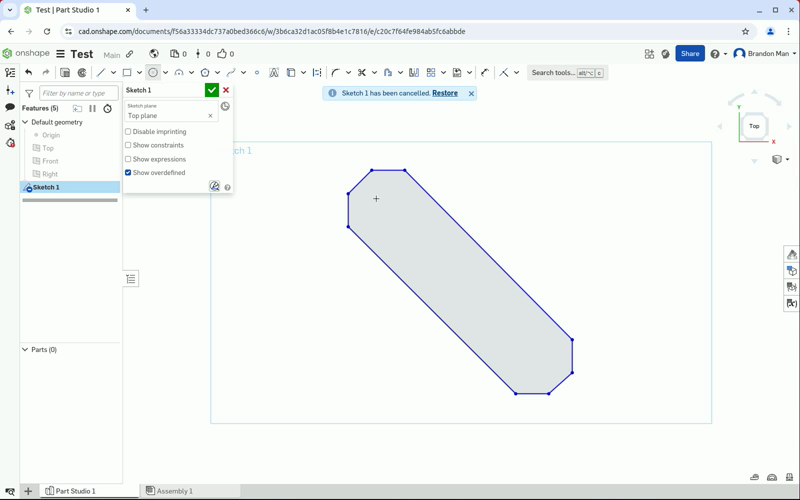
key_up(shift)
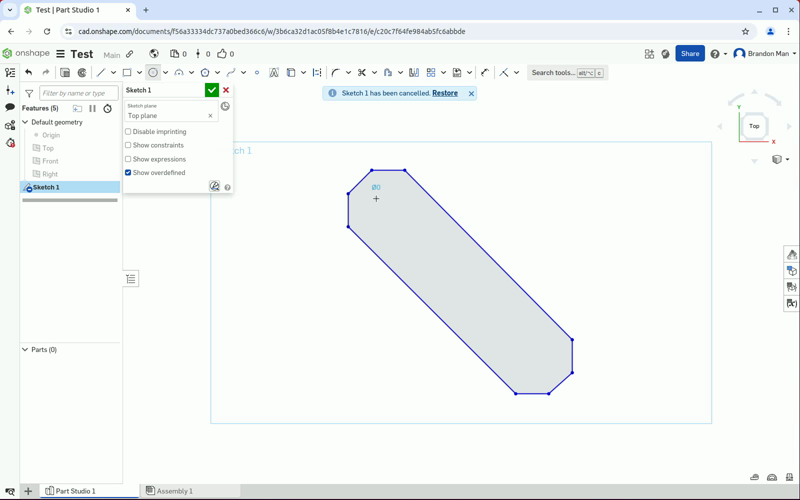
mouse_move(388, 198)
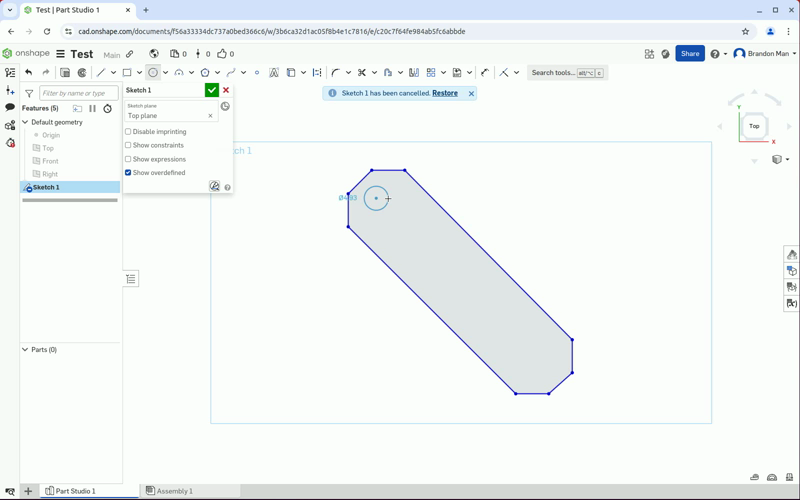
click(388, 198)
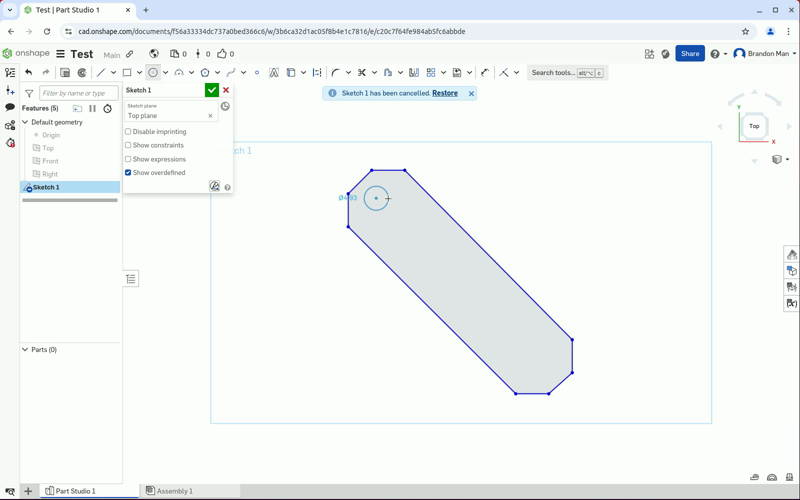
key(esc)
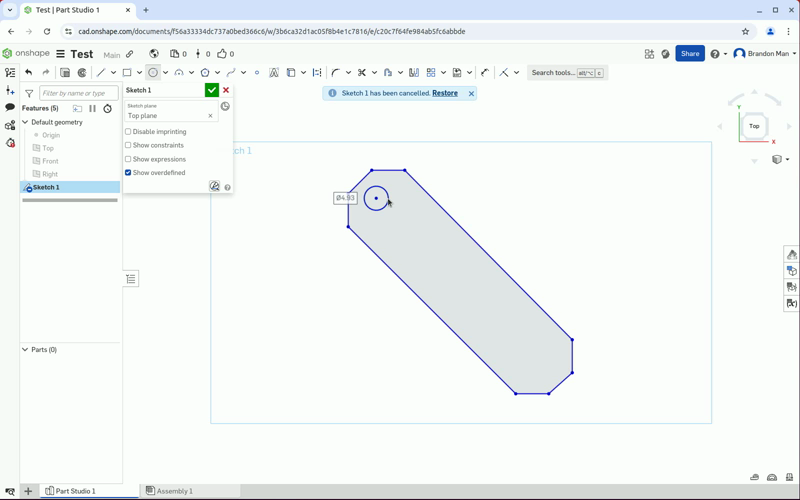
key(c)
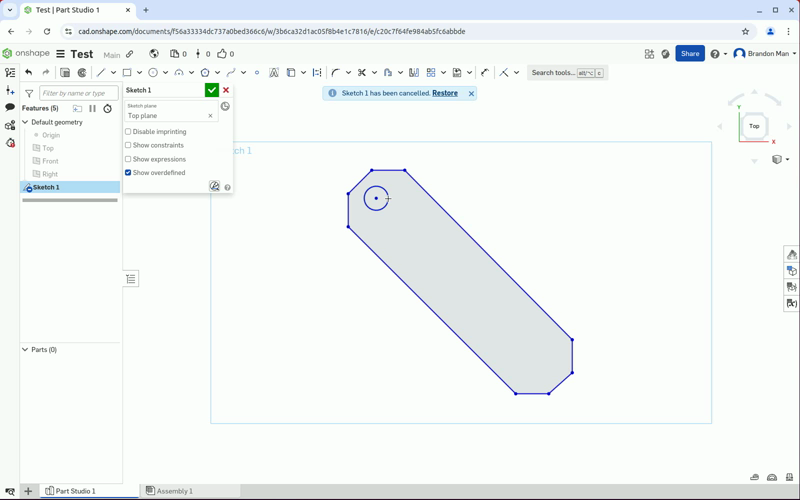
key_down(shift)
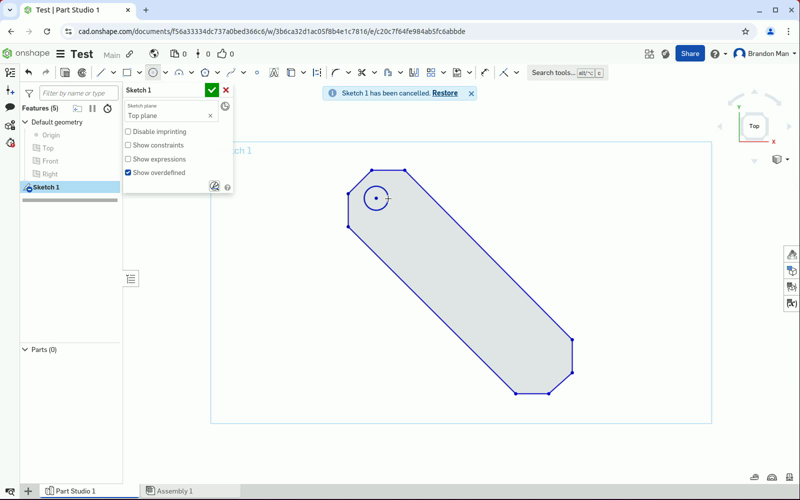
mouse_move(461, 283)
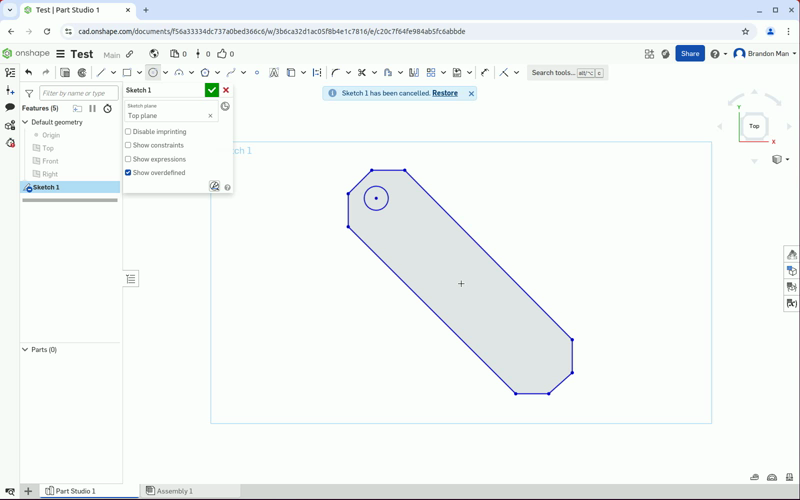
click(461, 283)
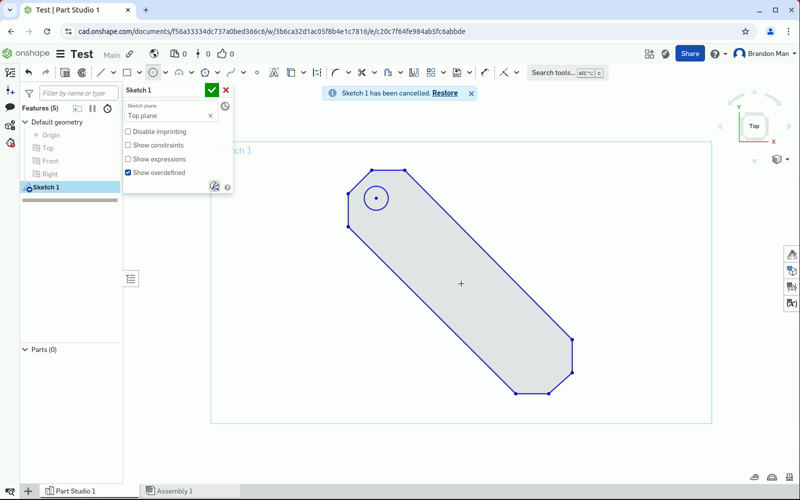
key_up(shift)
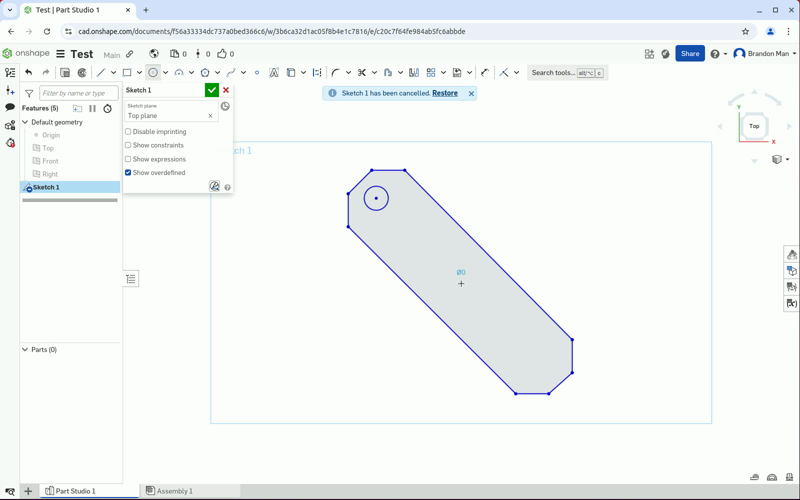
mouse_move(492, 283)
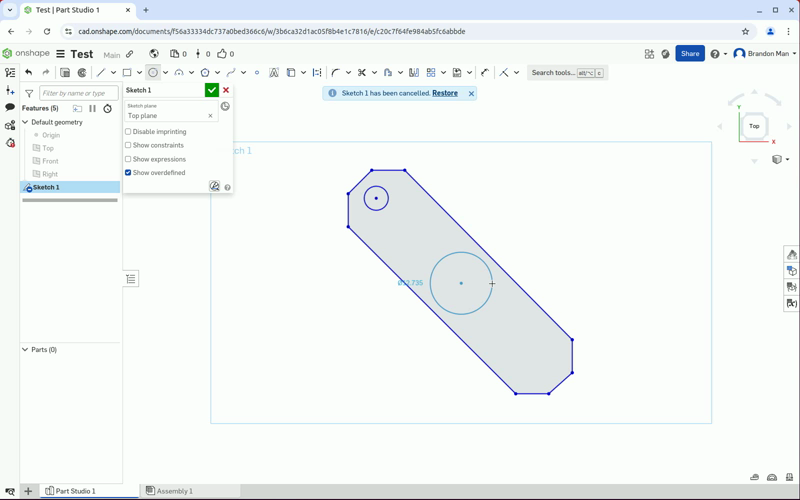
click(492, 283)
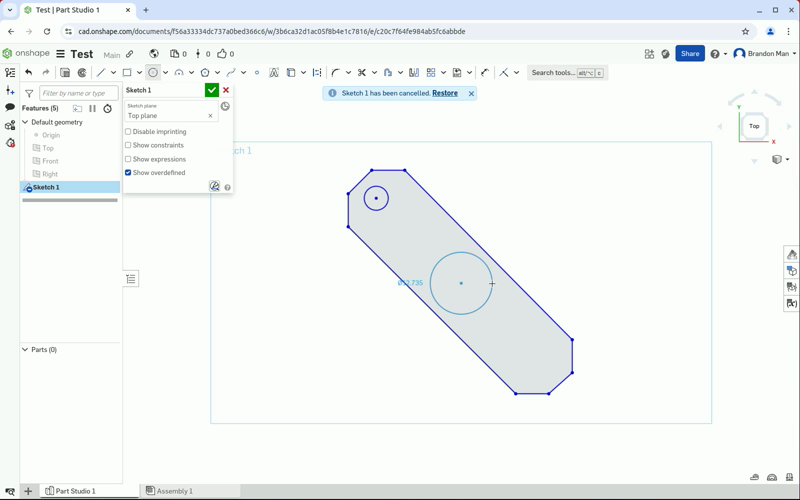
key(esc)
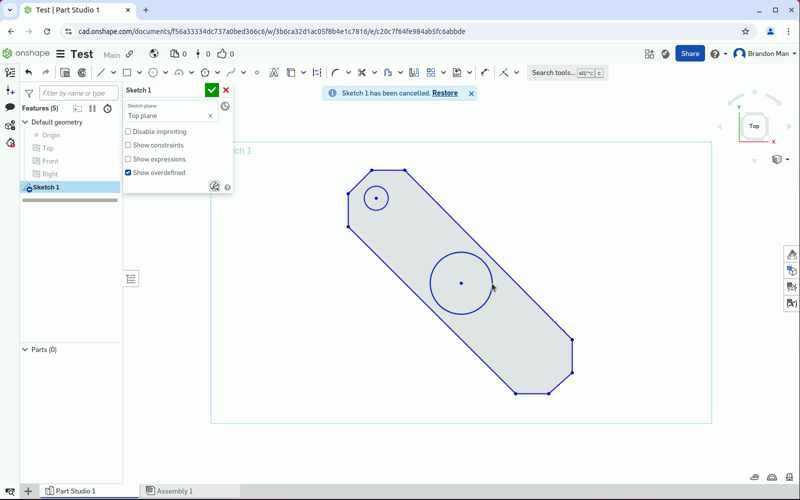
key(c)
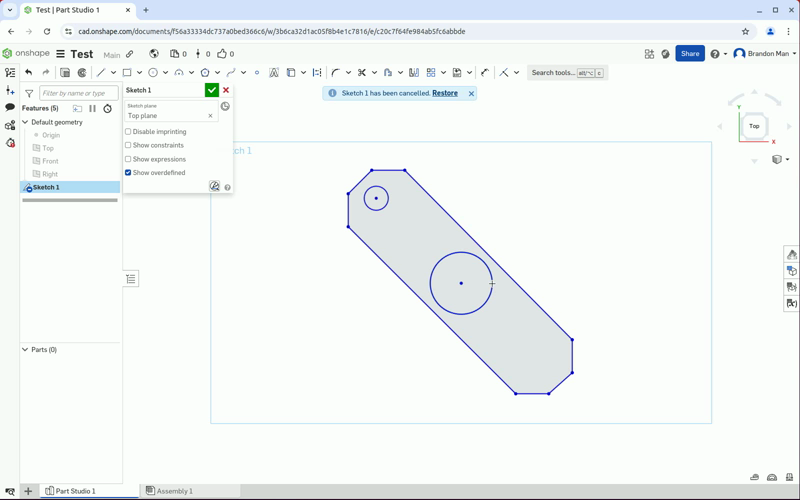
key_down(shift)
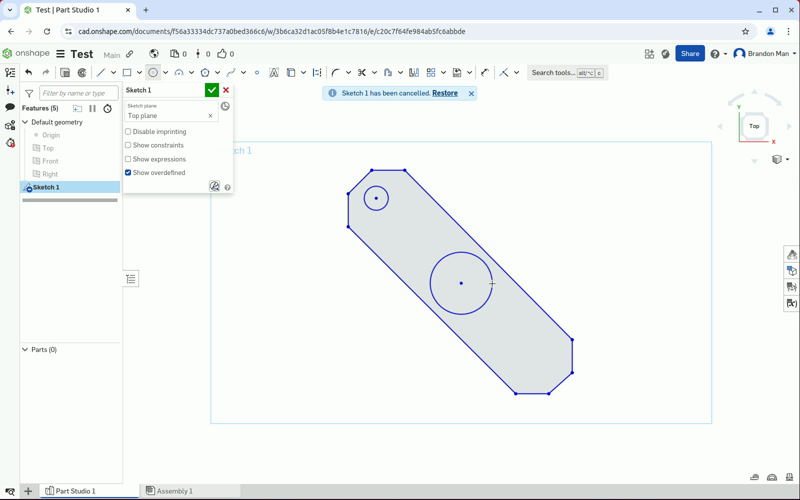
mouse_move(543, 365)
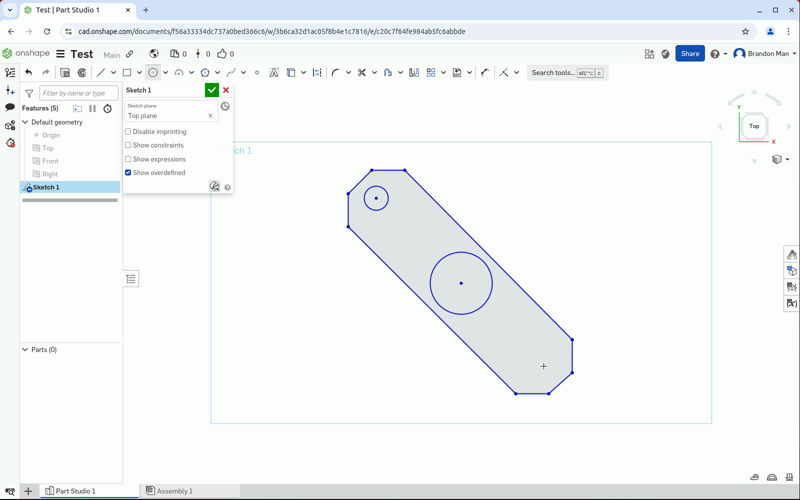
click(543, 365)
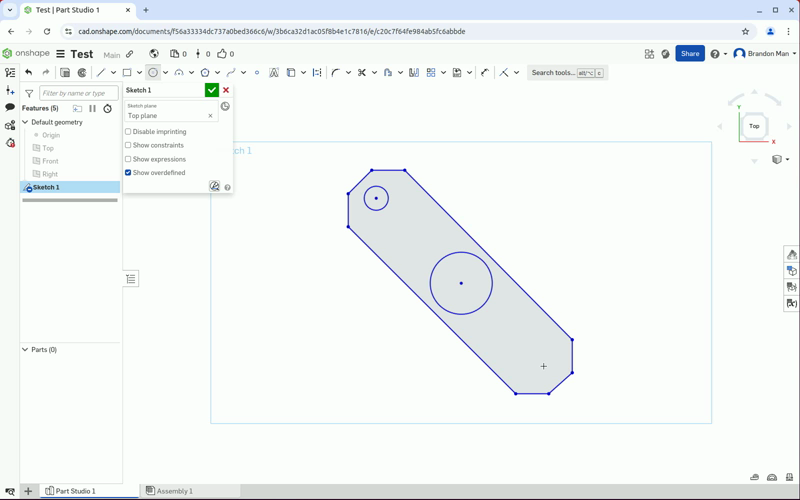
key_up(shift)
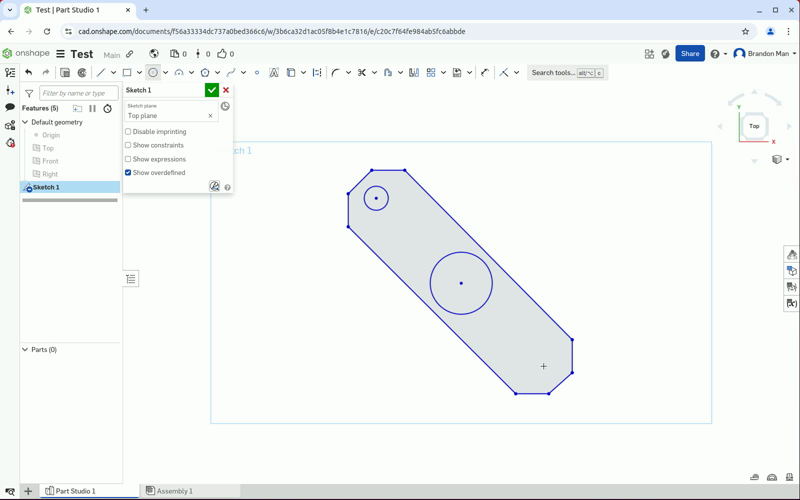
mouse_move(555, 365)
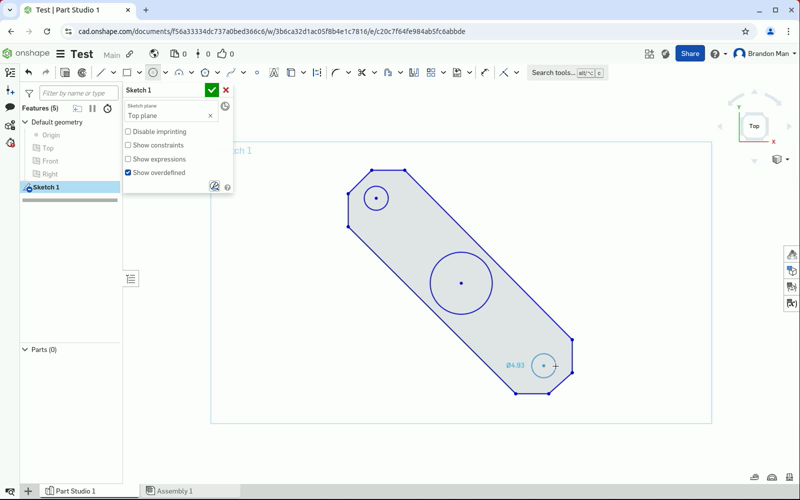
click(555, 365)
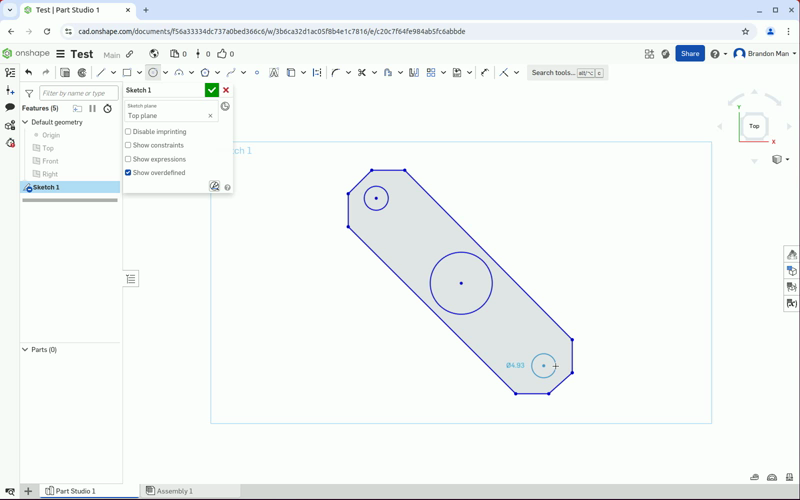
key(esc)
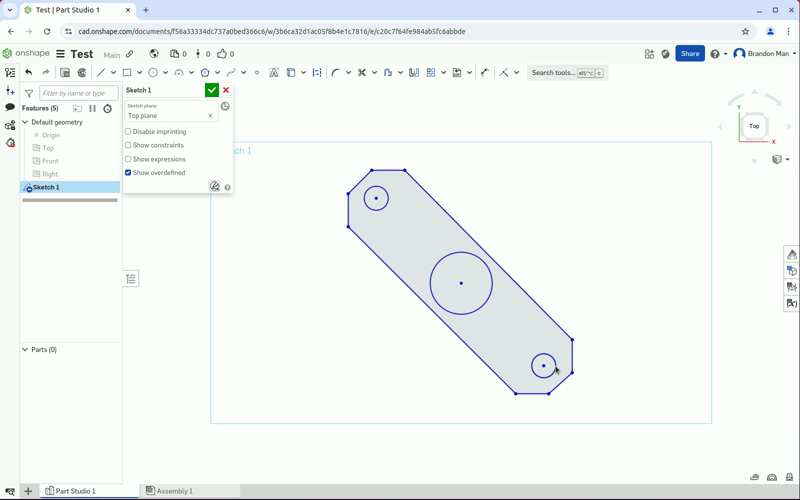
mouse_move(492, 331)
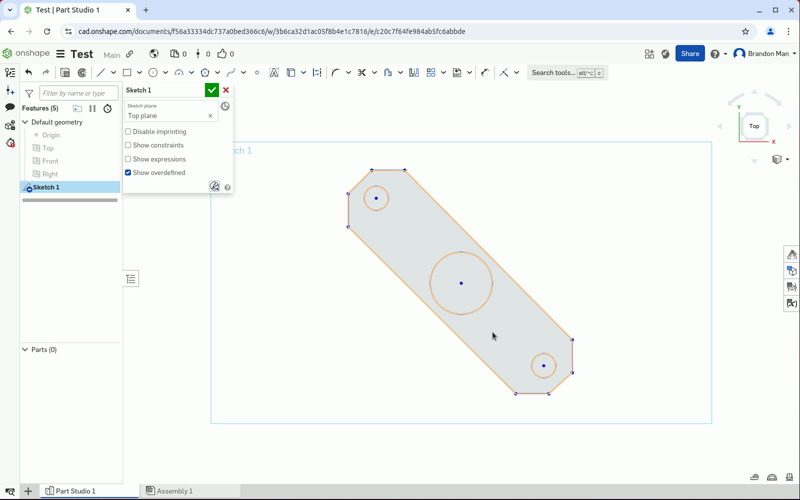
click(492, 331)
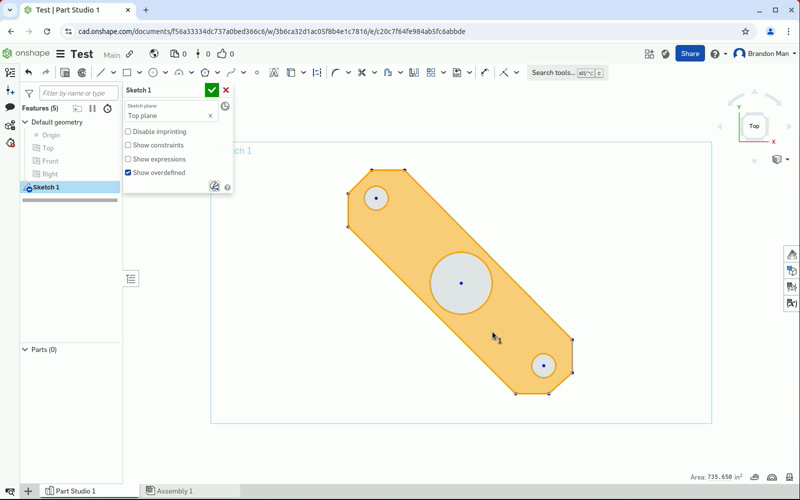
mouse_move(73, 352)
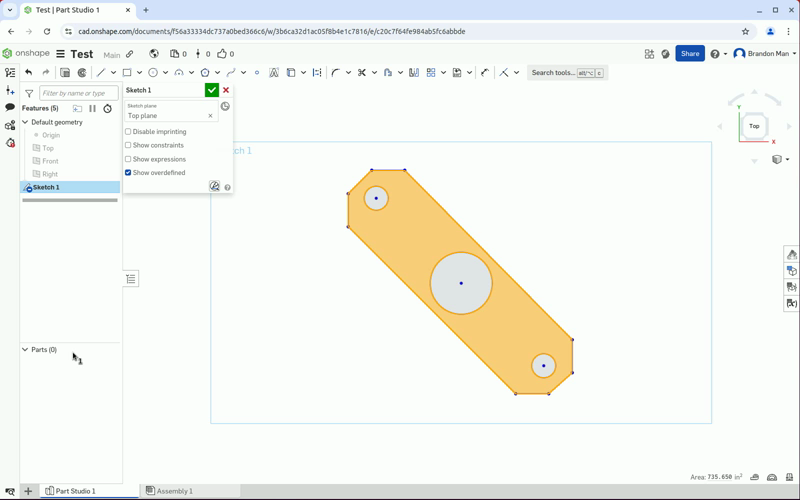
key(shift+y)
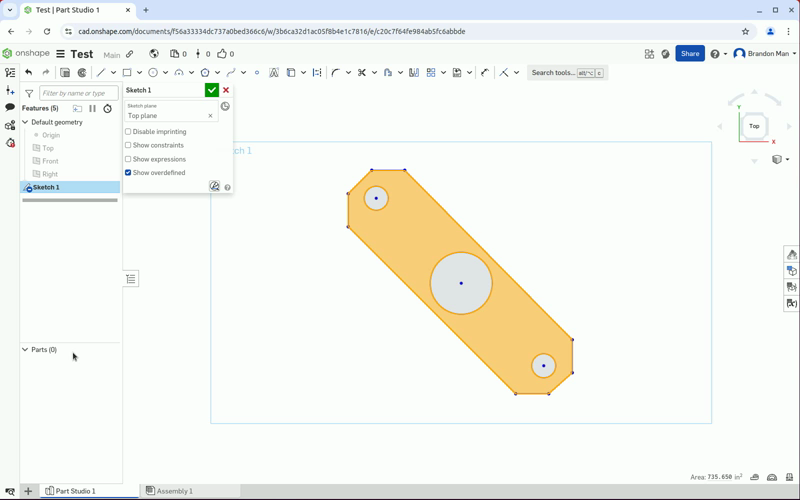
key(shift+e)
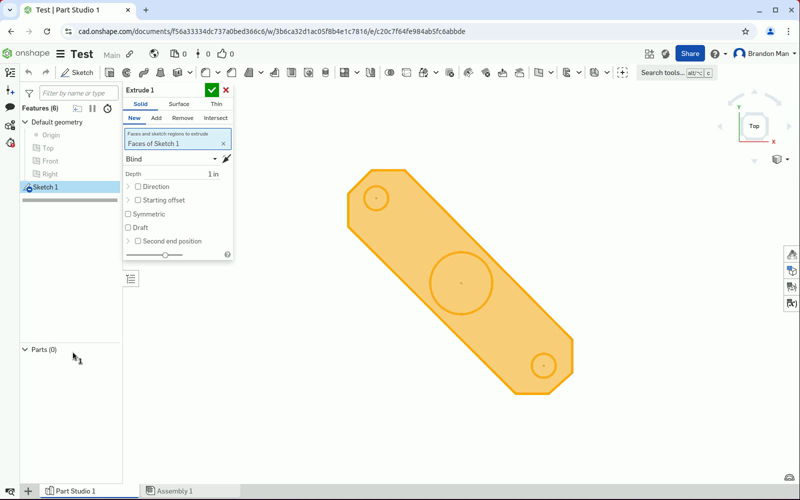
mouse_move(143, 106)
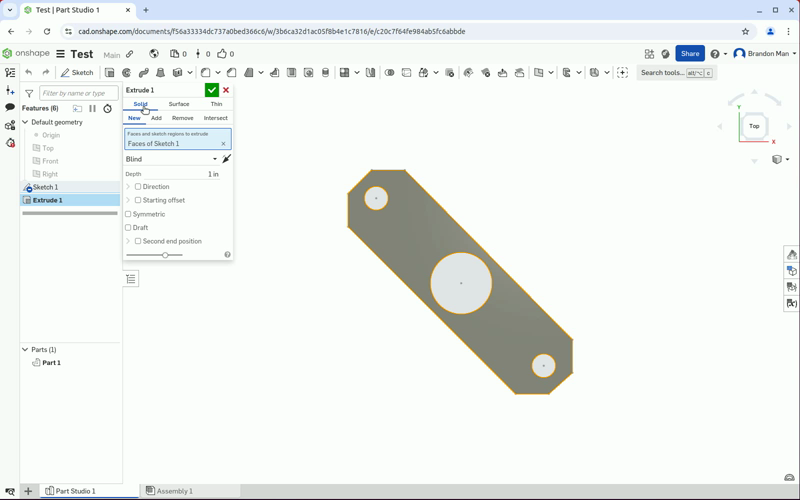
click(143, 106)
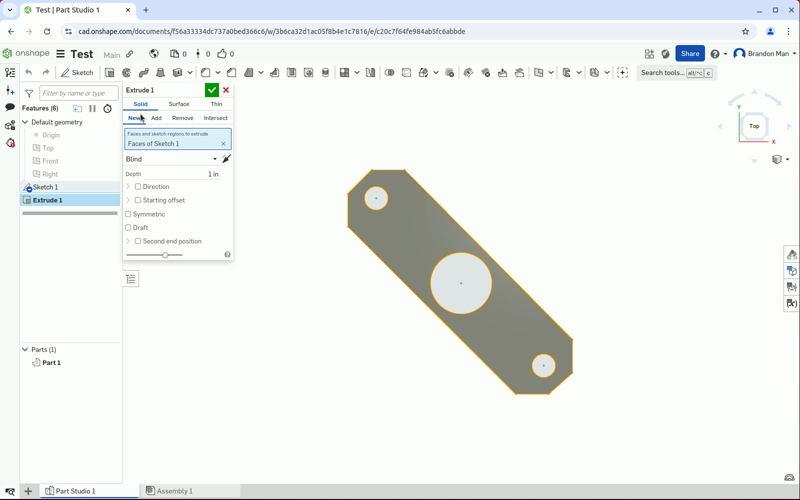
mouse_move(137, 120)
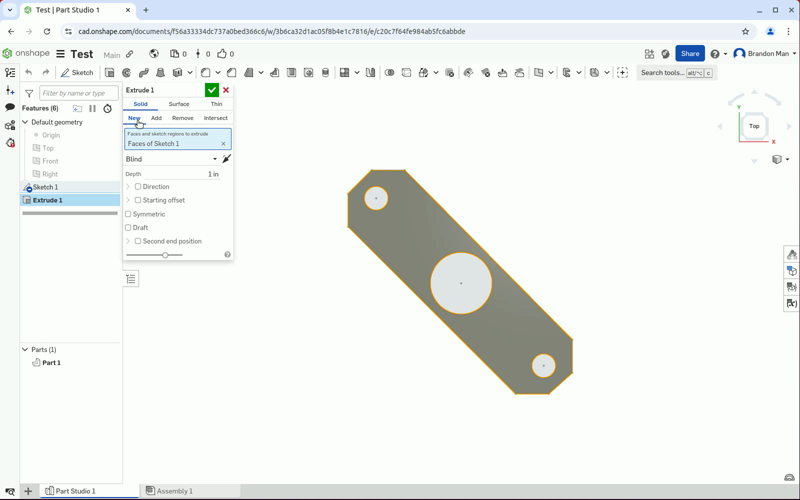
click(137, 120)
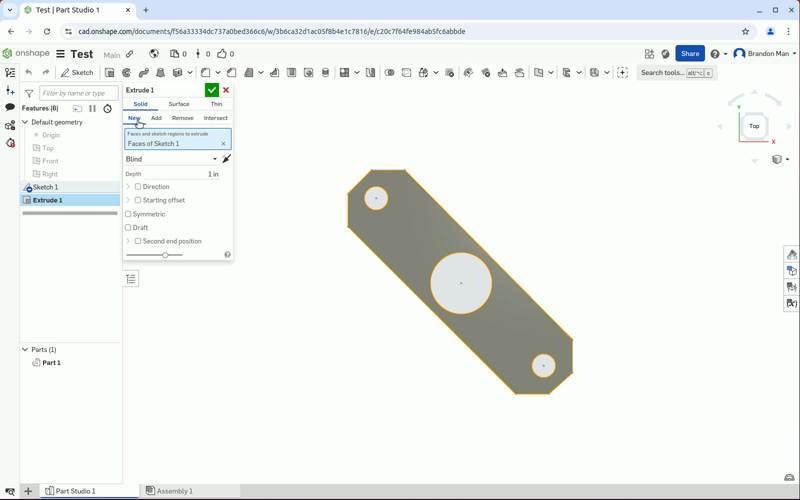
key(tab, 4)
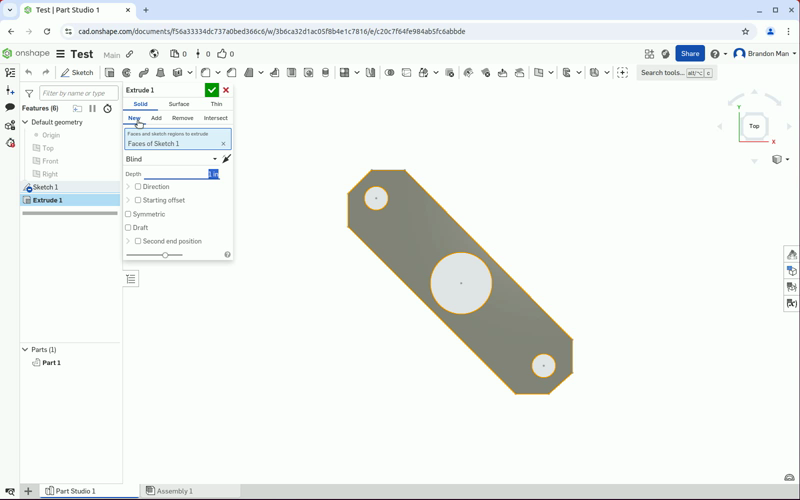
text(1.926)
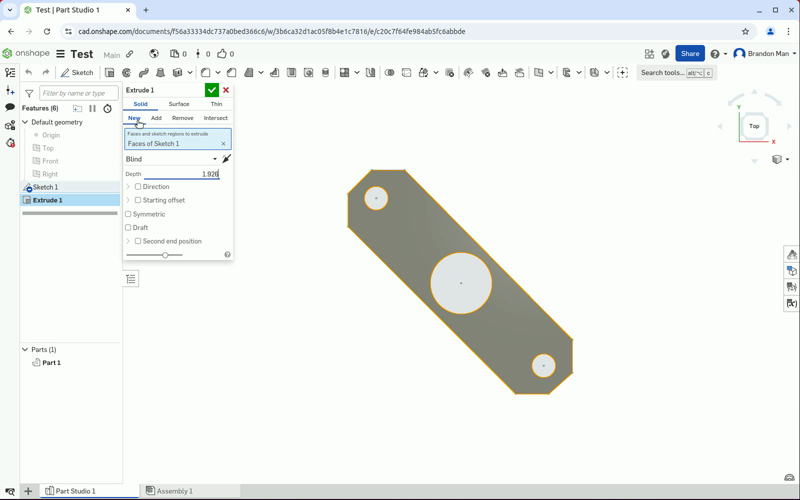
key(enter)
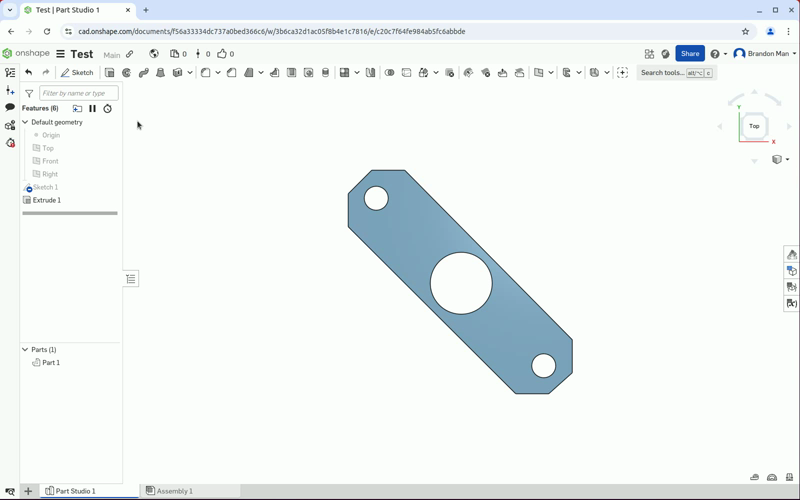
key(shift+h)
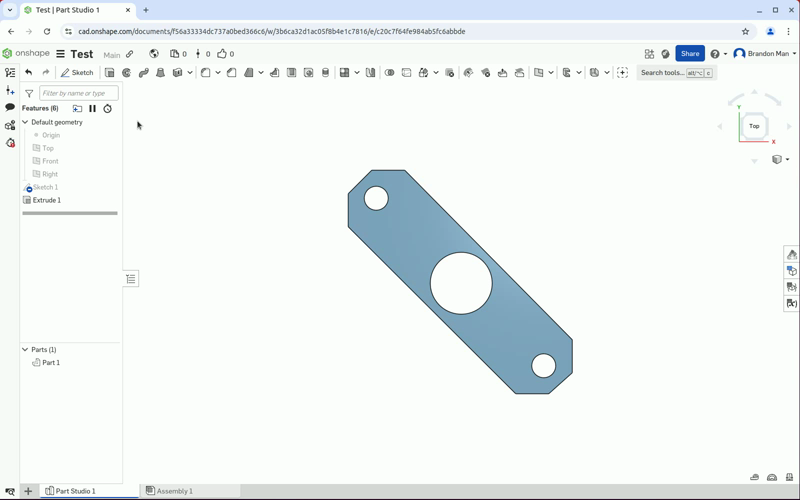
key(shift+h)
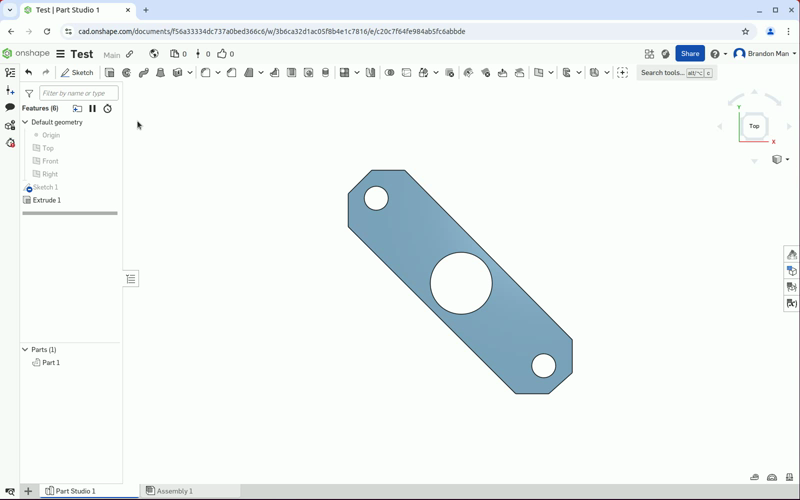
mouse_move(73, 189)
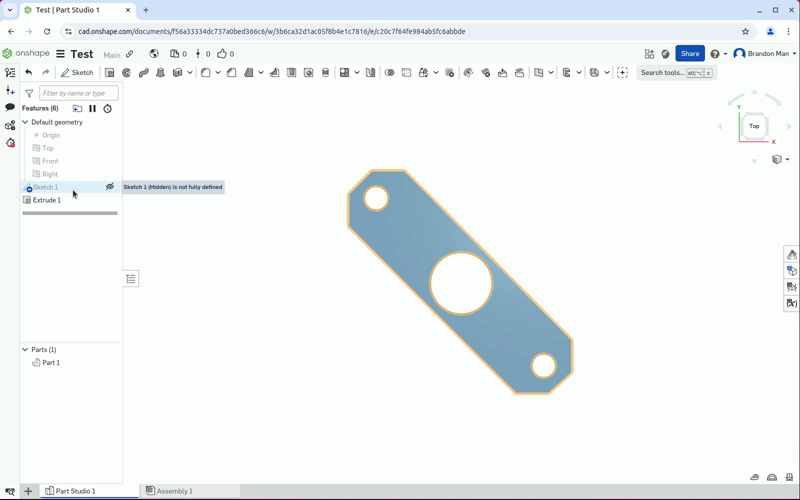
click(73, 189)
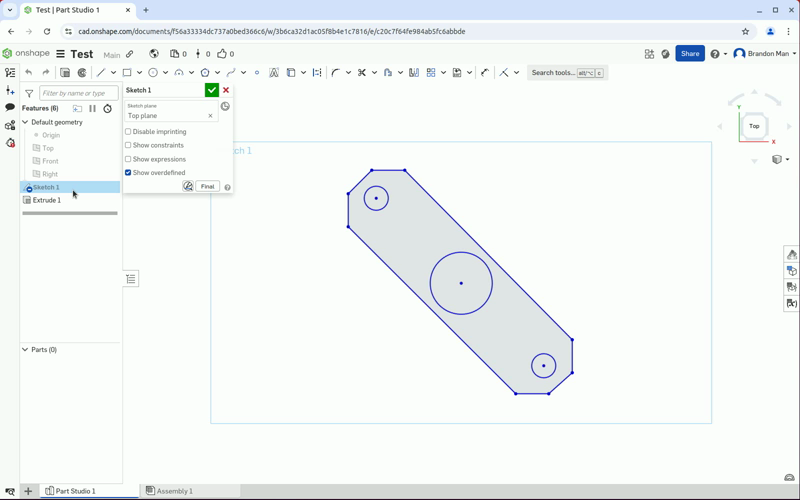
mouse_move(229, 92)
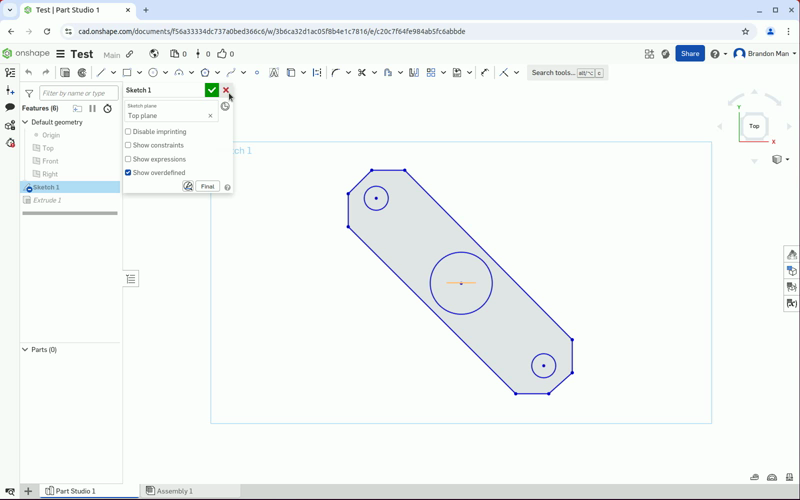
click(229, 92)
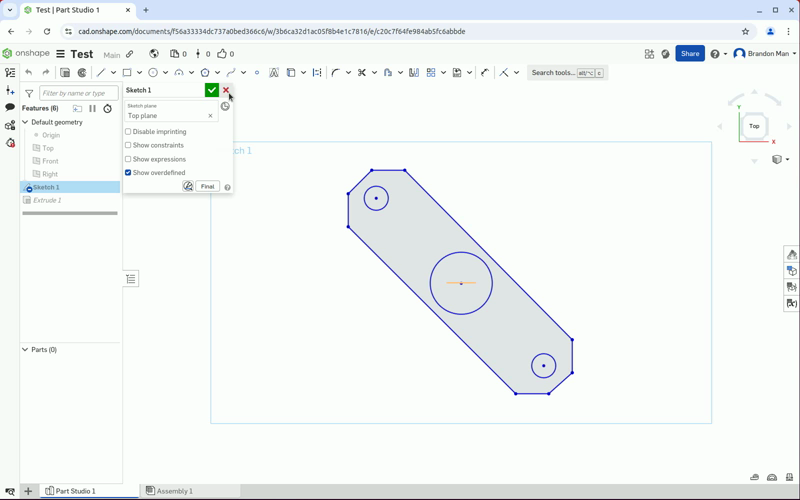
key(shift+s)
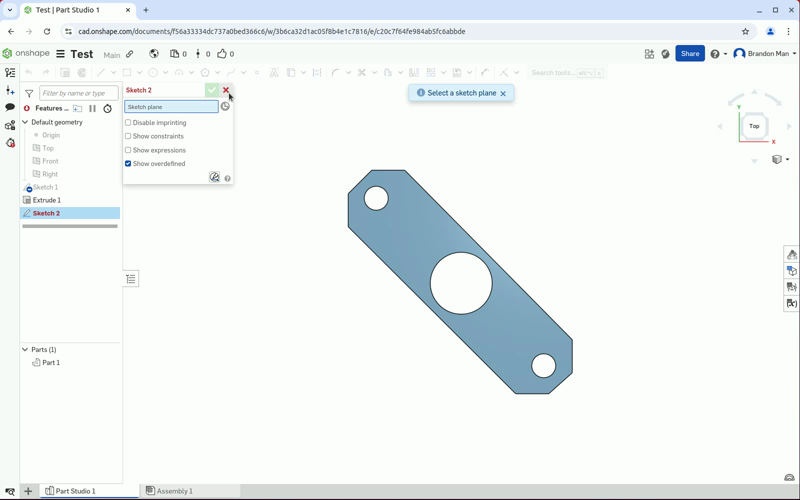
mouse_move(73, 150)
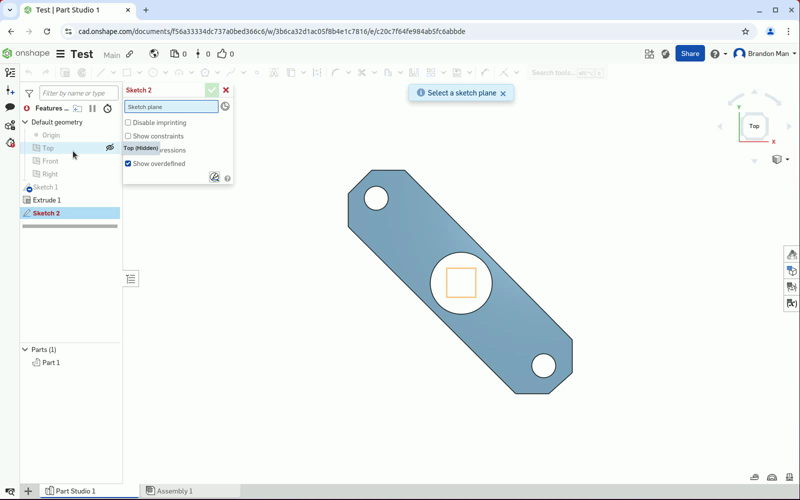
click(73, 150)
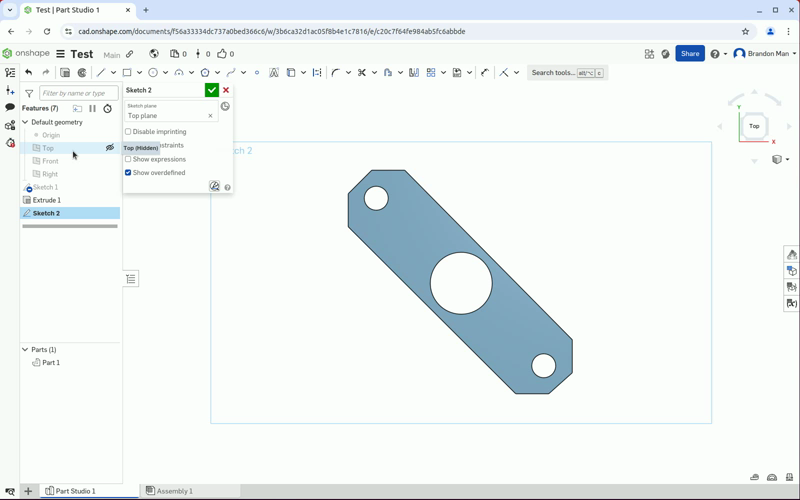
mouse_move(73, 352)
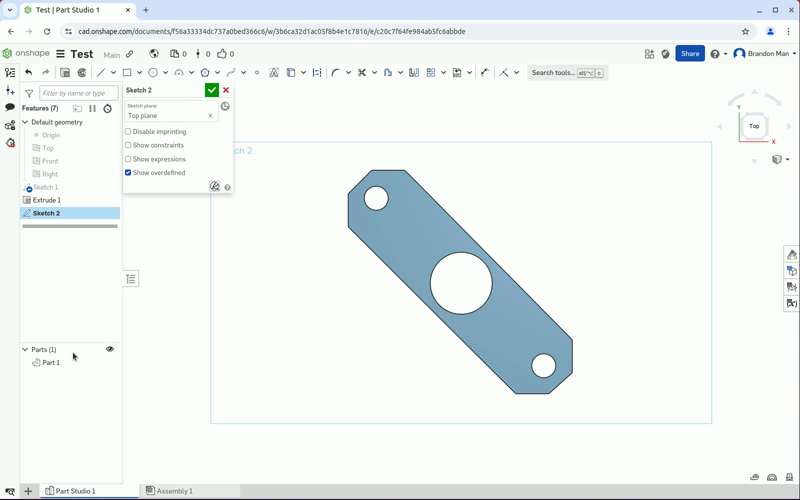
key(y)
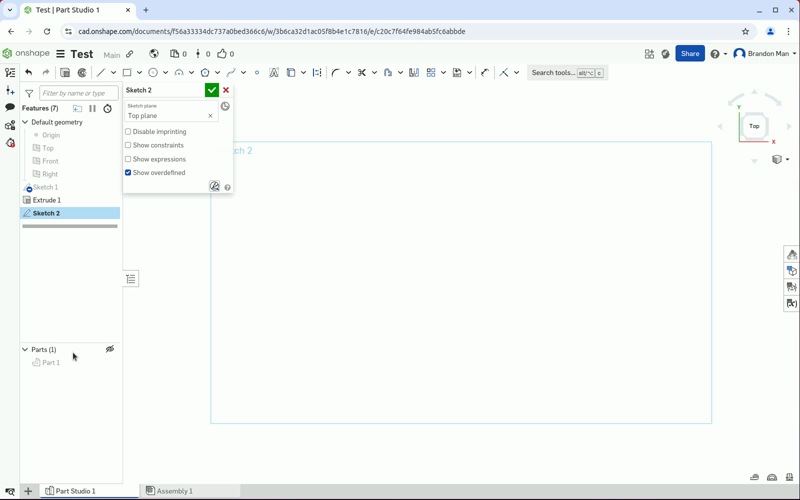
key(c)
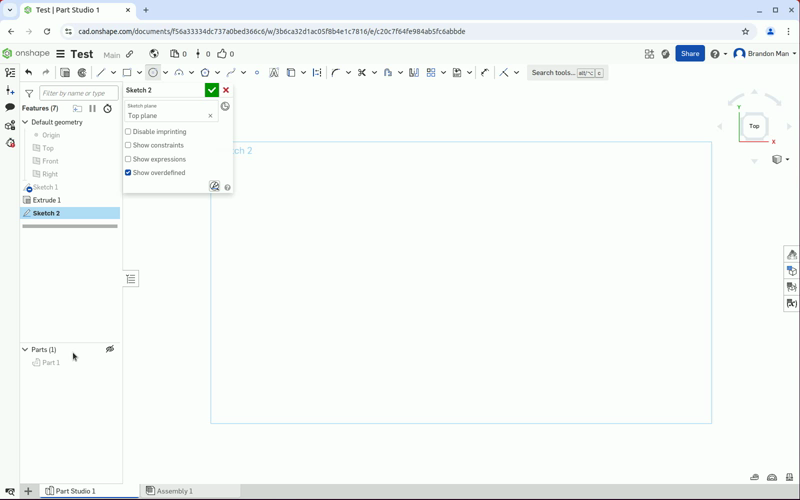
key_down(shift)
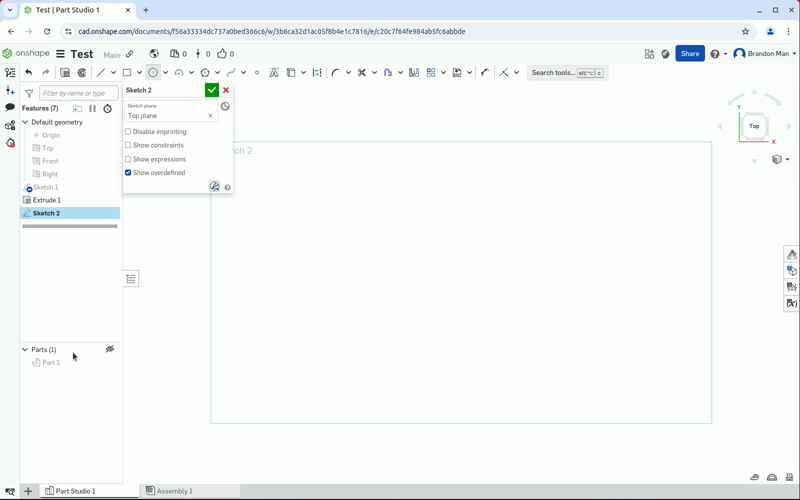
mouse_move(461, 282)
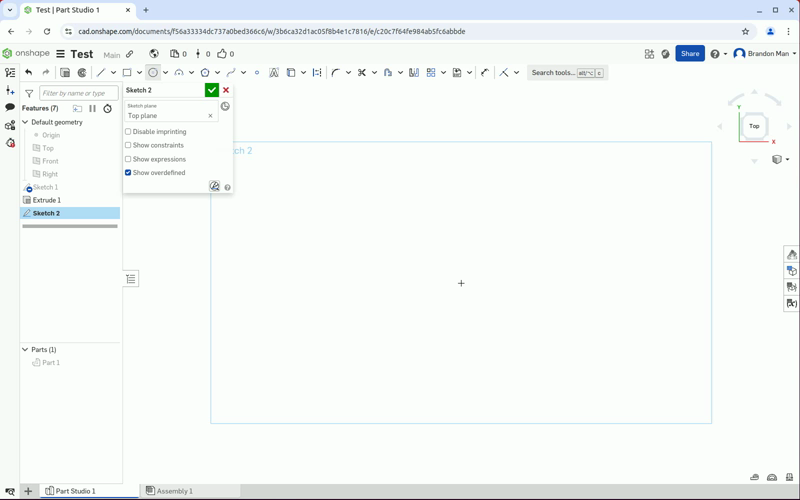
click(461, 282)
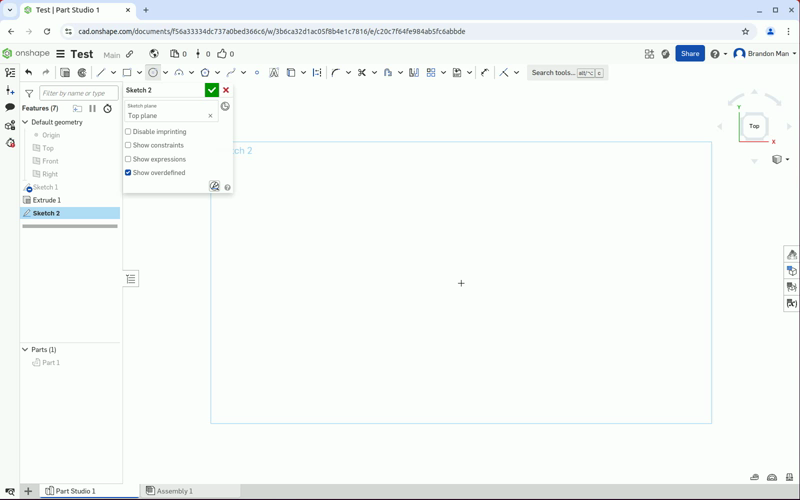
key_up(shift)
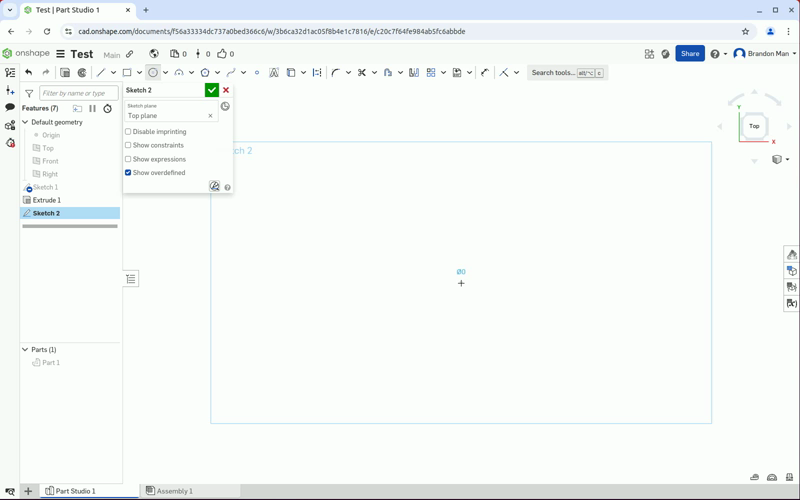
mouse_move(493, 282)
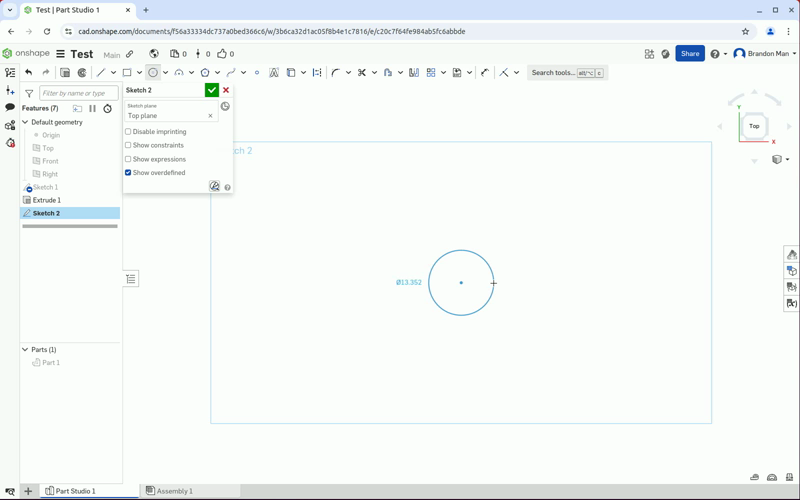
click(493, 282)
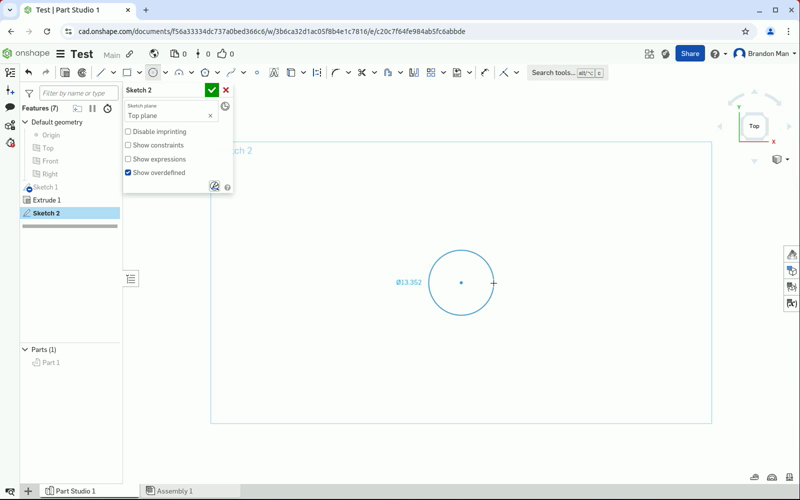
key(esc)
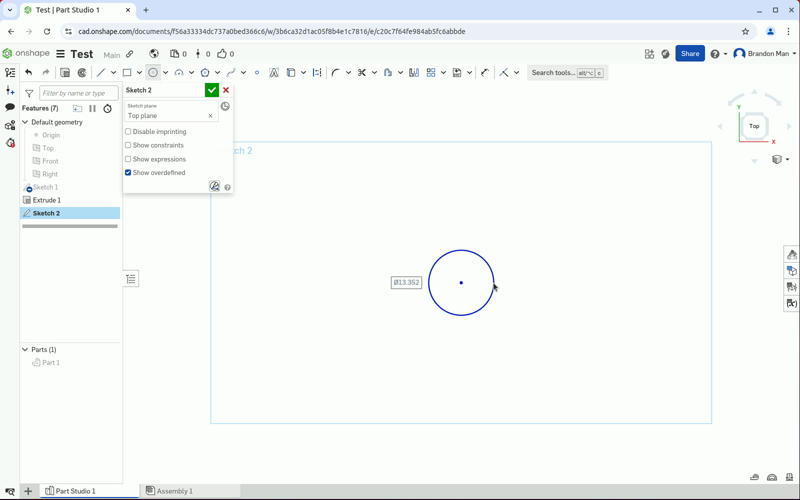
key(l)
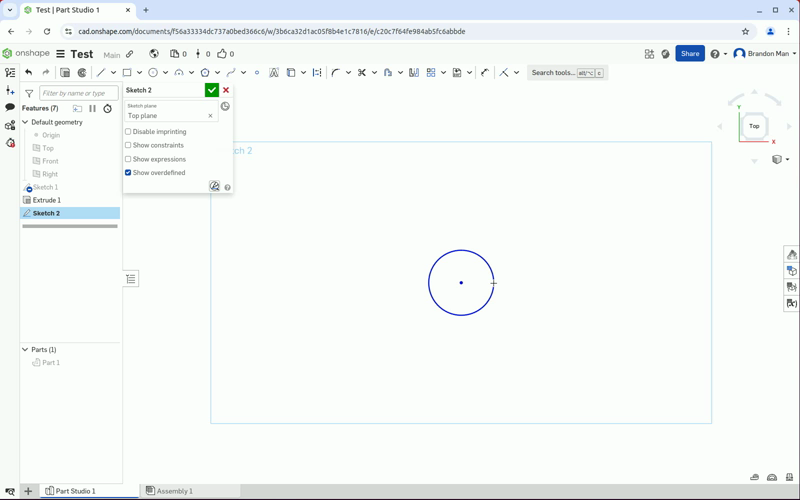
key_down(shift)
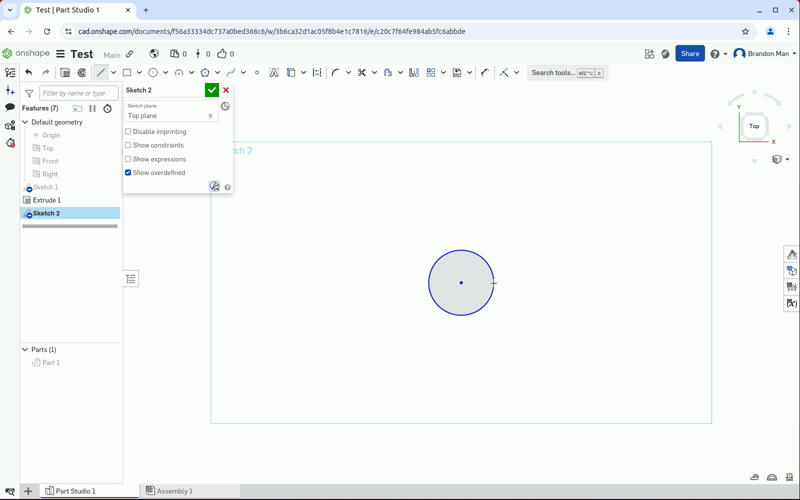
mouse_move(441, 303)
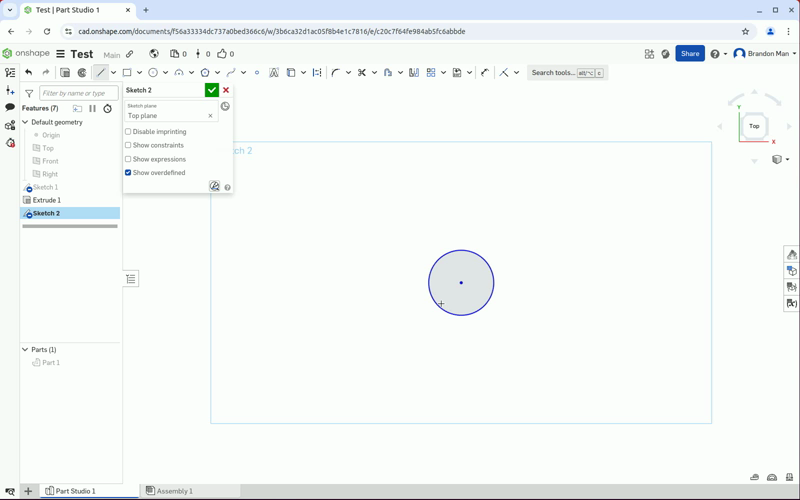
click(441, 303)
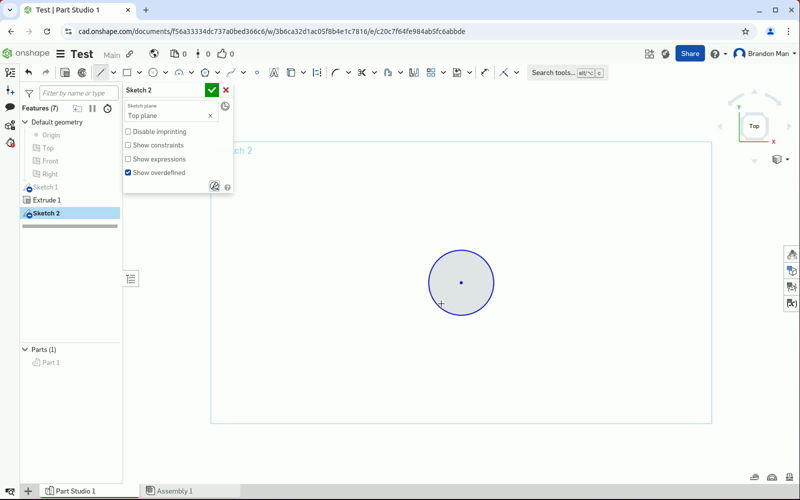
key_up(shift)
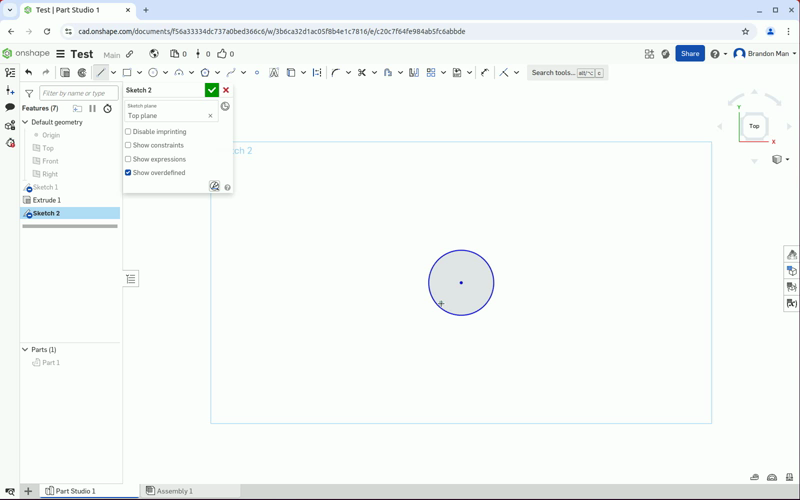
key_down(shift)
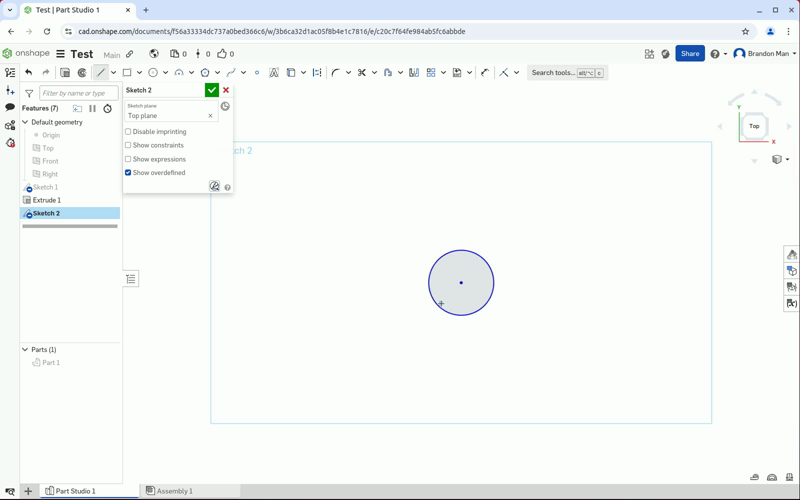
mouse_move(471, 303)
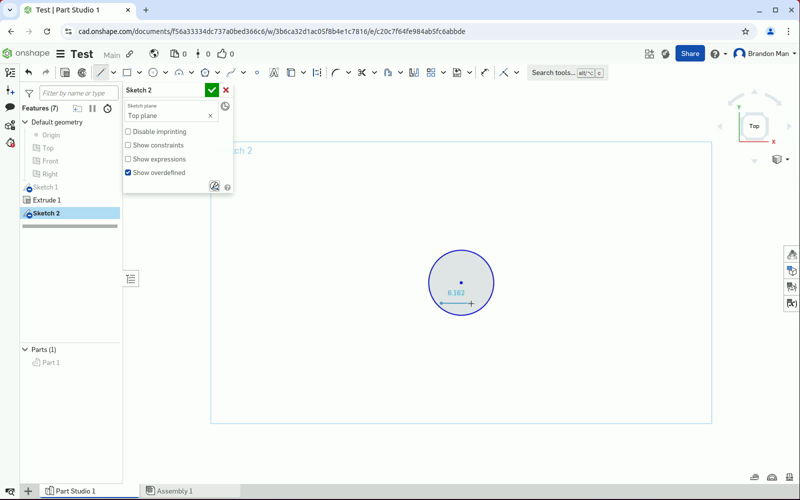
mouse_move(480, 303)
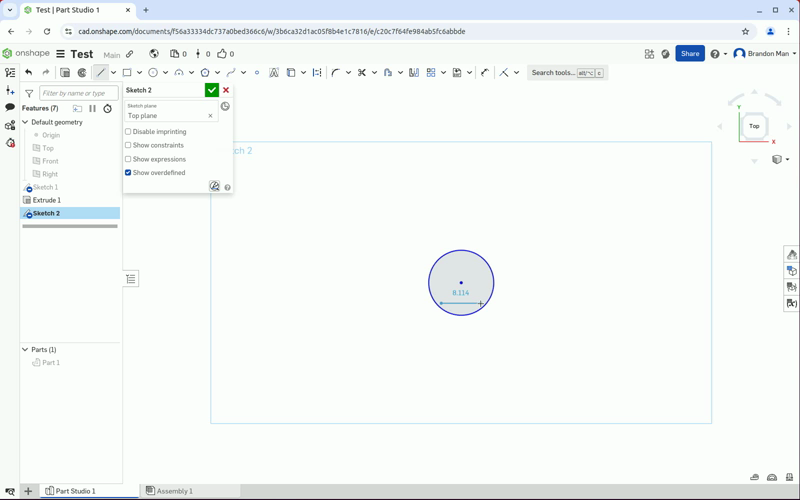
click(480, 303)
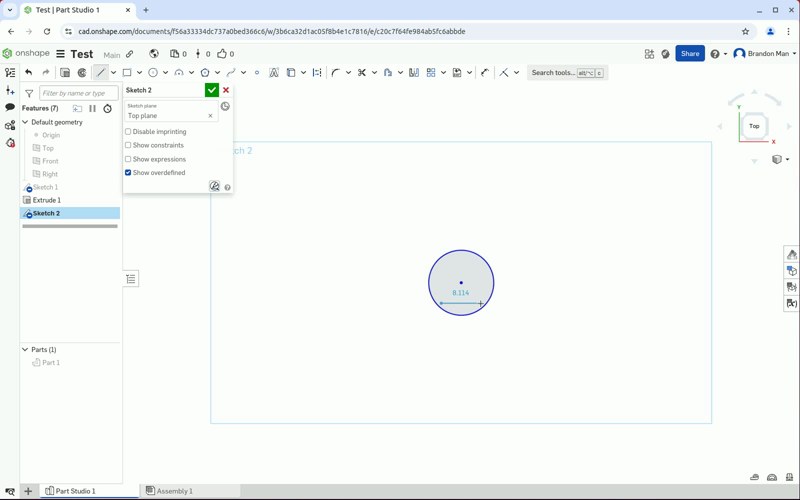
key_up(shift)
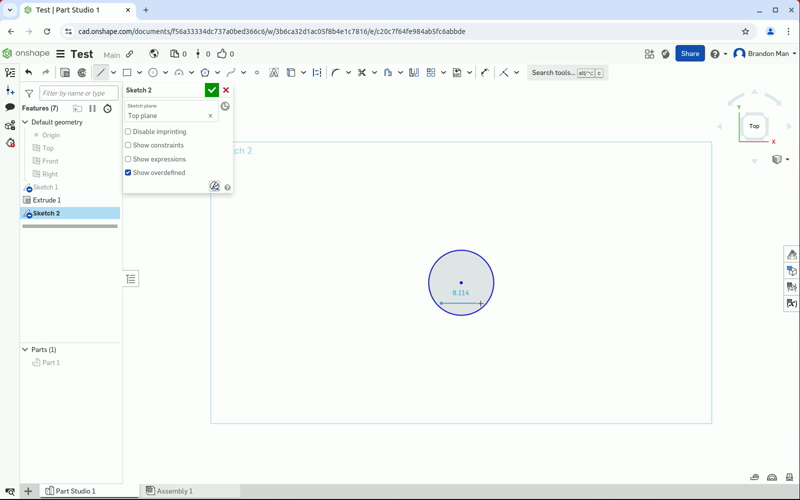
key_down(shift)
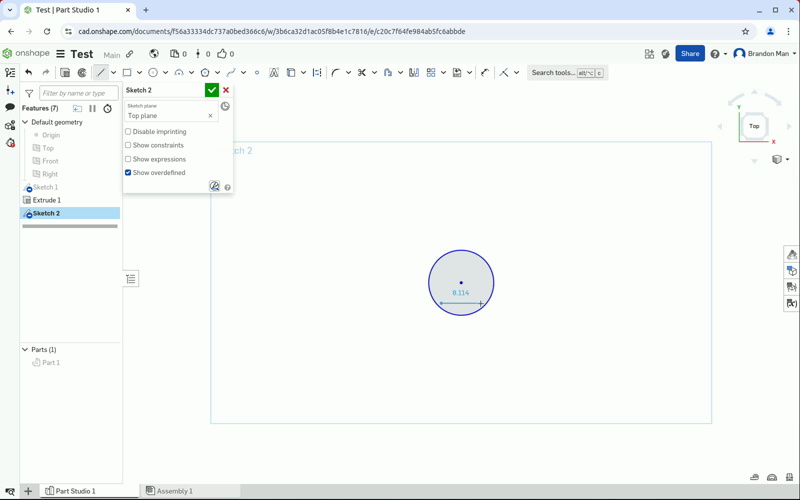
mouse_move(510, 303)
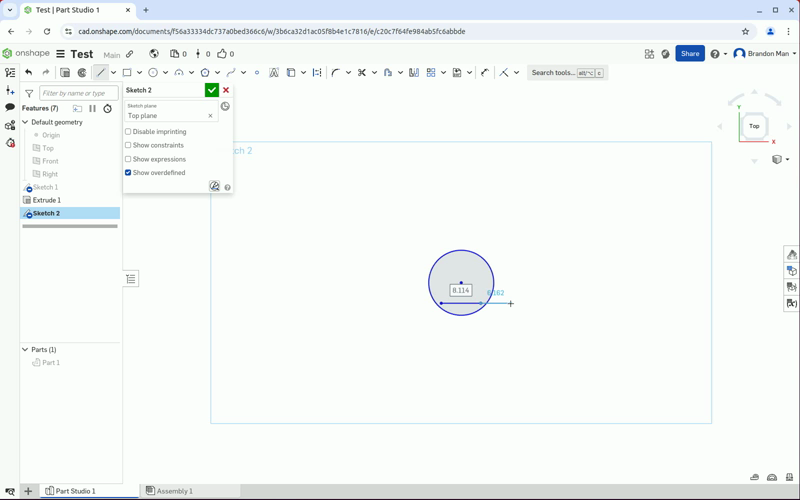
mouse_move(480, 262)
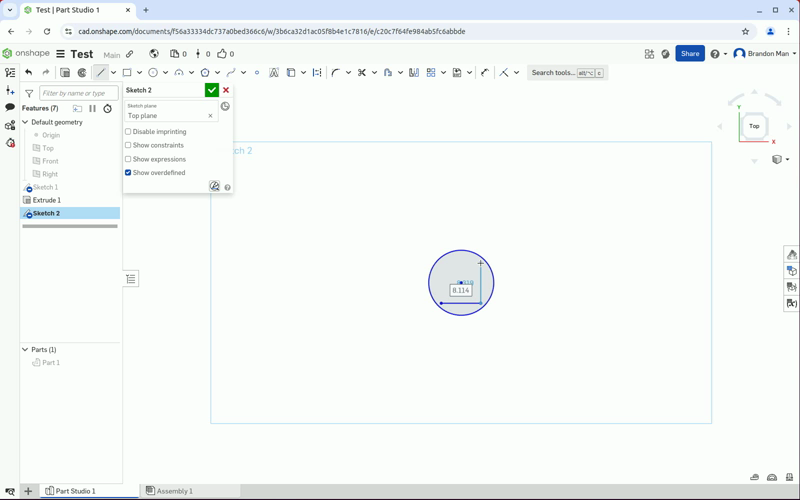
click(480, 262)
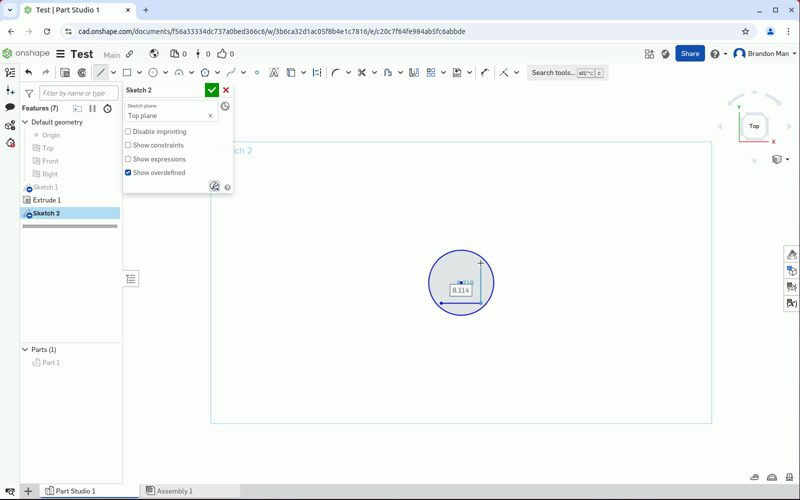
key_up(shift)
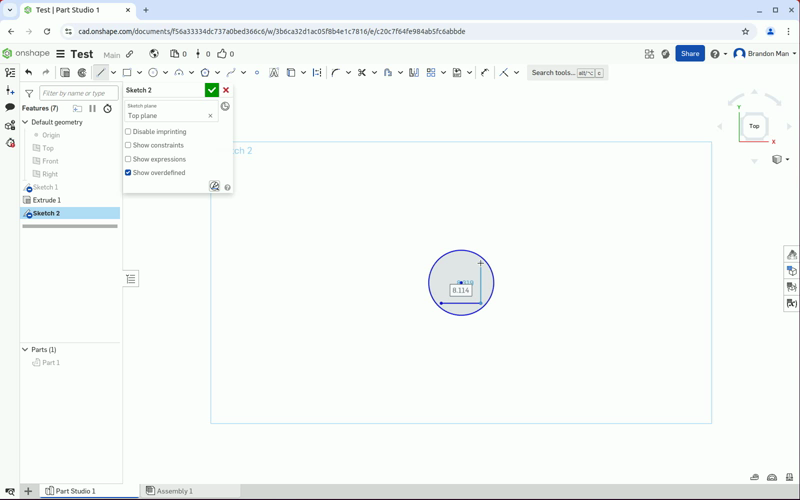
key_down(shift)
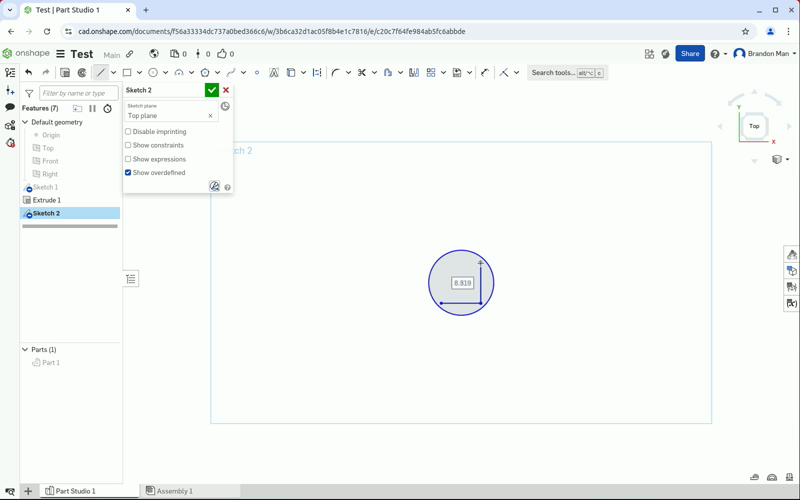
mouse_move(510, 262)
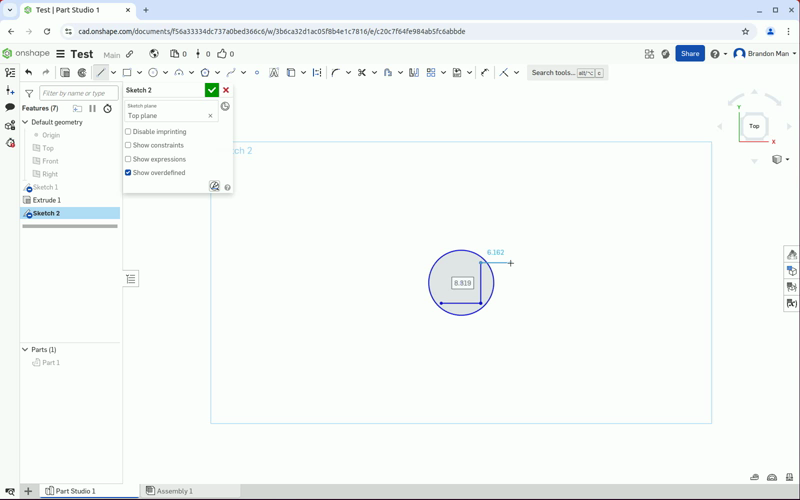
mouse_move(441, 262)
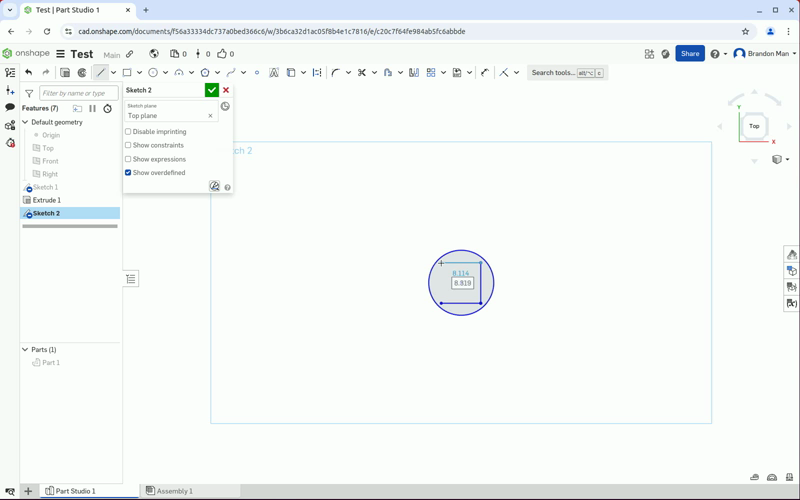
click(441, 262)
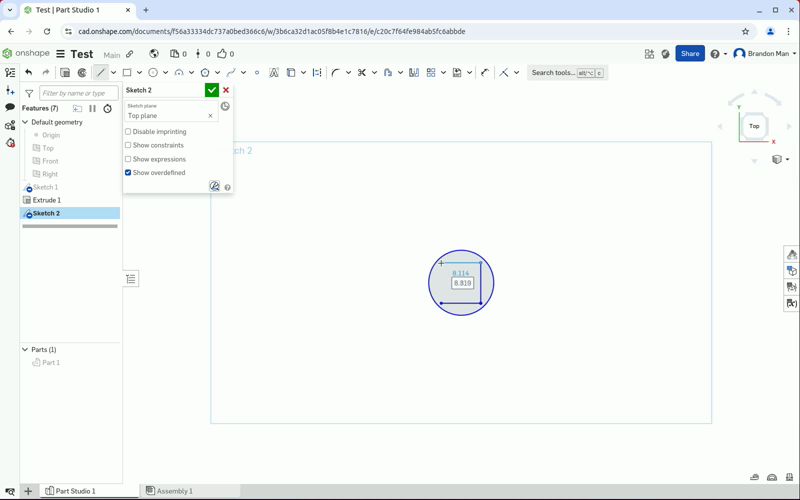
key_up(shift)
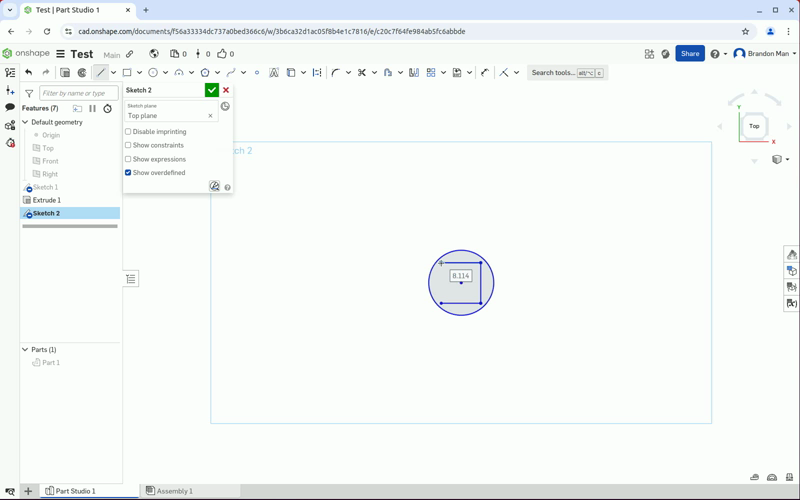
mouse_move(471, 262)
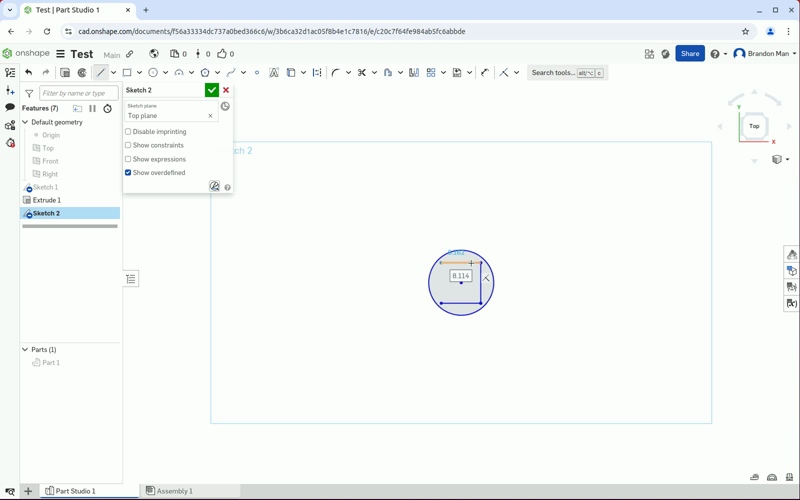
key_down(shift)
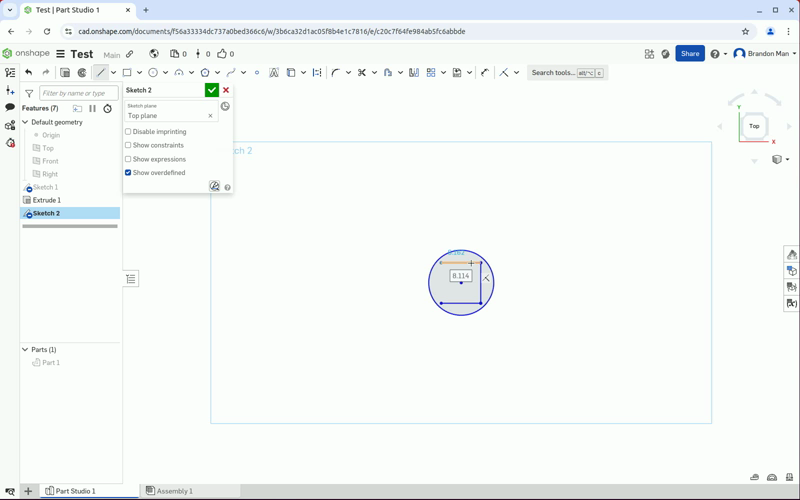
mouse_move(441, 303)
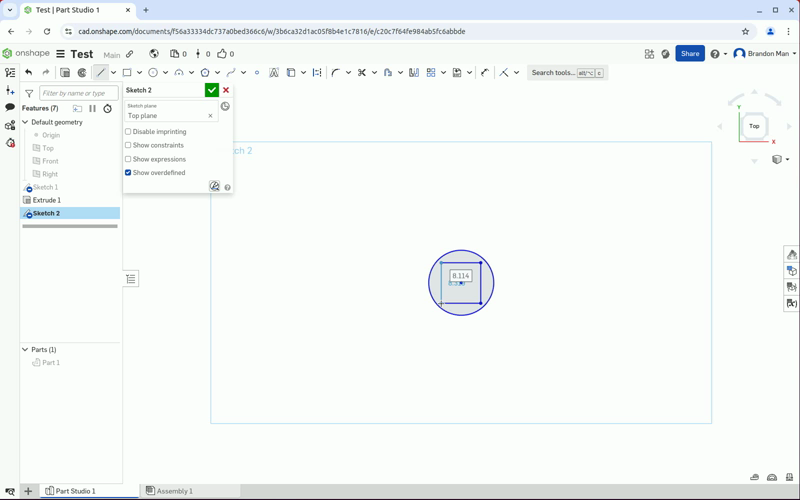
key_up(shift)
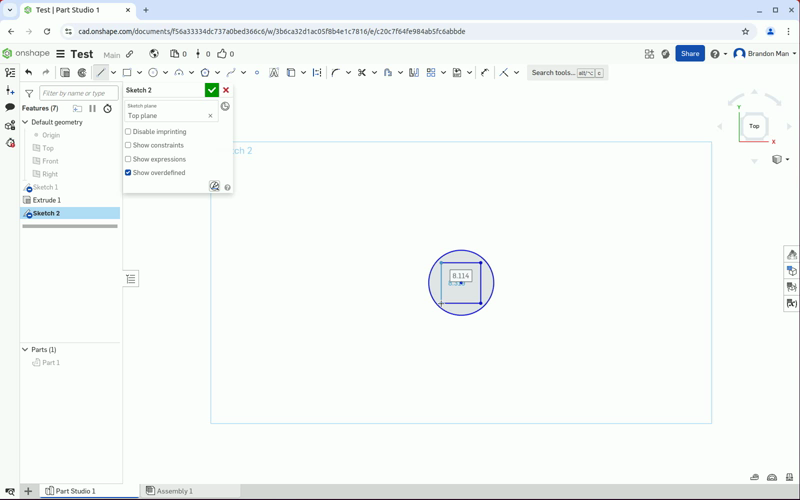
click(441, 303)
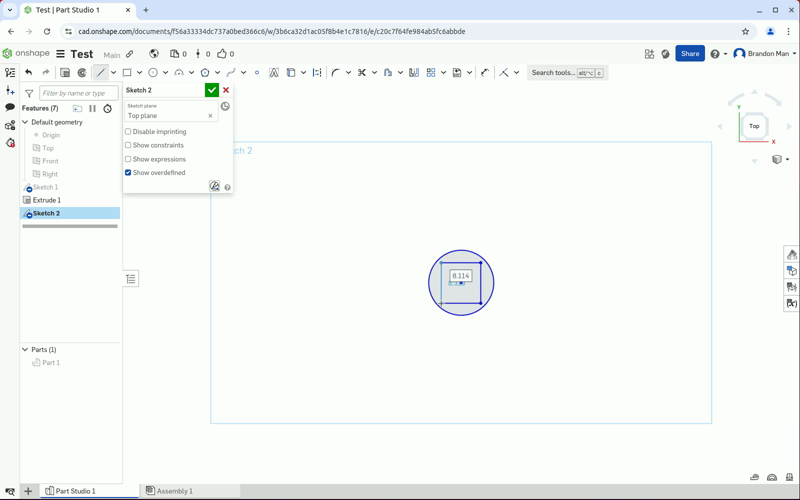
key(esc)
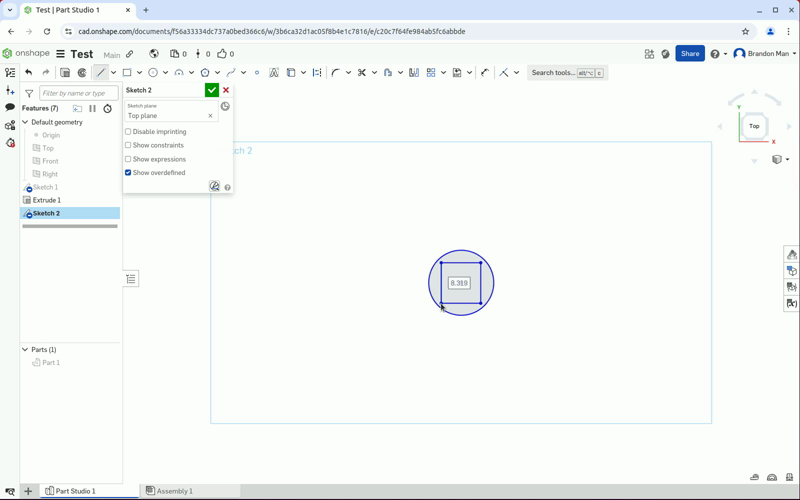
mouse_move(436, 287)
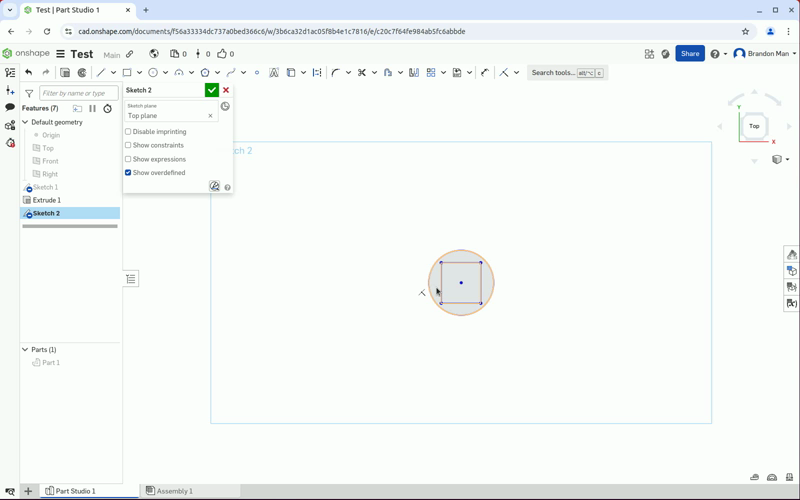
scroll(6)
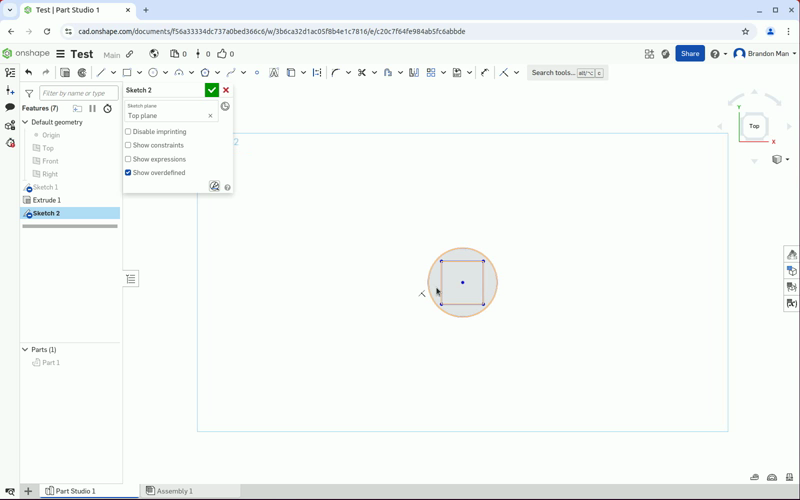
scroll(6)
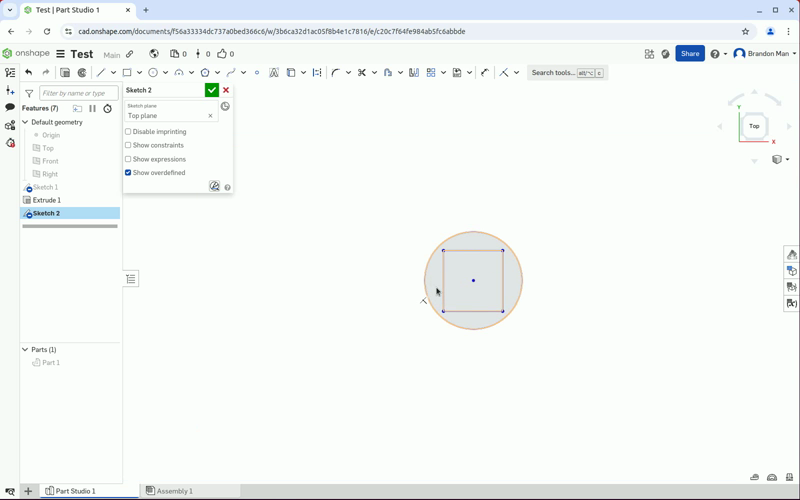
scroll(6)
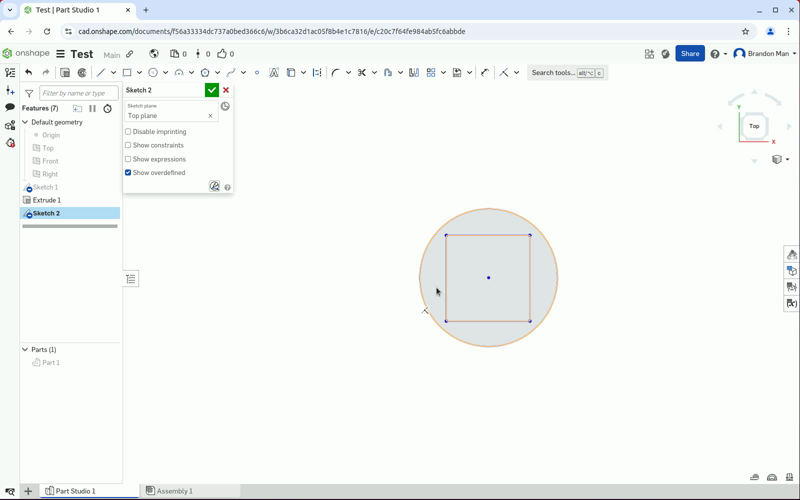
scroll(6)
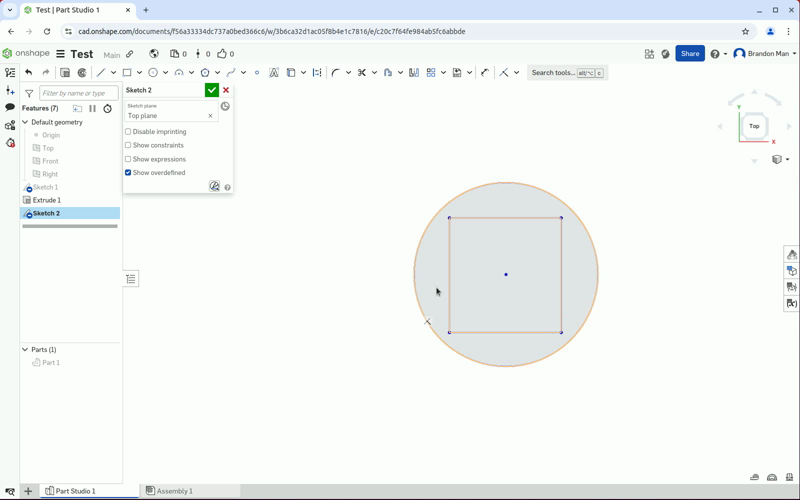
scroll(6)
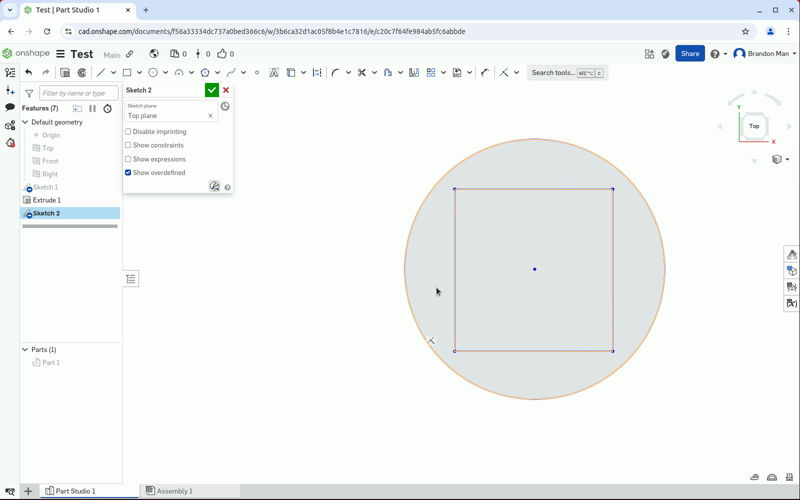
scroll(6)
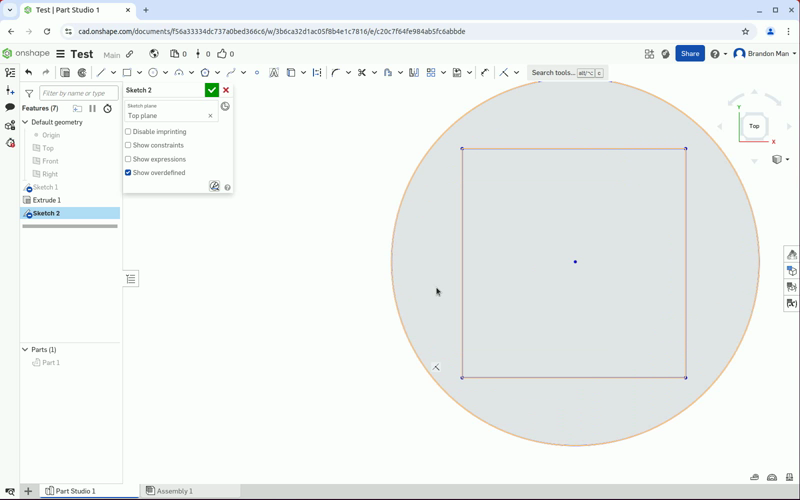
scroll(6)
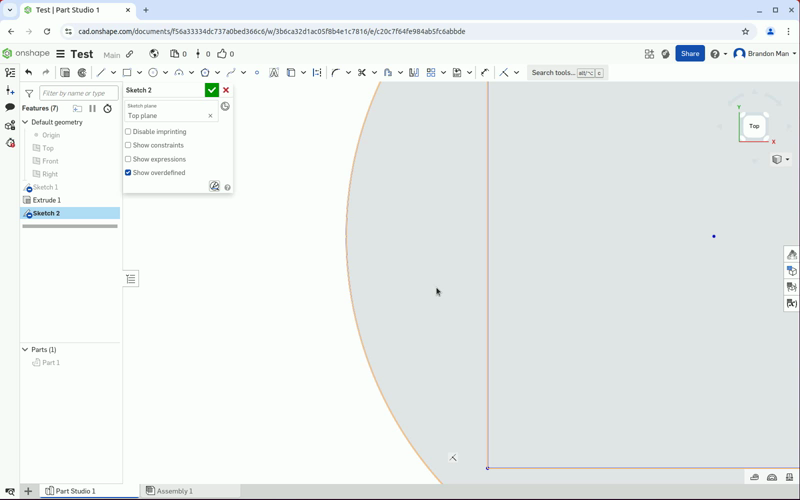
click(436, 287)
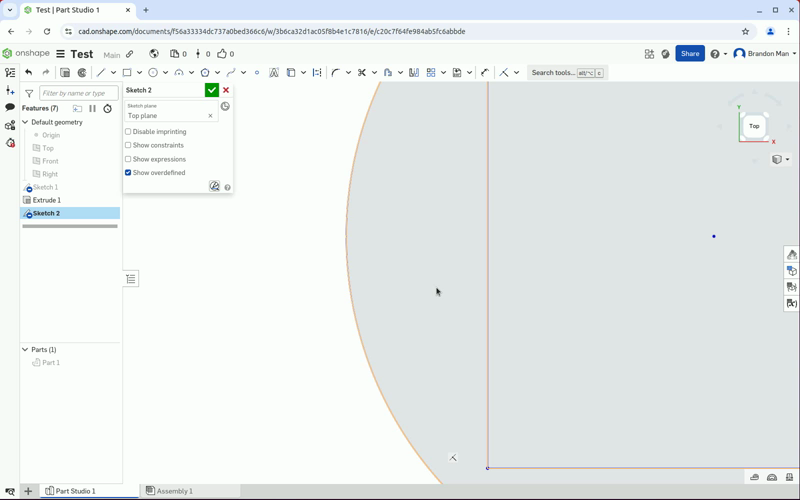
scroll(-6)
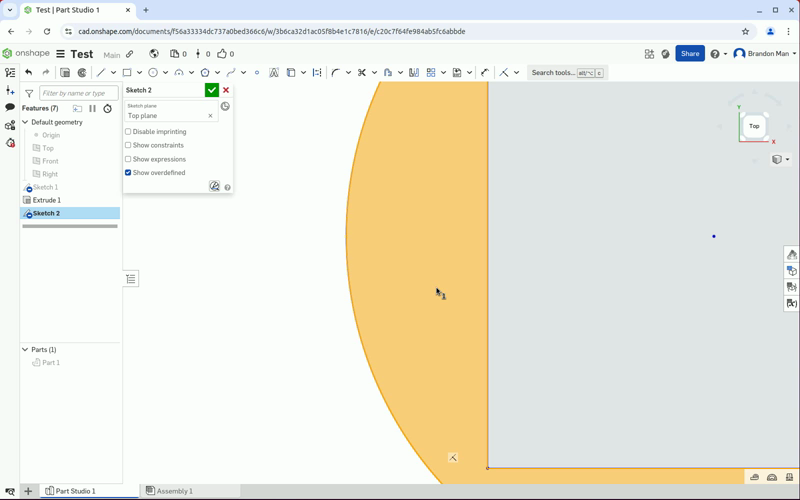
scroll(-6)
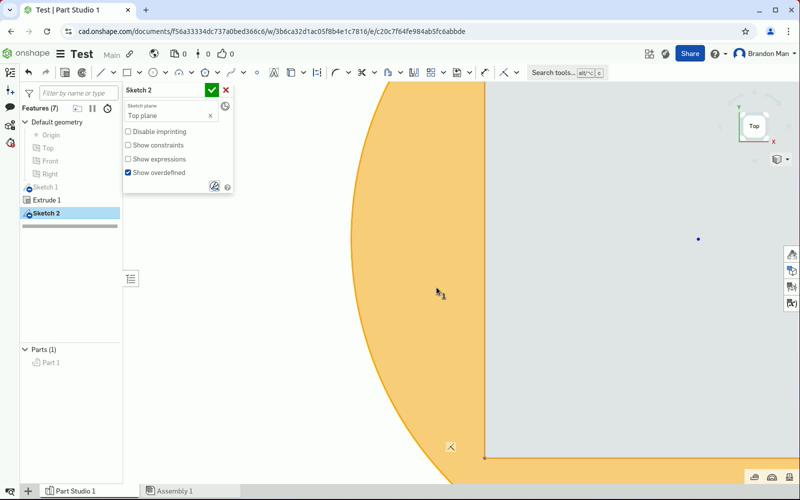
scroll(-6)
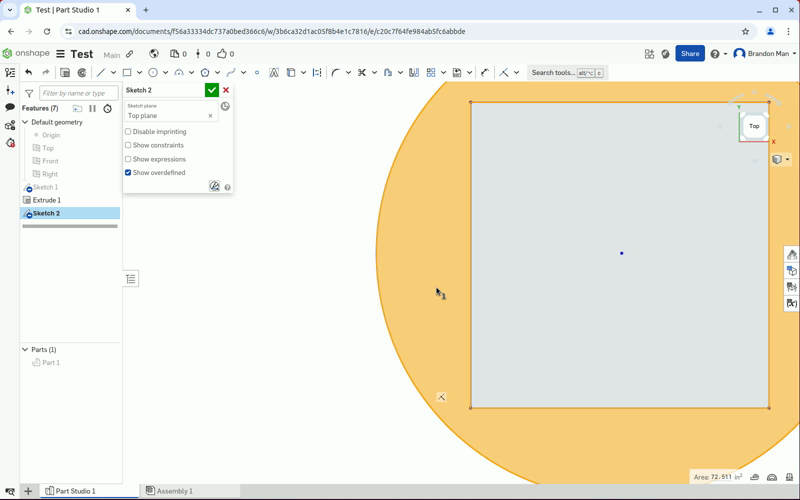
scroll(-6)
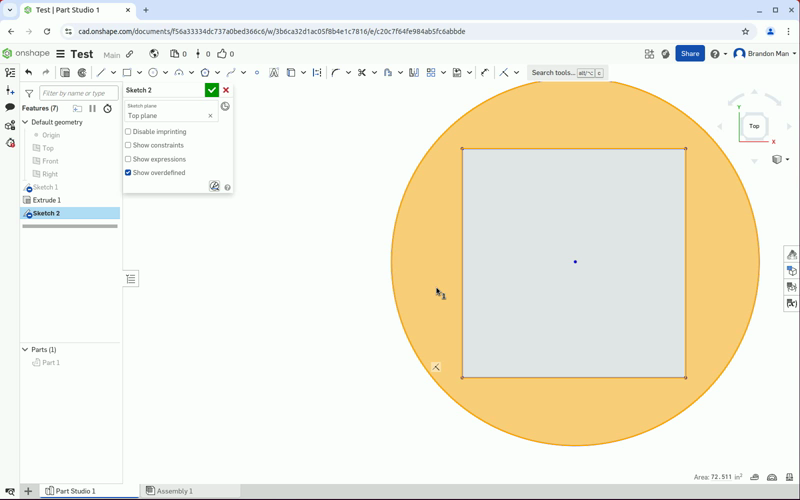
scroll(-6)
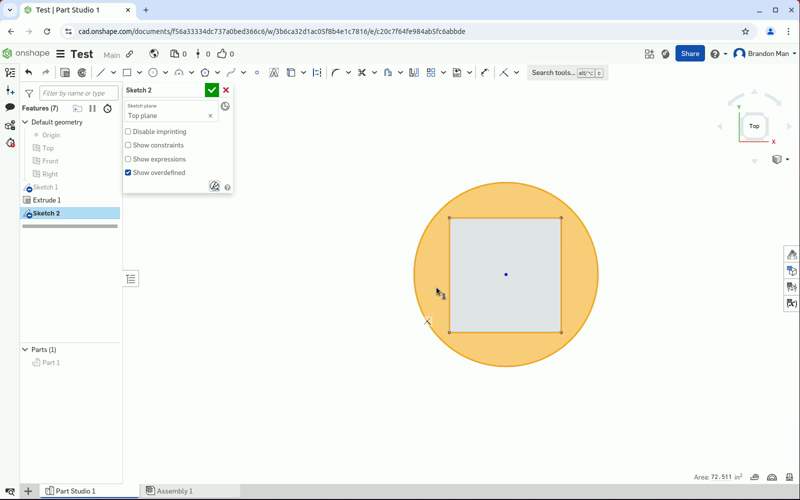
scroll(-6)
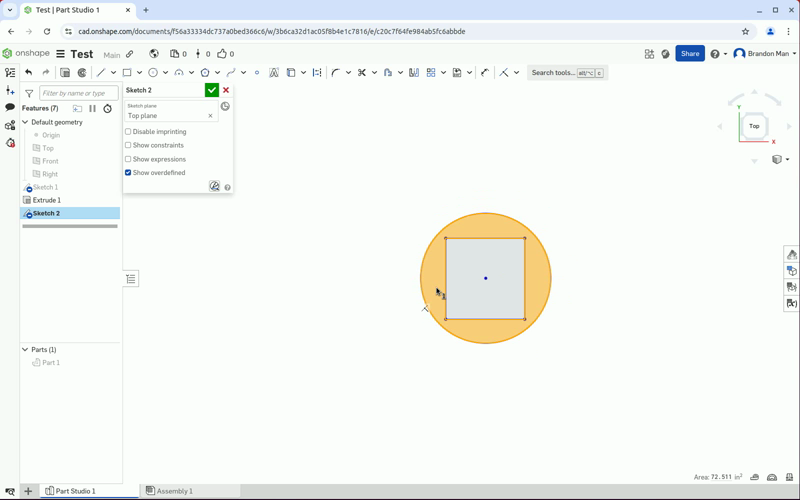
scroll(-6)
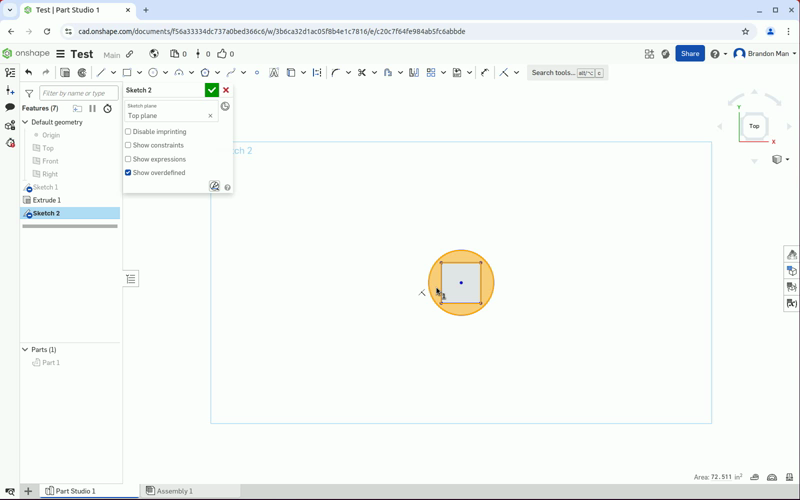
mouse_move(73, 352)
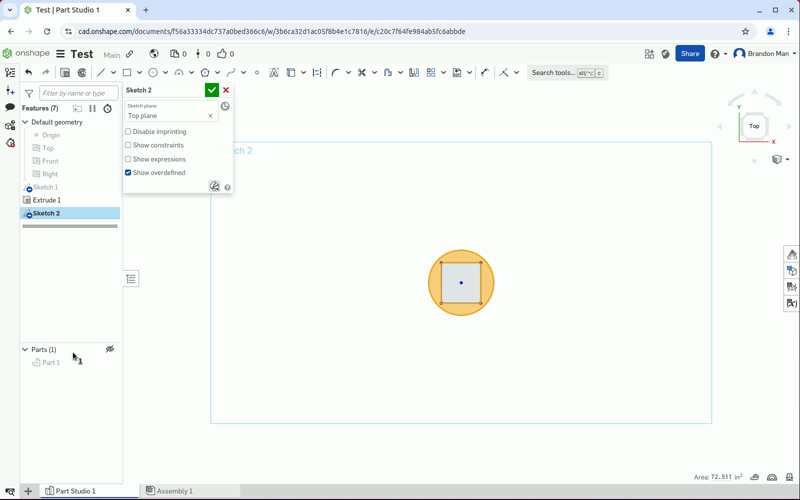
key(shift+y)
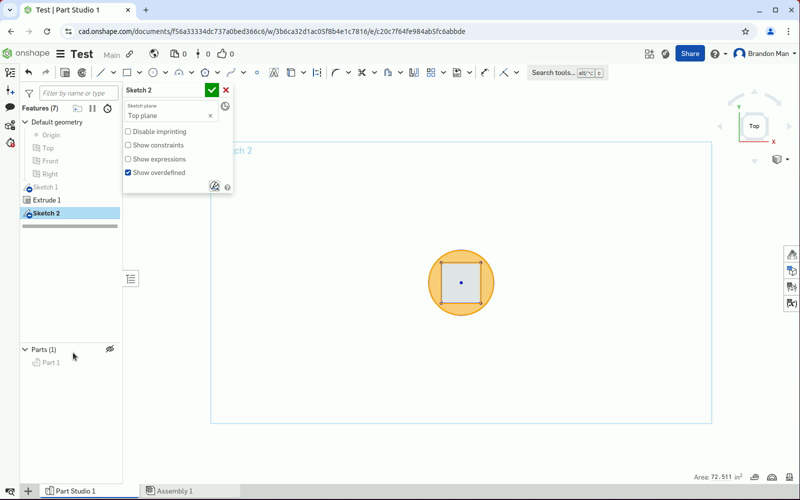
key(shift+e)
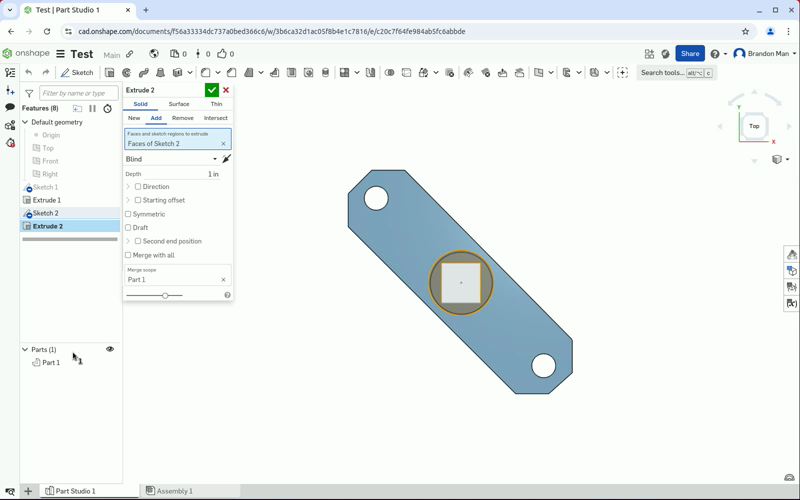
mouse_move(143, 106)
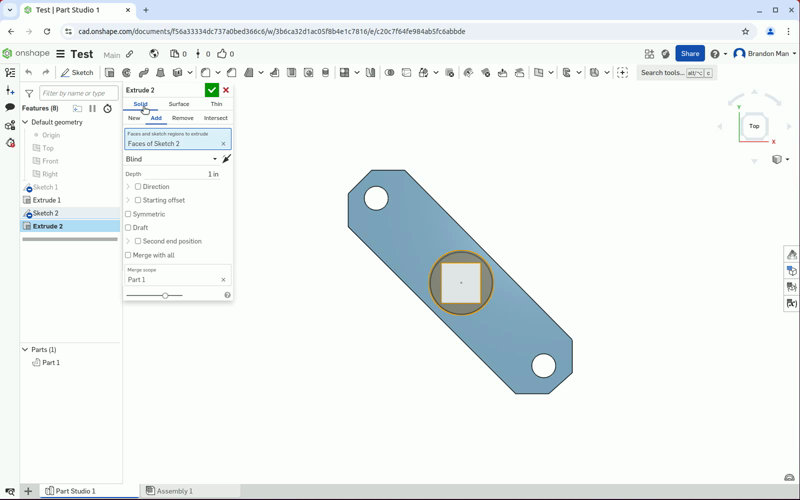
click(143, 106)
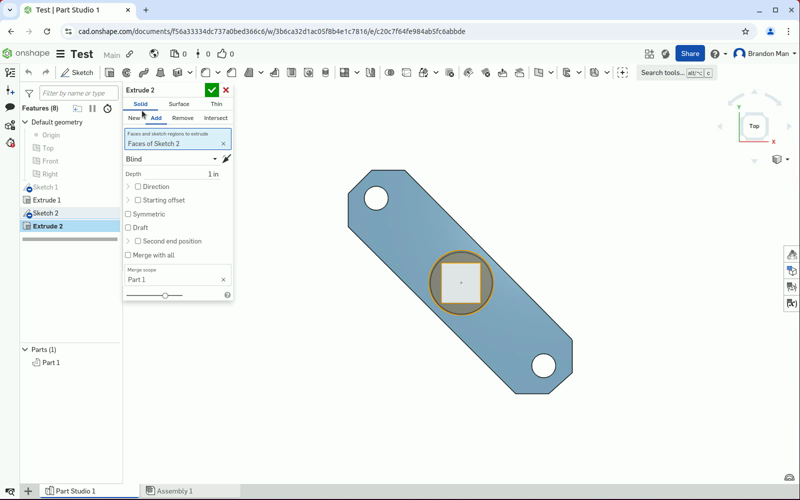
mouse_move(137, 120)
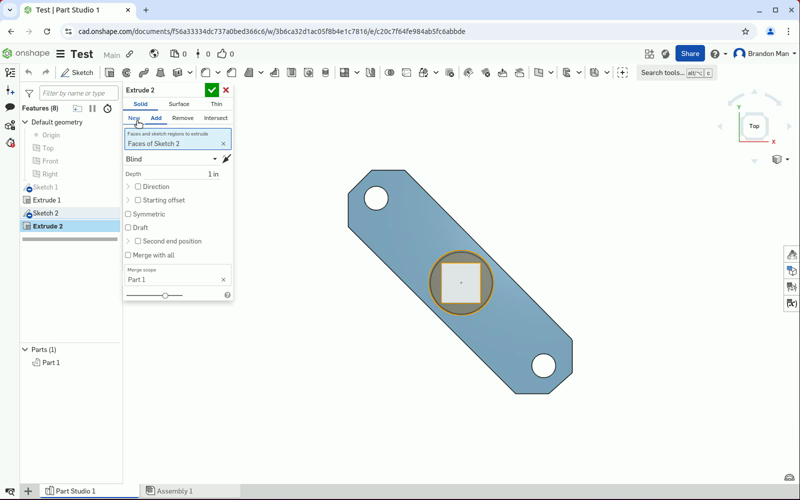
click(137, 120)
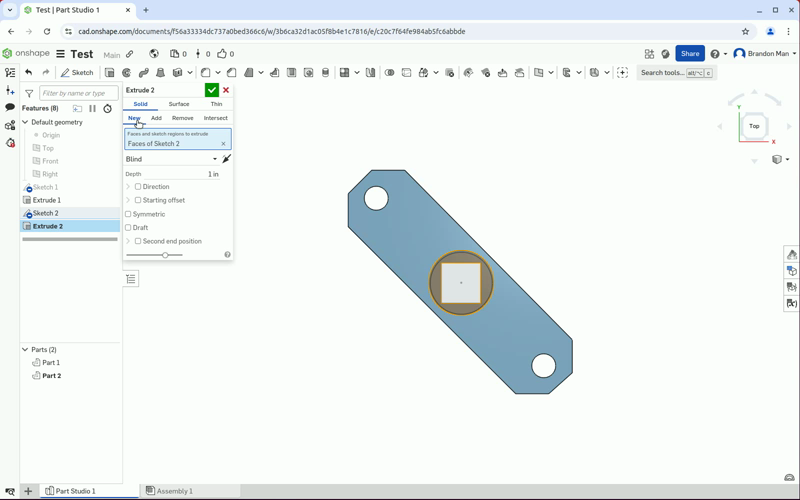
key(tab, 4)
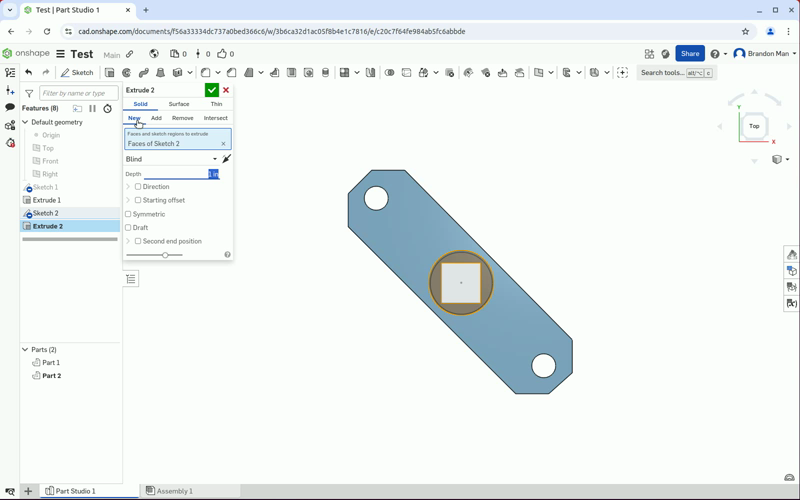
text(1.926)
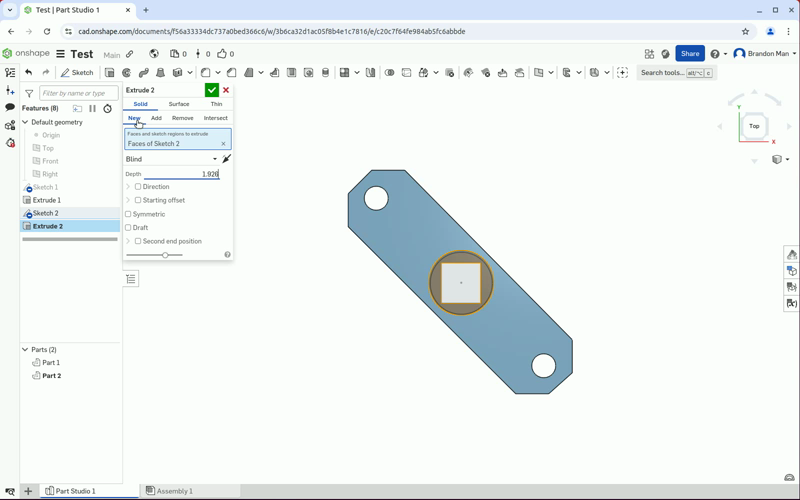
key(enter)
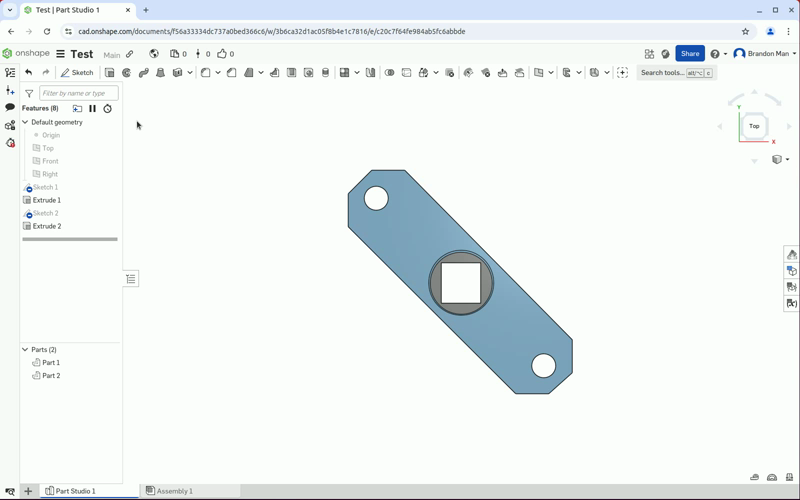
key(shift+h)
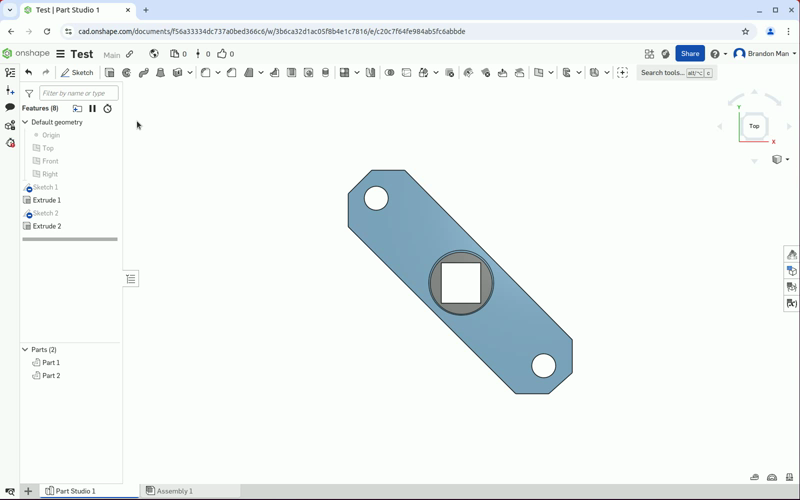
key(shift+h)
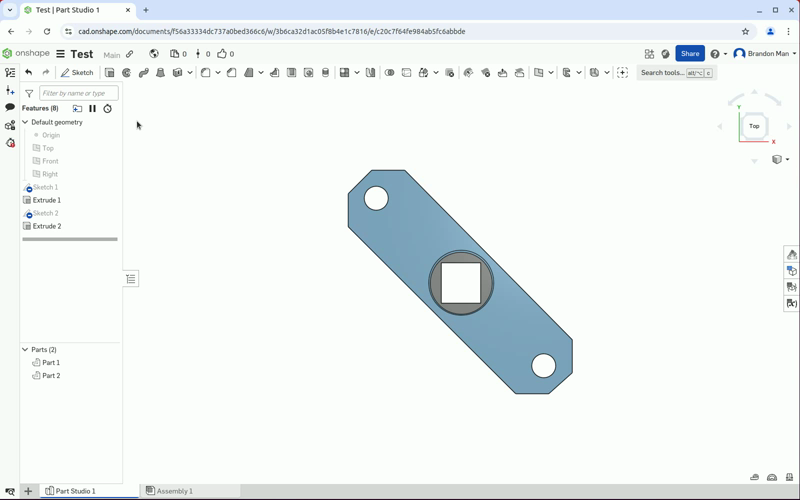
mouse_move(73, 189)
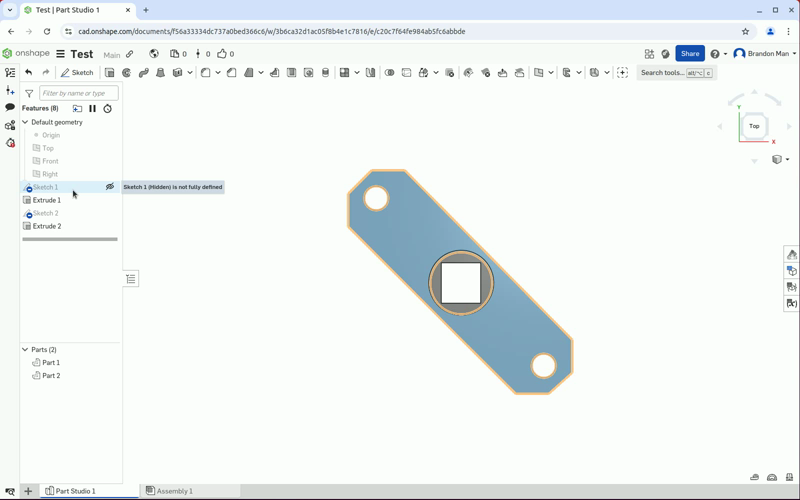
click(73, 189)
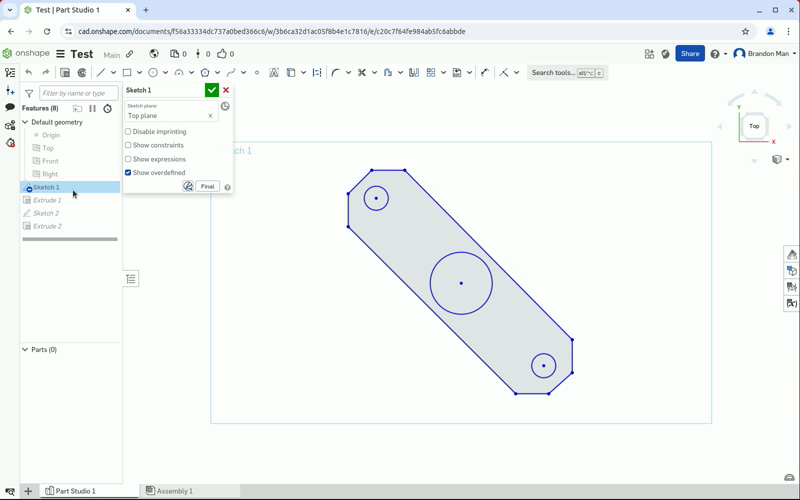
mouse_move(229, 92)
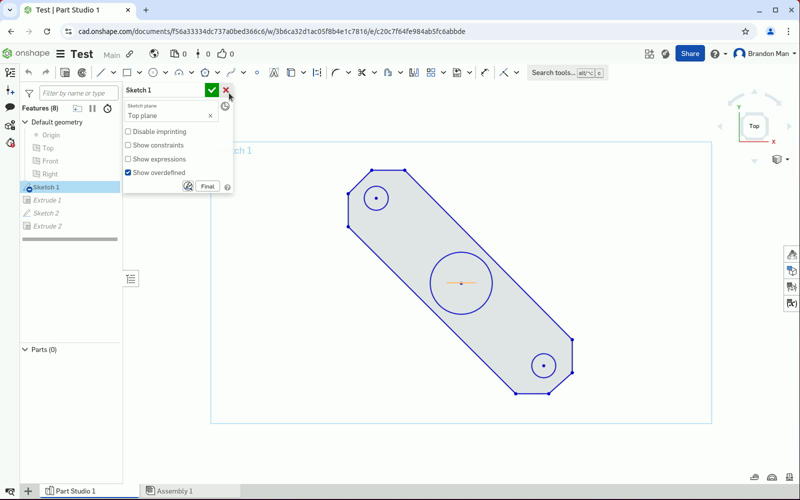
click(229, 92)
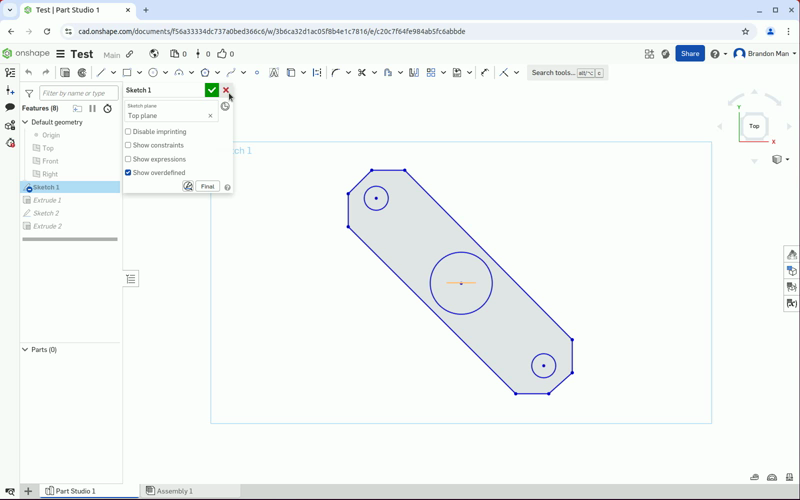
key(shift+s)
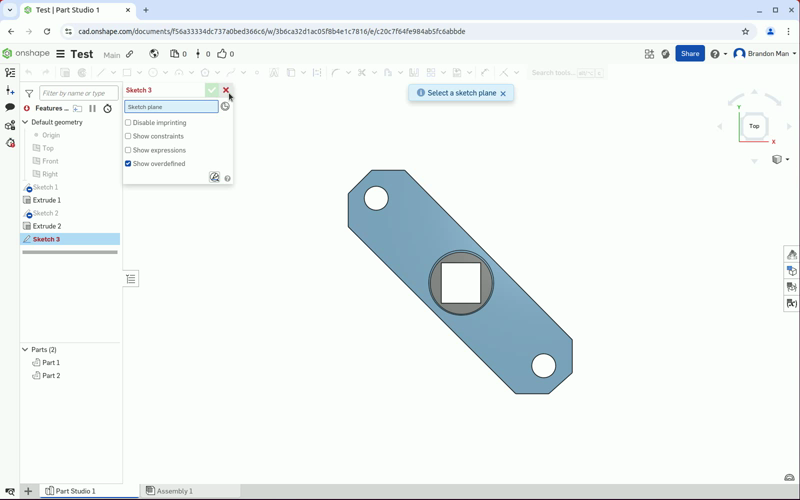
mouse_move(73, 150)
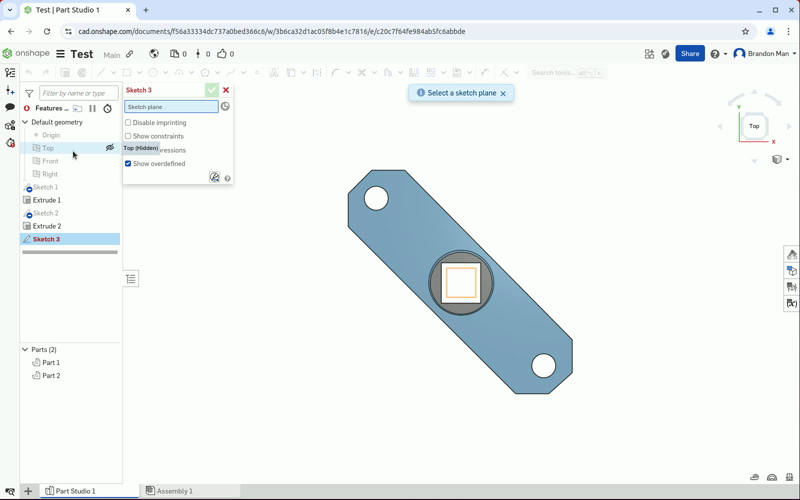
click(73, 150)
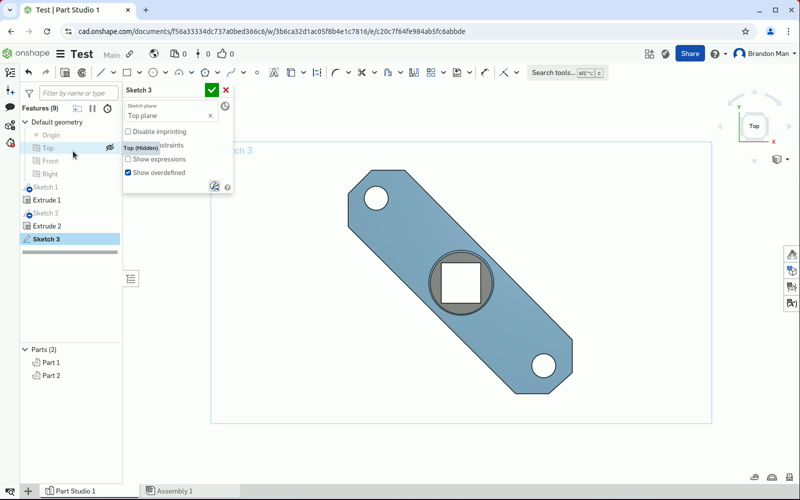
mouse_move(73, 352)
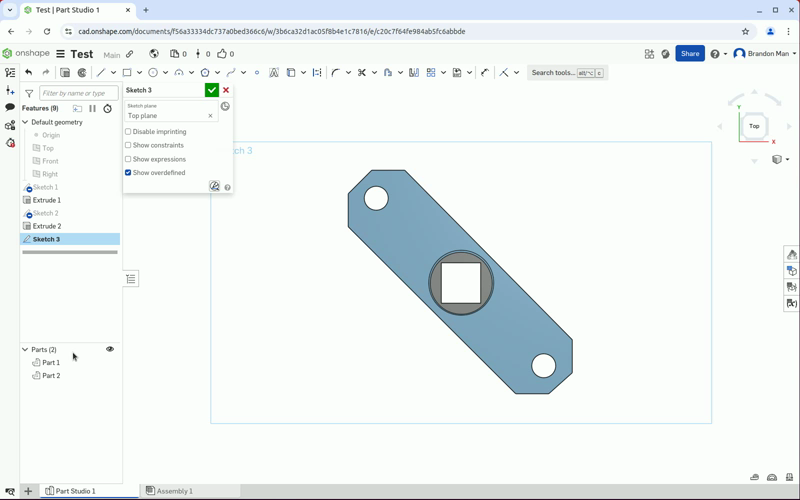
key(y)
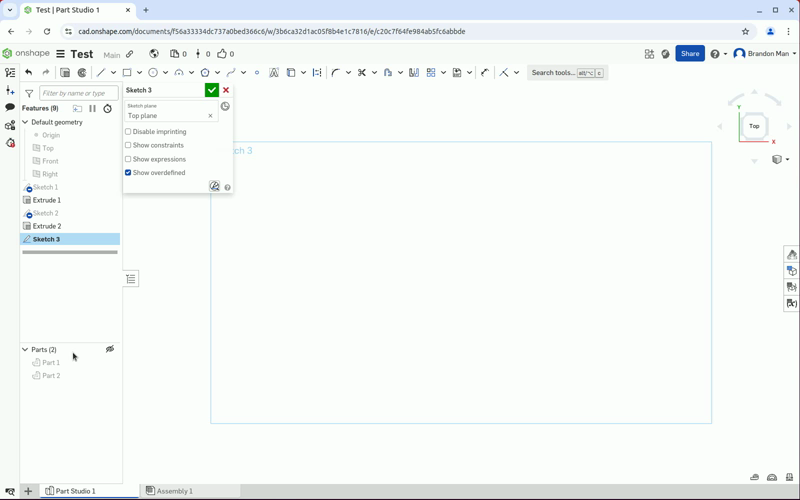
key(c)
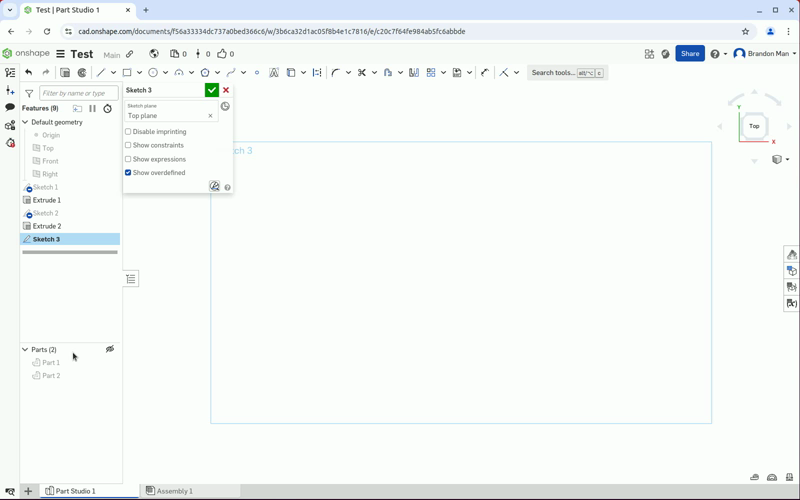
key_down(shift)
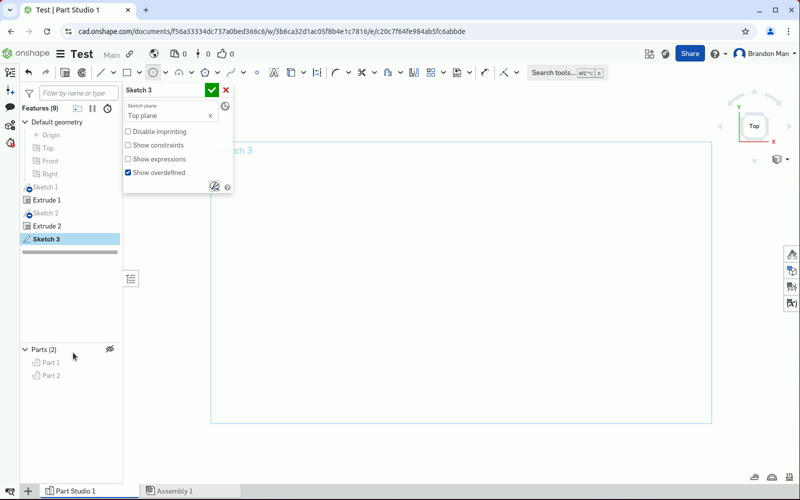
mouse_move(461, 282)
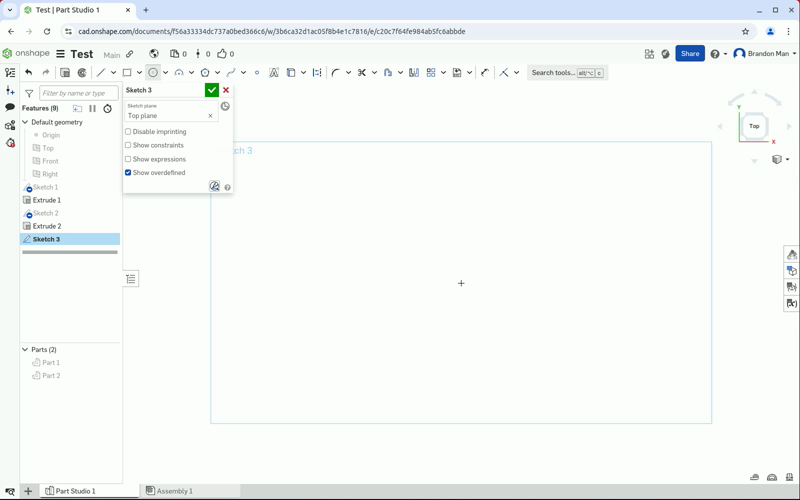
click(461, 282)
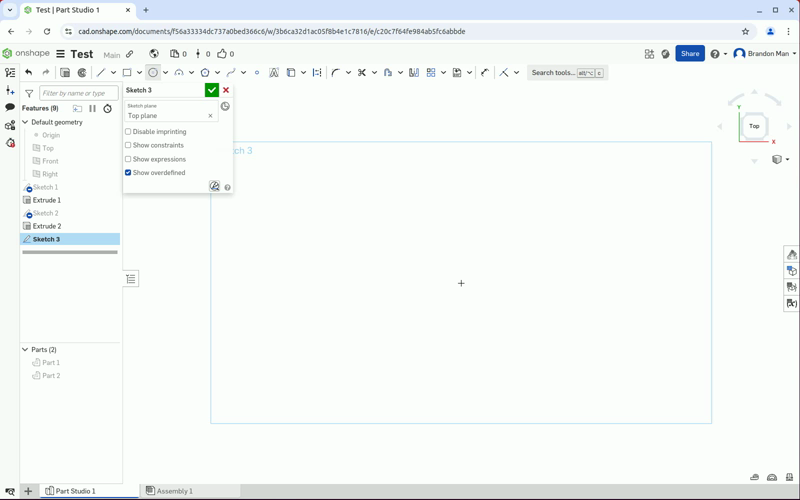
key_up(shift)
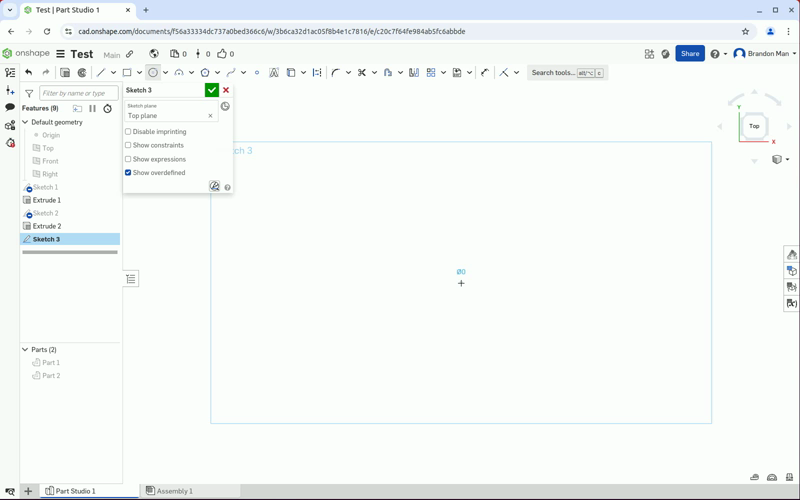
mouse_move(493, 282)
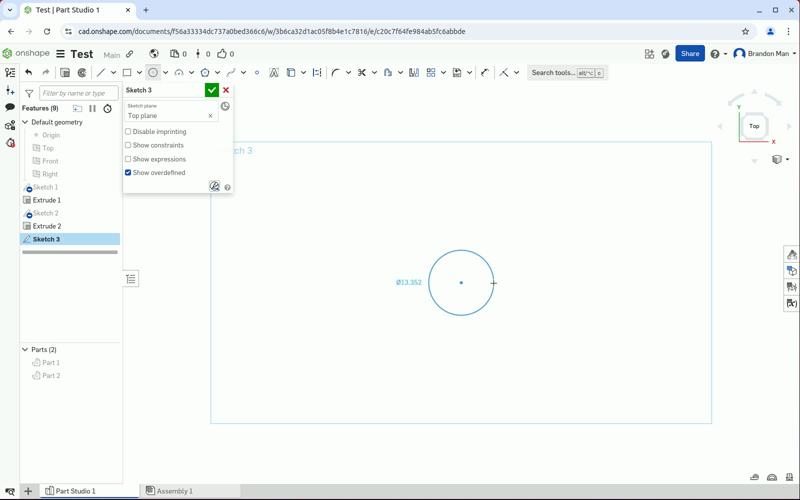
click(493, 282)
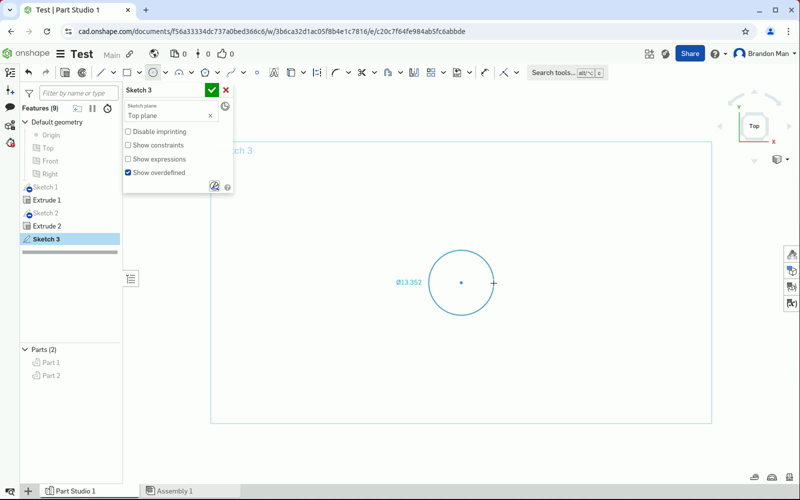
key(esc)
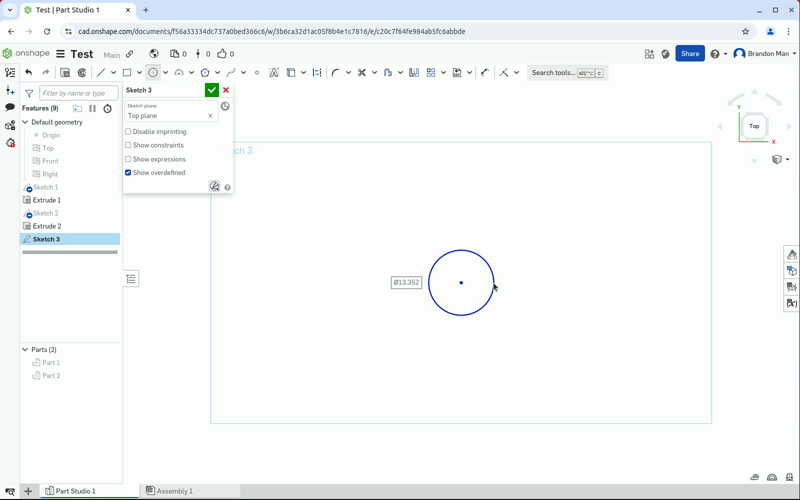
key(l)
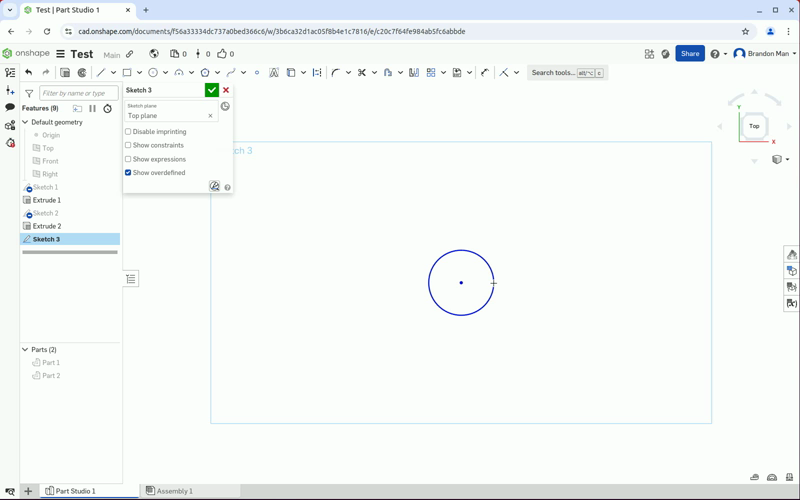
key_down(shift)
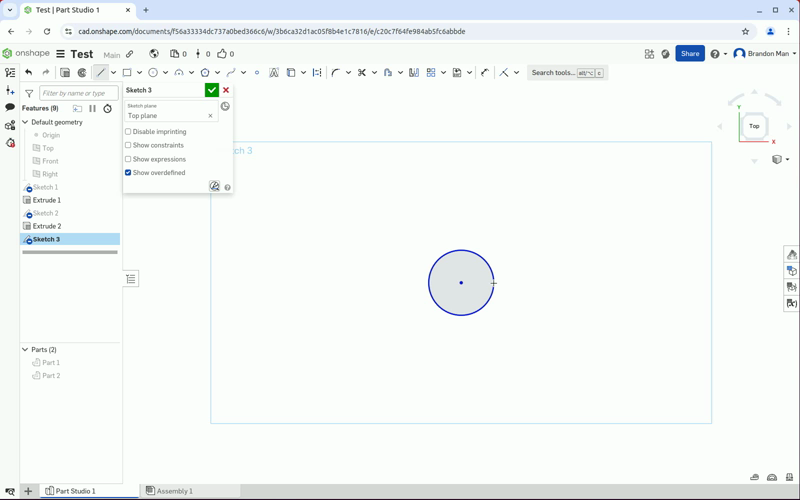
mouse_move(441, 303)
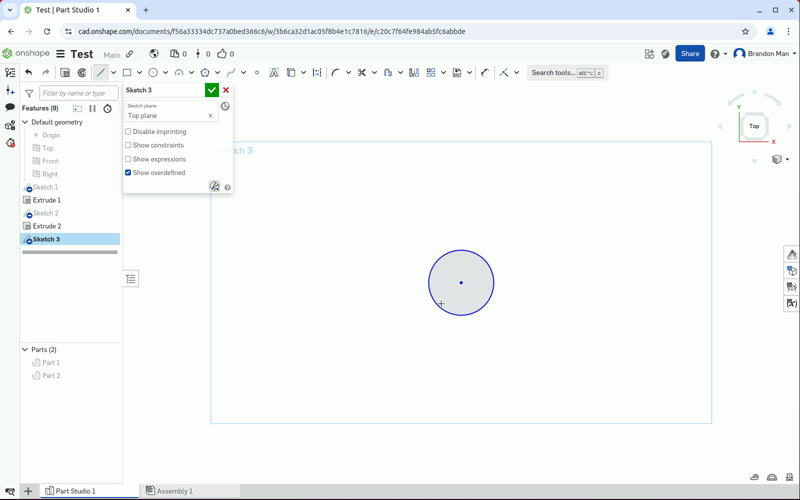
click(441, 303)
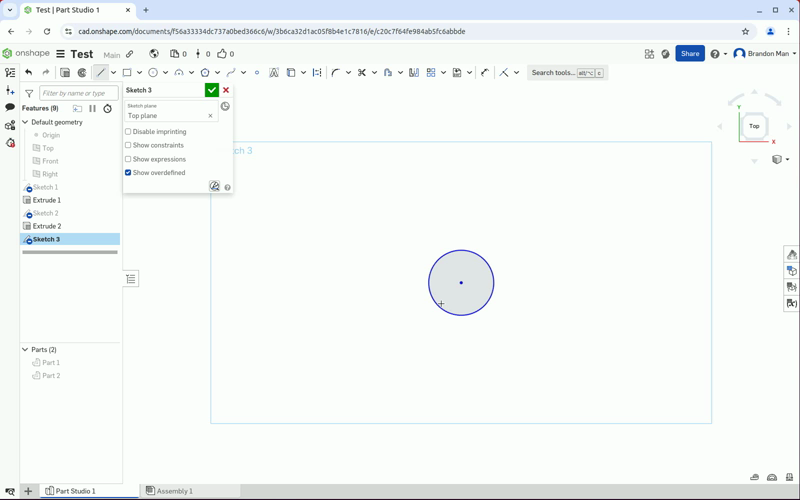
key_up(shift)
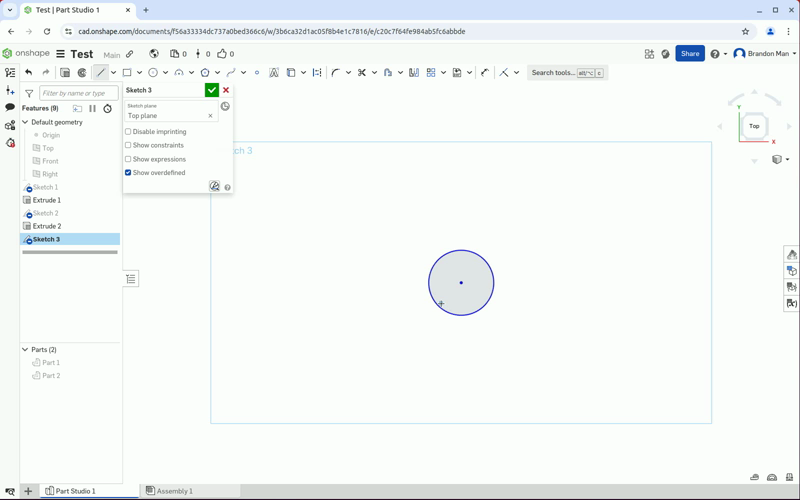
key_down(shift)
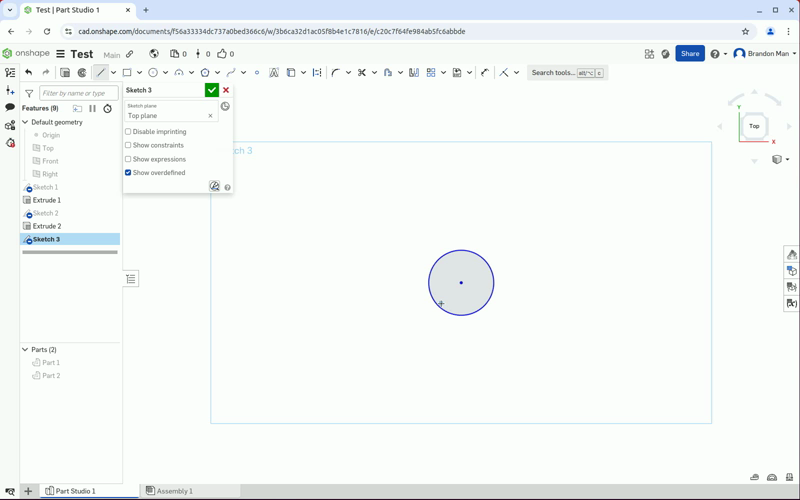
mouse_move(471, 303)
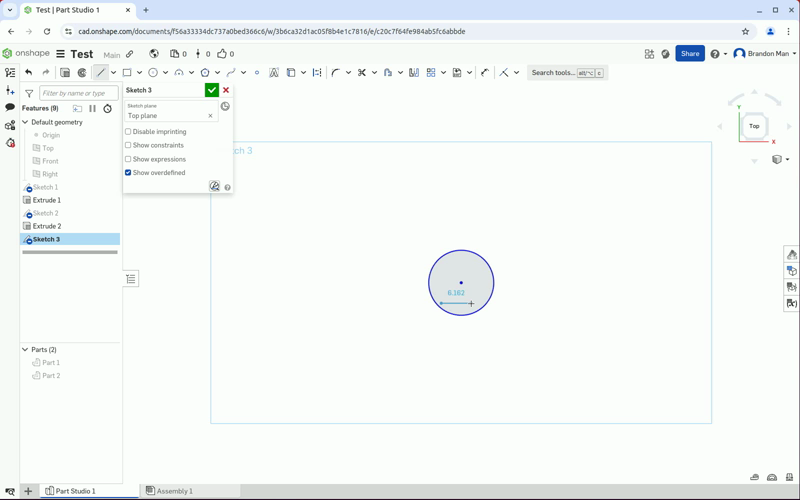
mouse_move(480, 303)
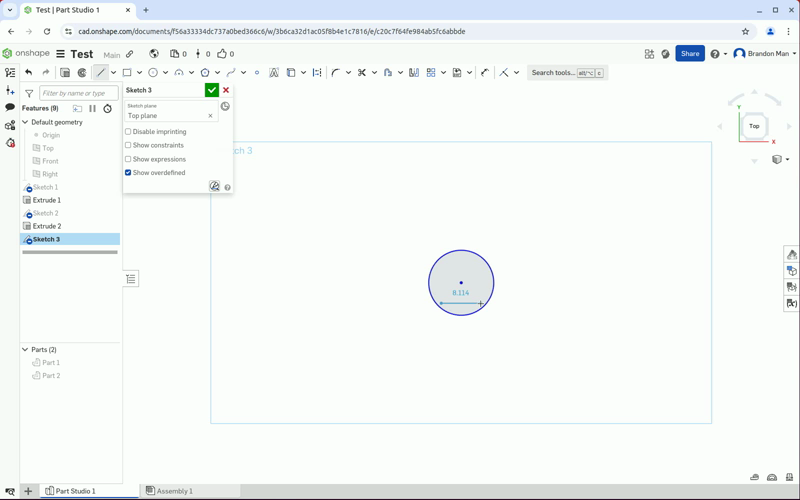
click(480, 303)
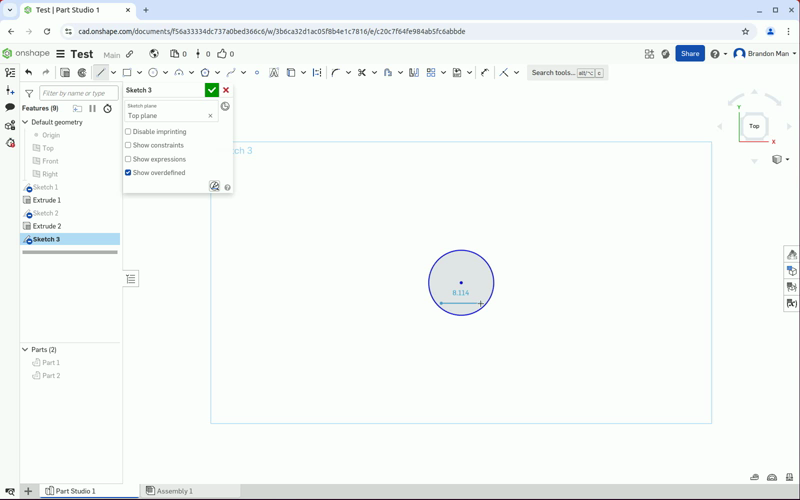
key_up(shift)
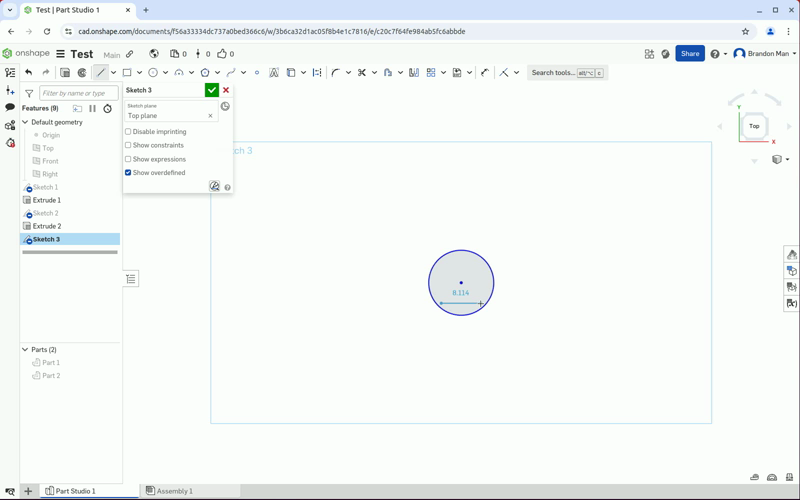
key_down(shift)
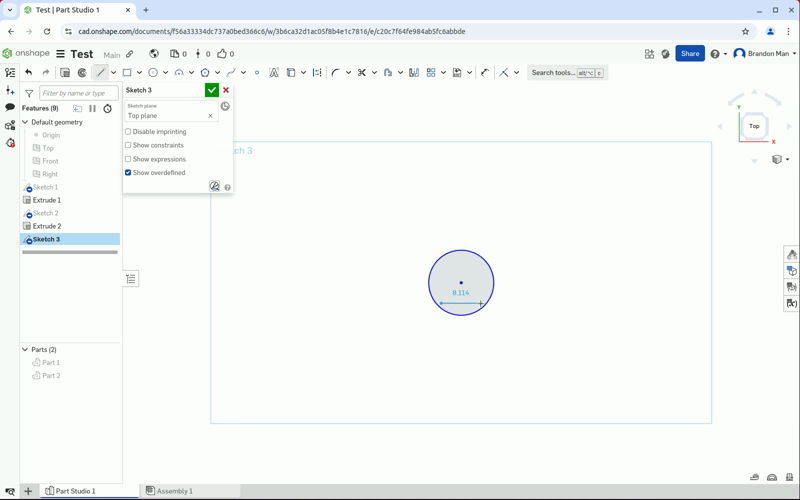
mouse_move(510, 303)
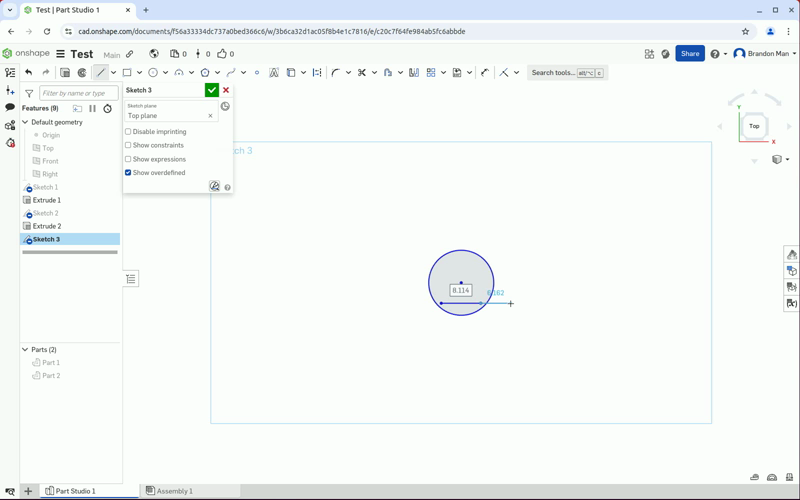
mouse_move(480, 262)
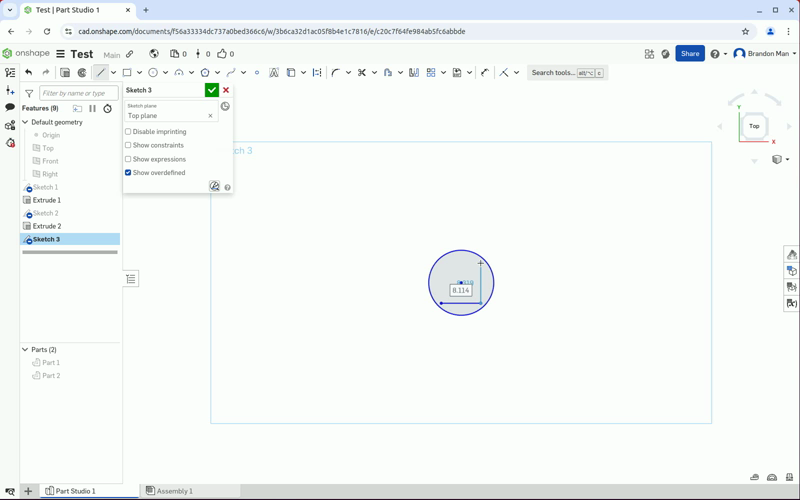
click(480, 262)
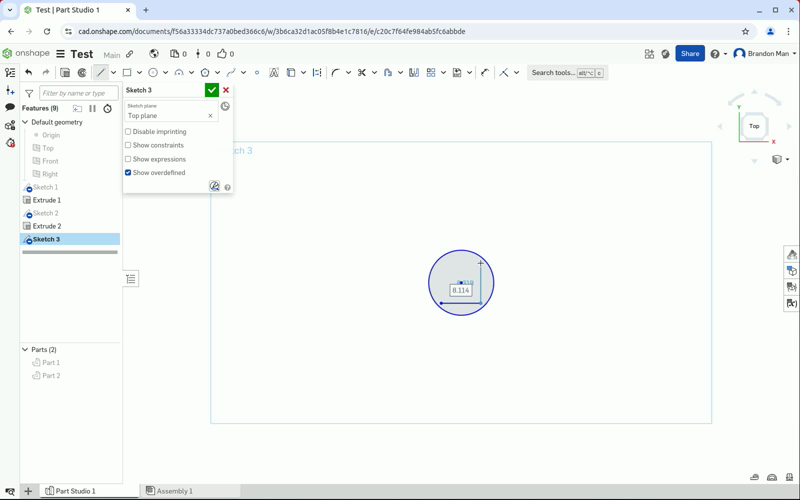
key_up(shift)
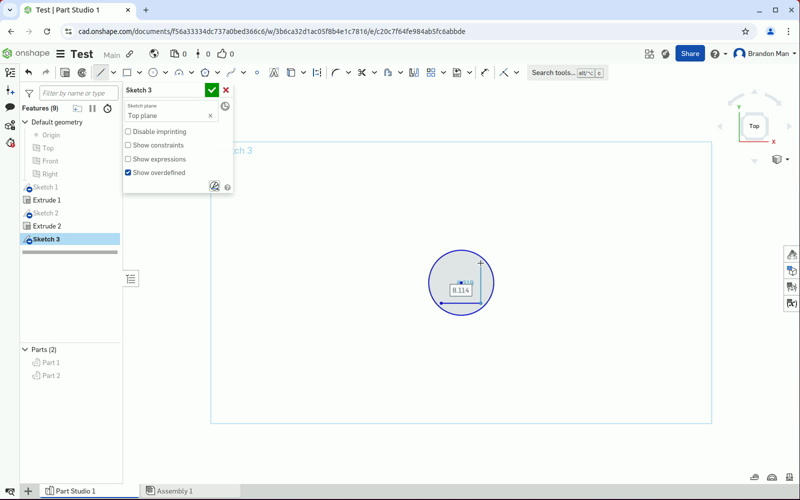
key_down(shift)
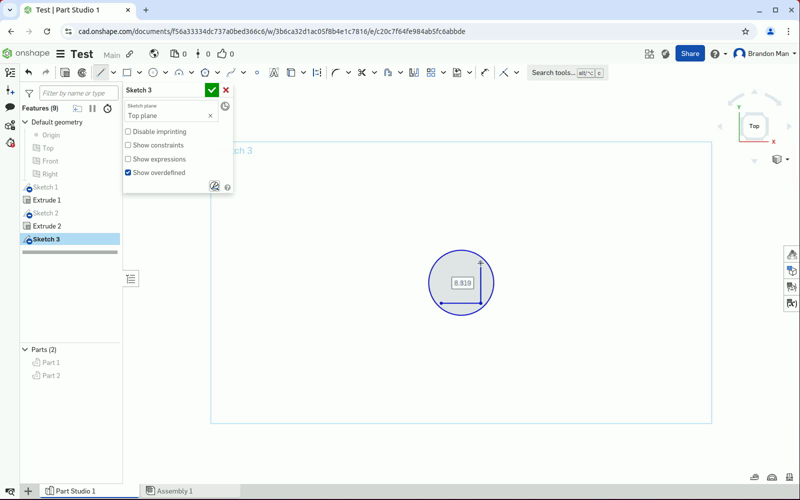
mouse_move(510, 262)
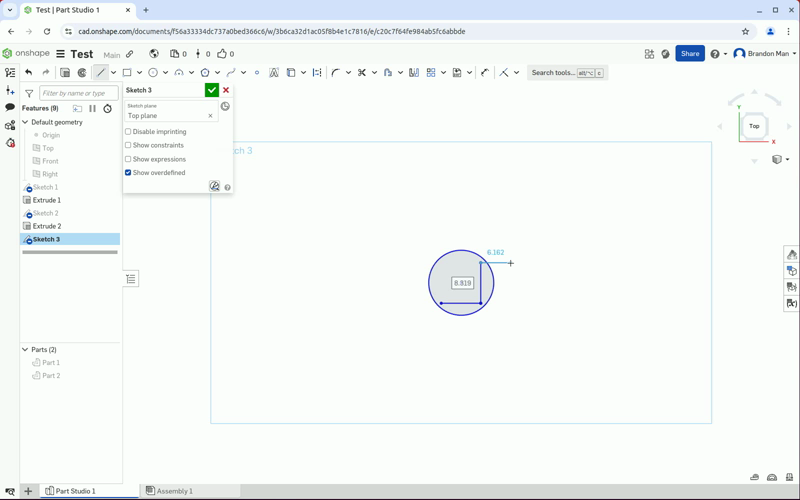
mouse_move(441, 262)
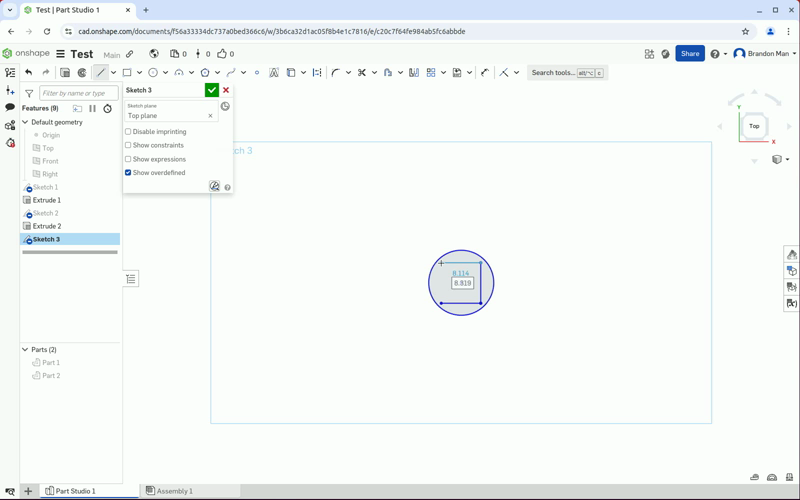
click(441, 262)
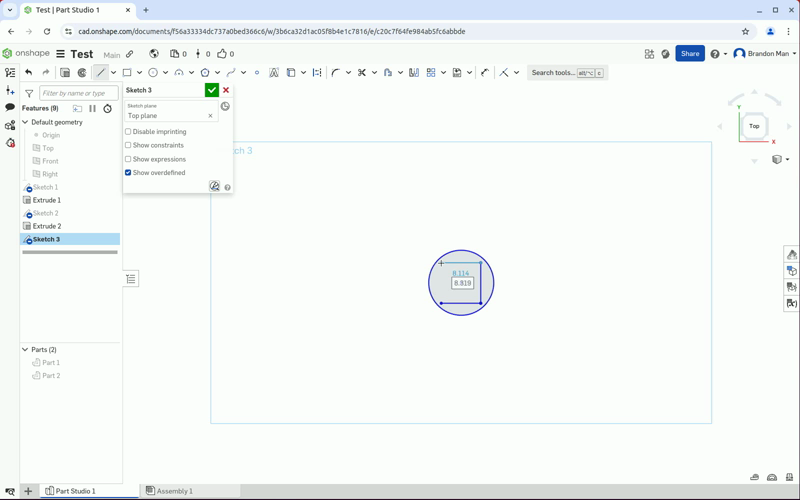
key_up(shift)
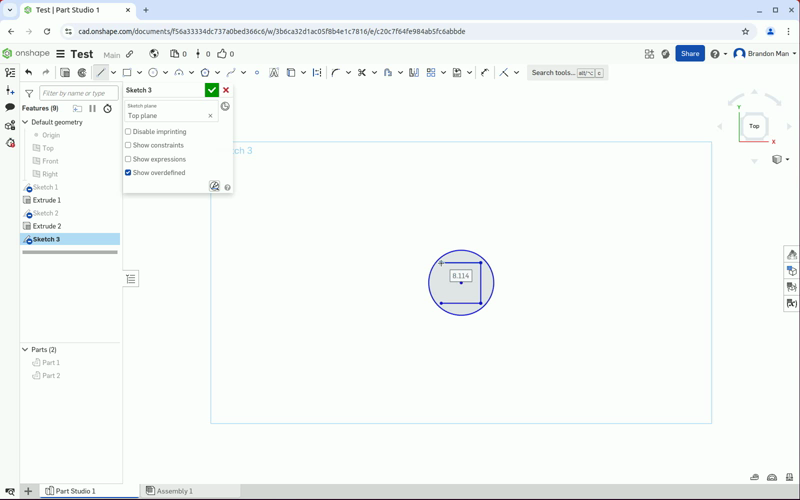
mouse_move(471, 262)
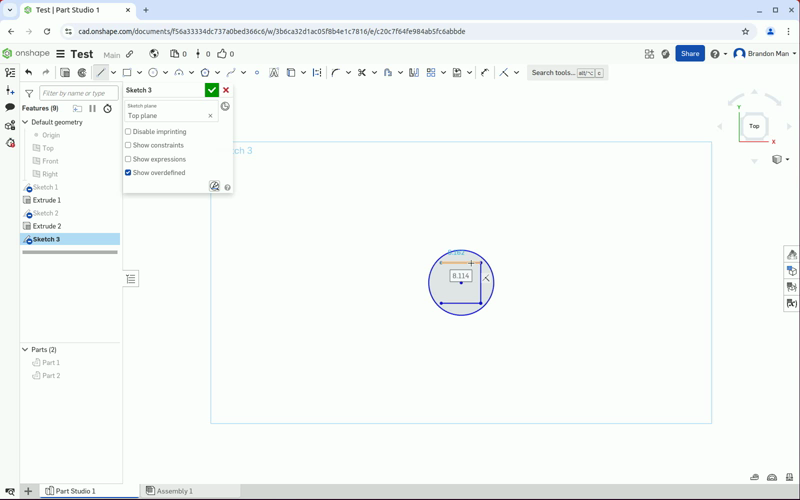
key_down(shift)
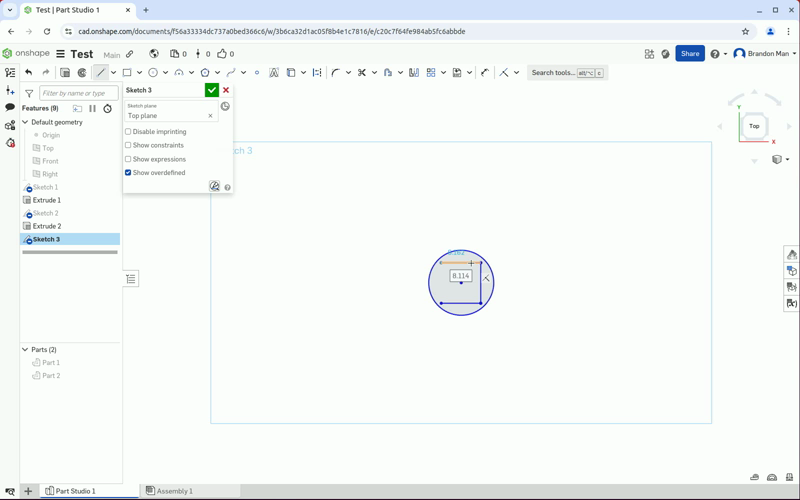
mouse_move(441, 303)
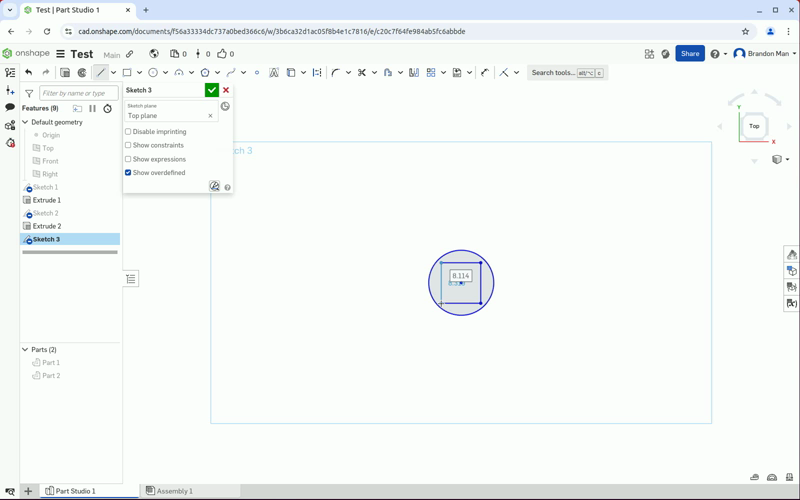
key_up(shift)
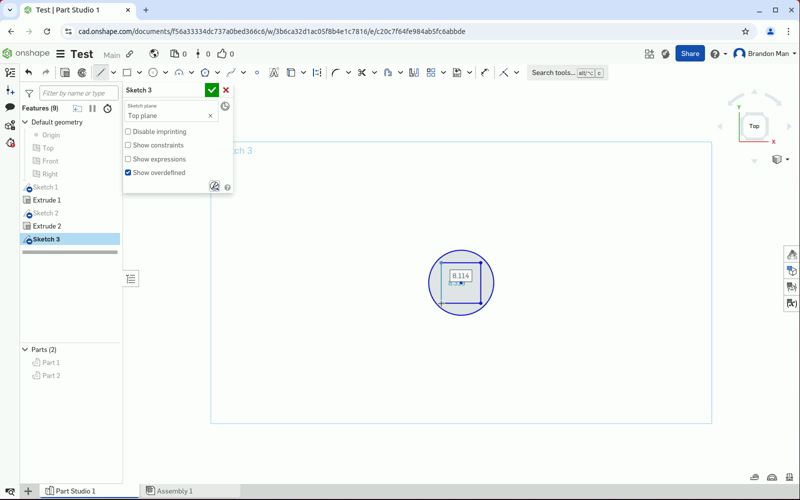
click(441, 303)
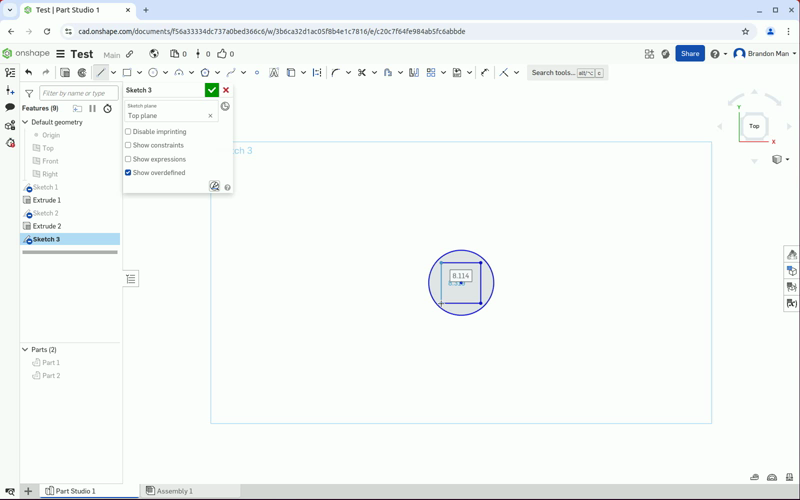
key(esc)
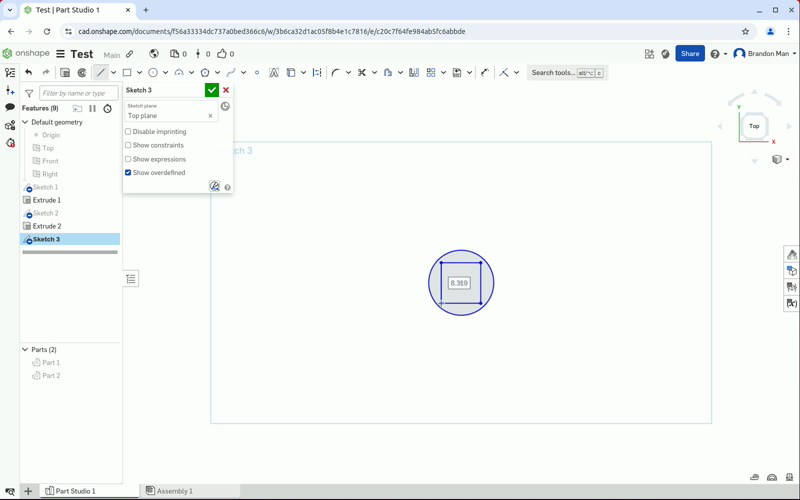
mouse_move(486, 274)
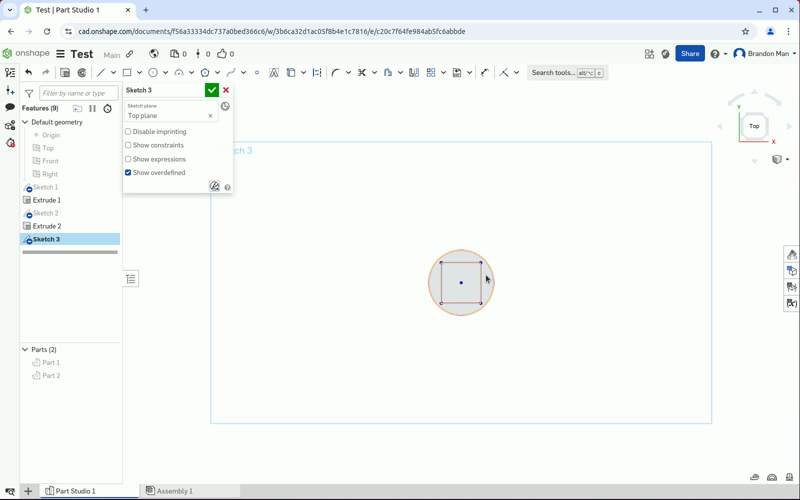
scroll(6)
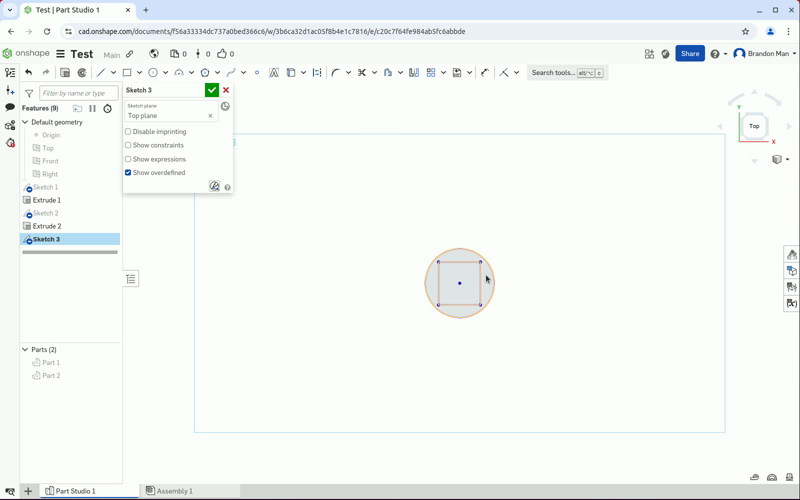
scroll(6)
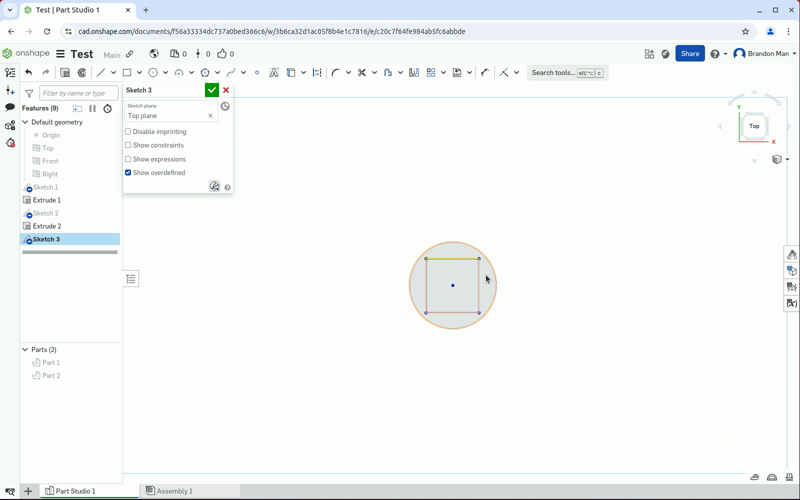
scroll(6)
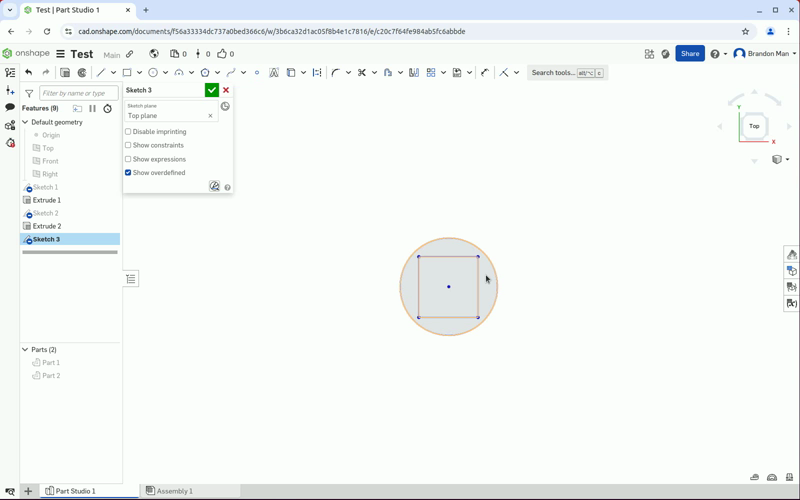
scroll(6)
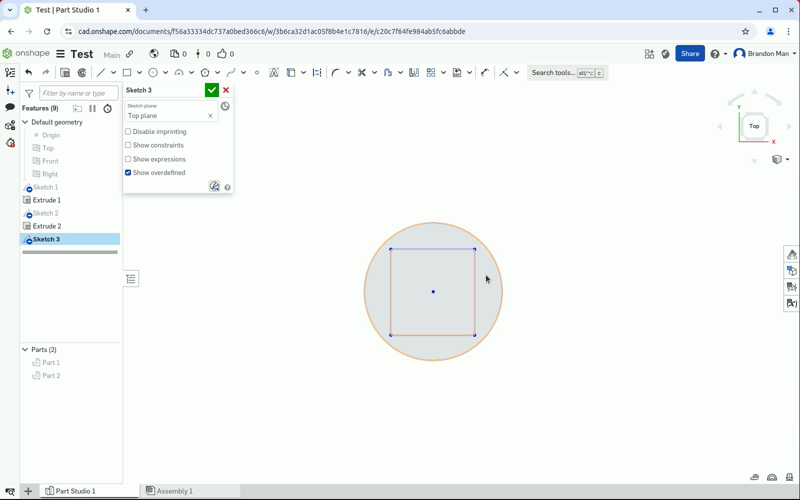
scroll(6)
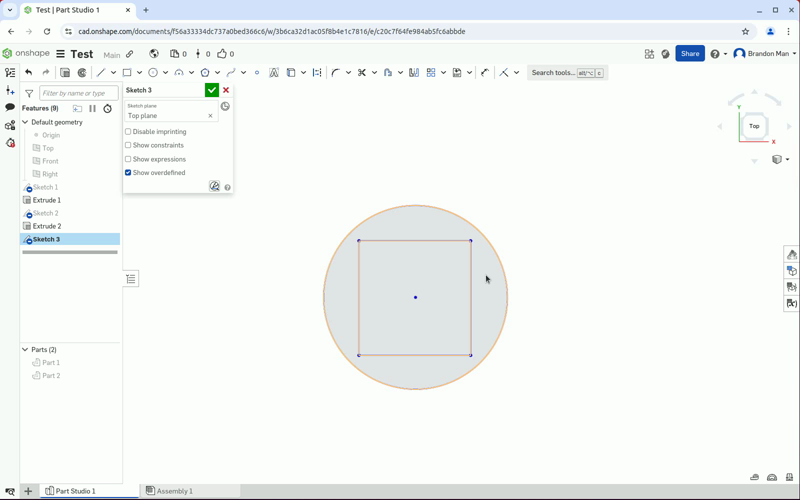
scroll(6)
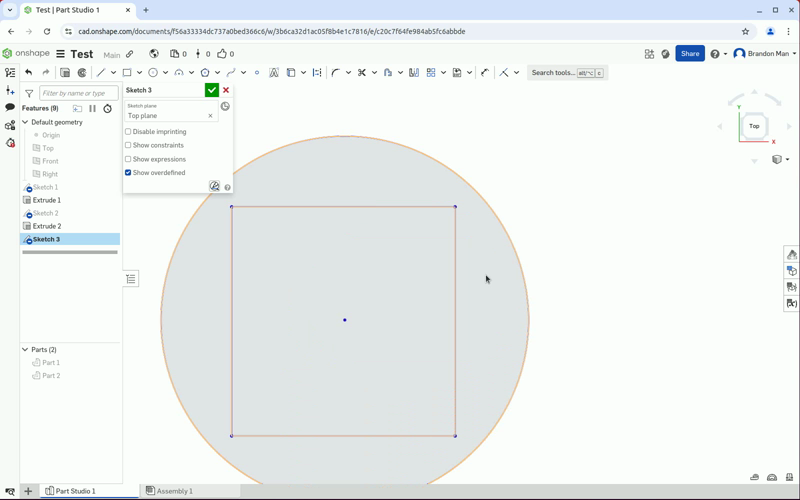
scroll(6)
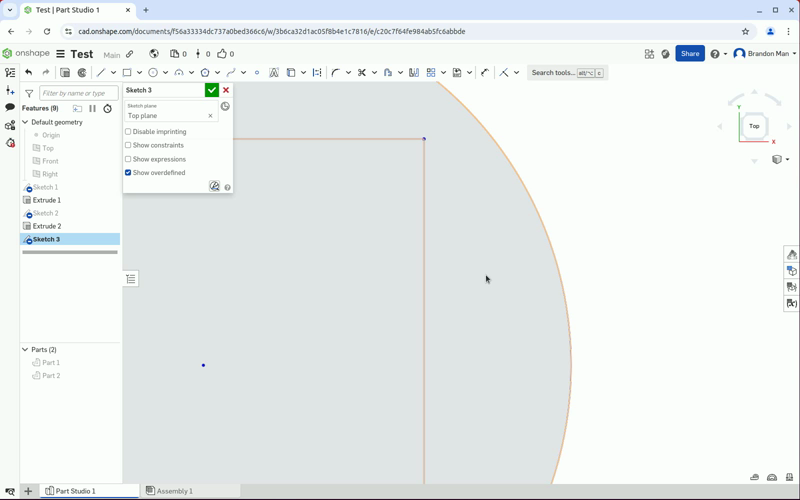
click(486, 274)
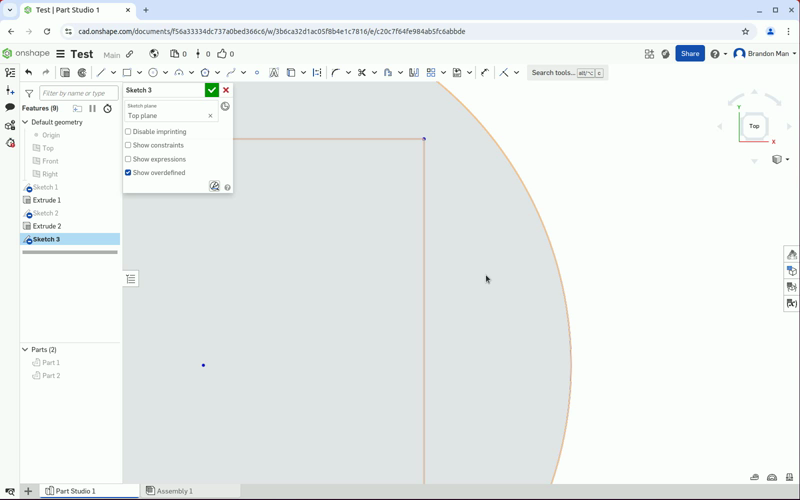
scroll(-6)
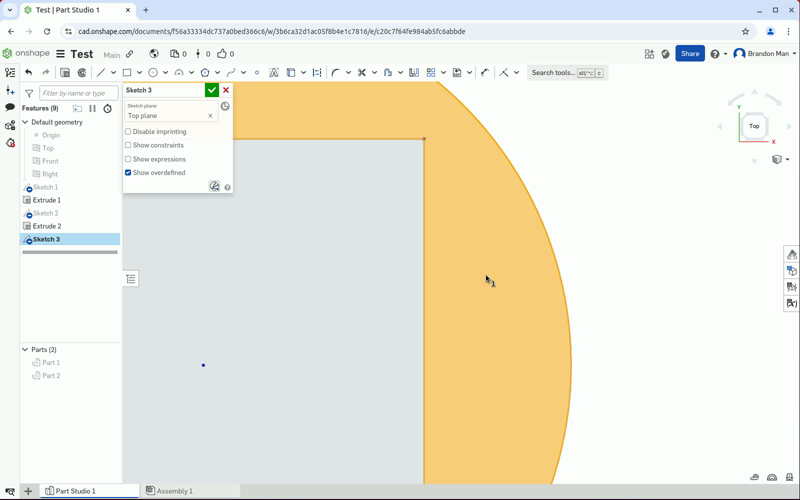
scroll(-6)
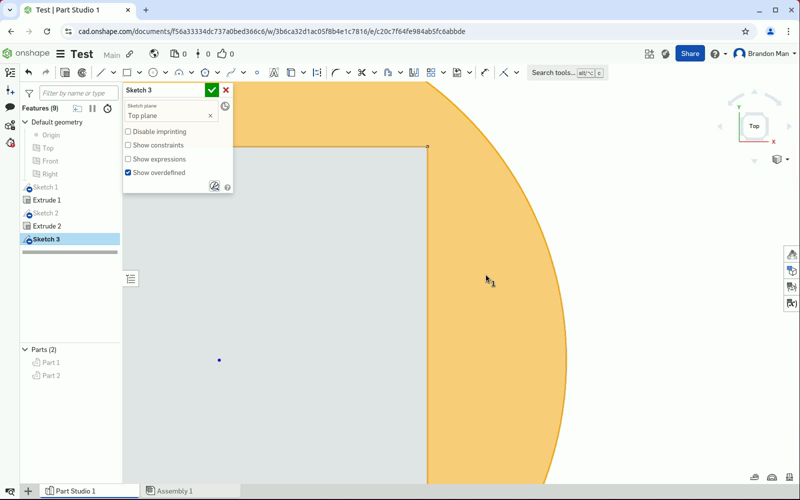
scroll(-6)
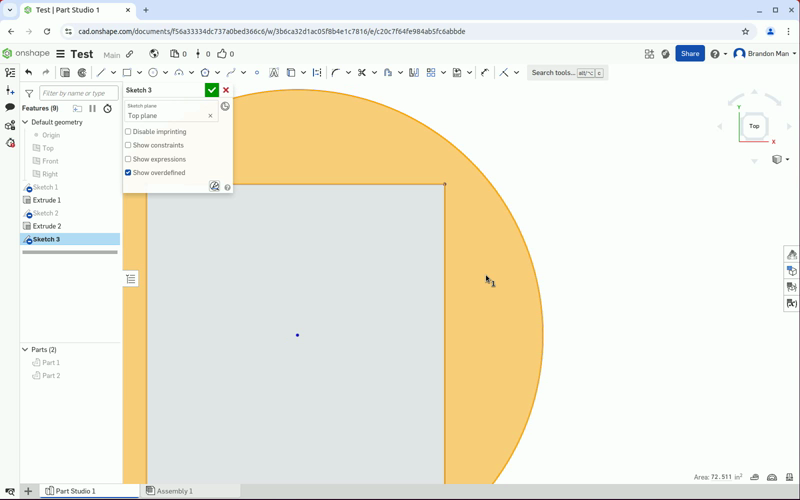
scroll(-6)
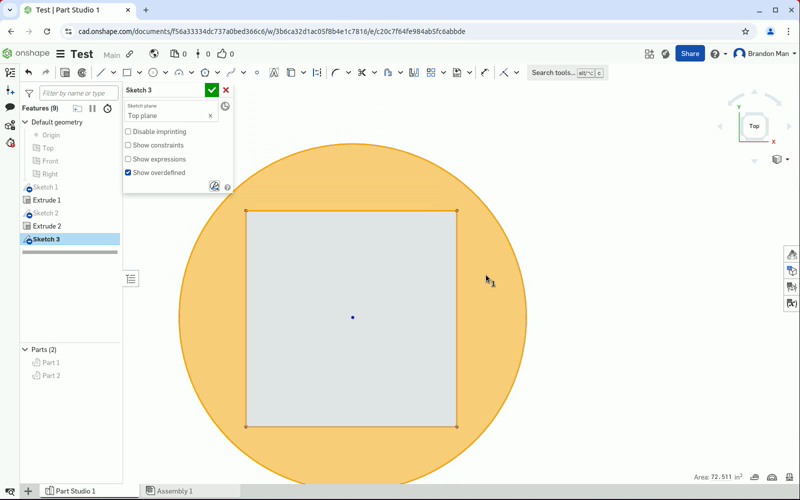
scroll(-6)
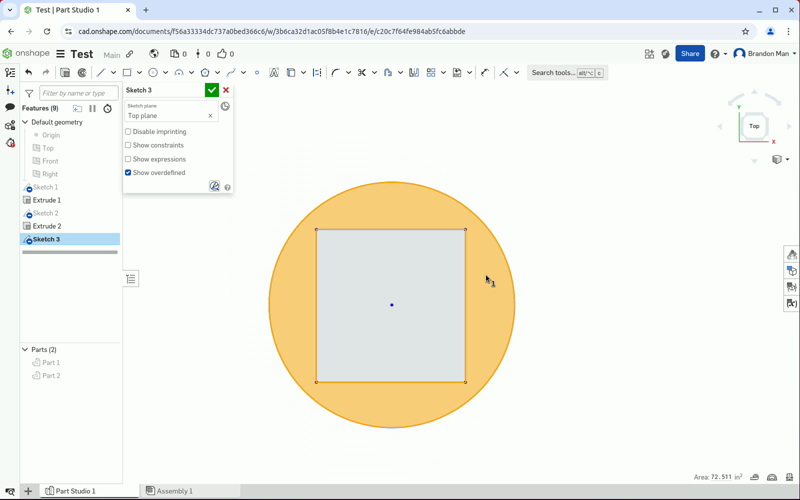
scroll(-6)
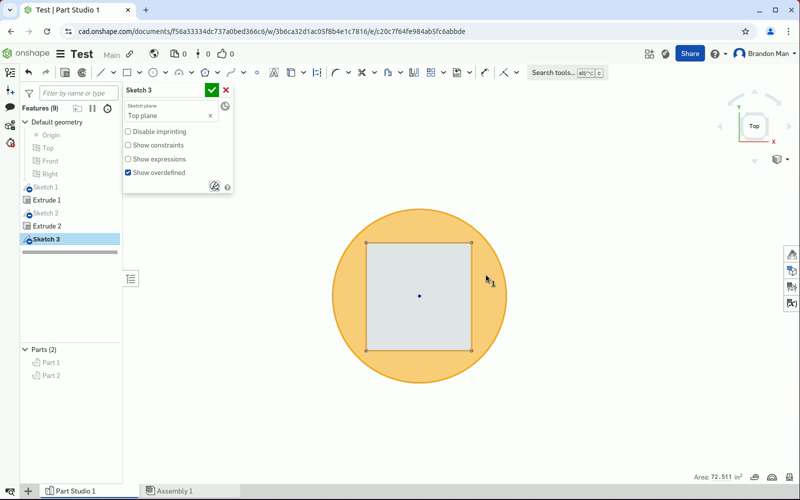
scroll(-6)
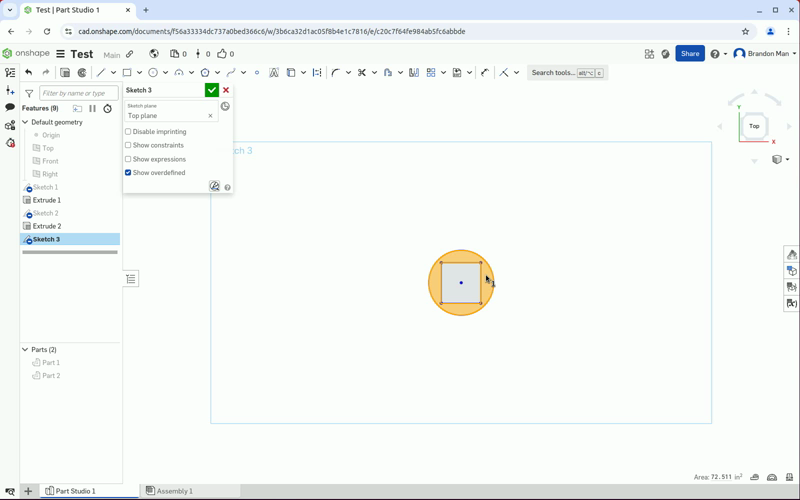
mouse_move(73, 352)
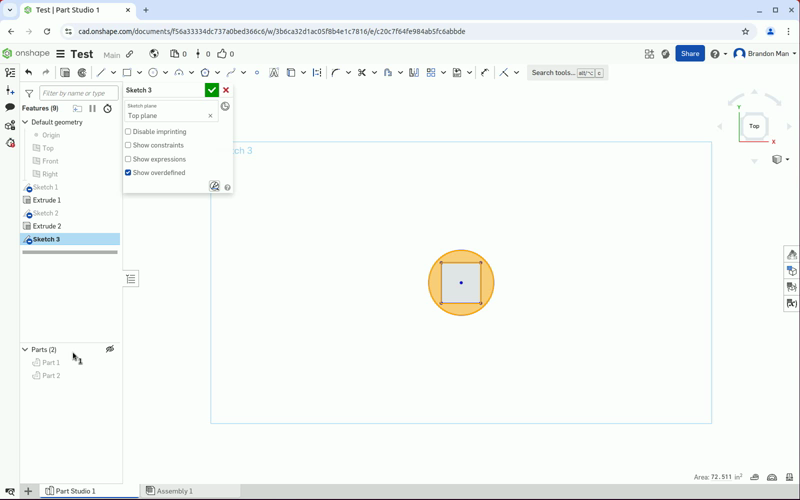
key(shift+y)
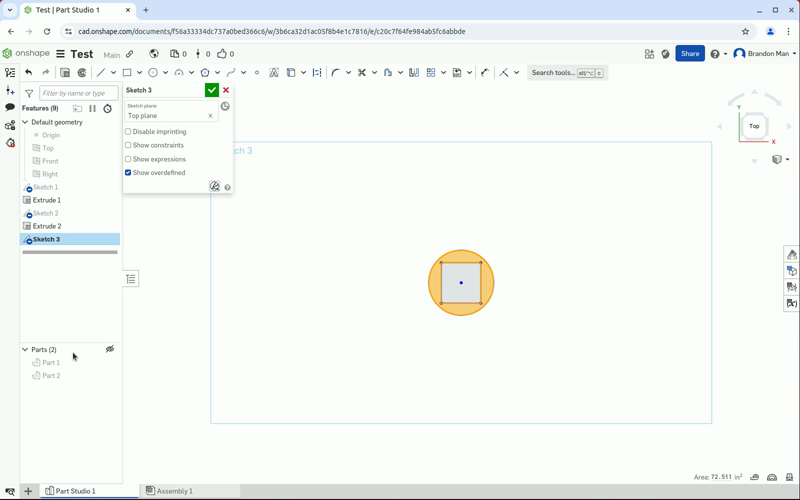
key(shift+e)
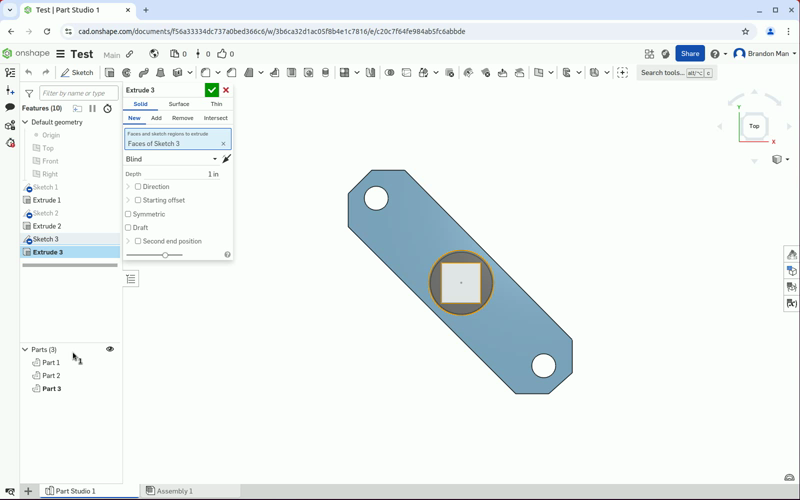
mouse_move(143, 106)
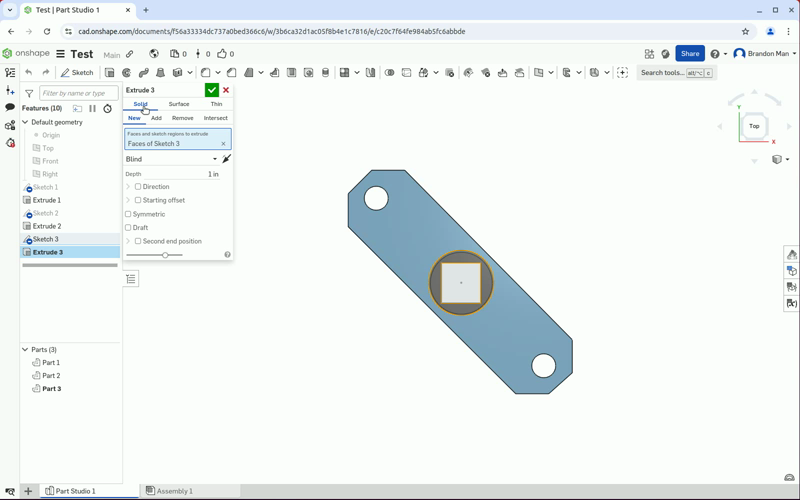
click(143, 106)
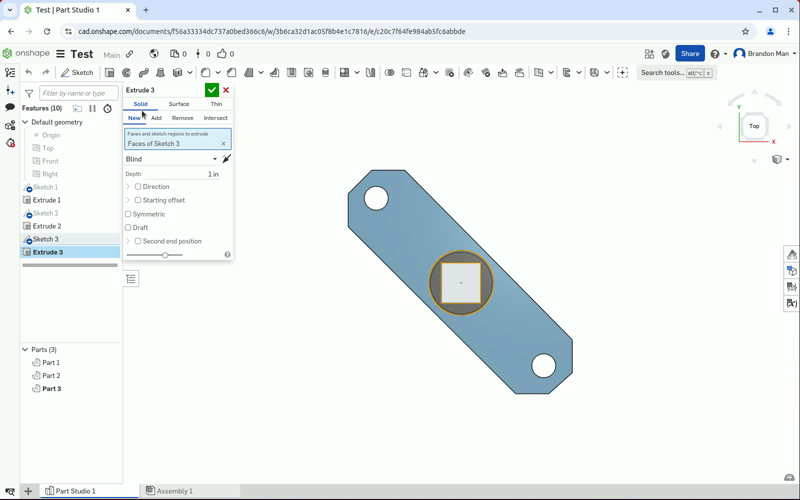
mouse_move(137, 120)
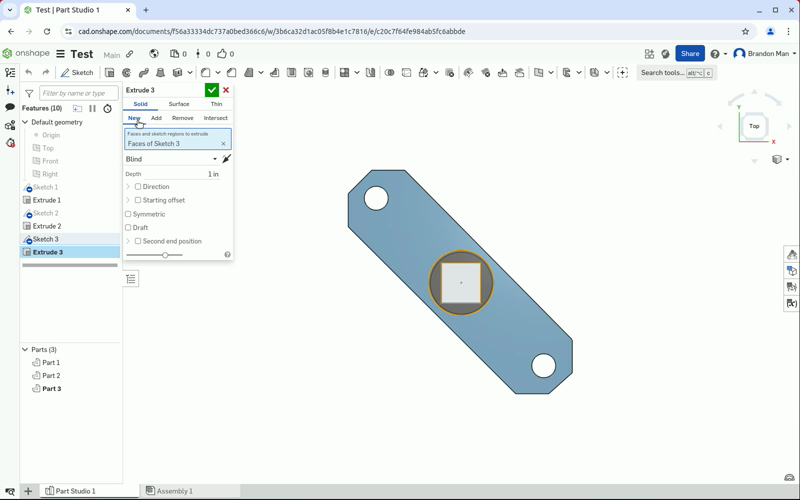
click(137, 120)
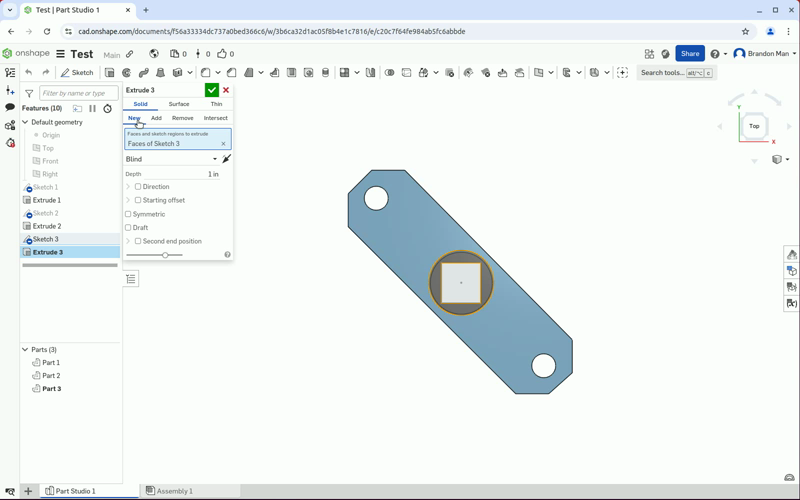
key(tab, 4)
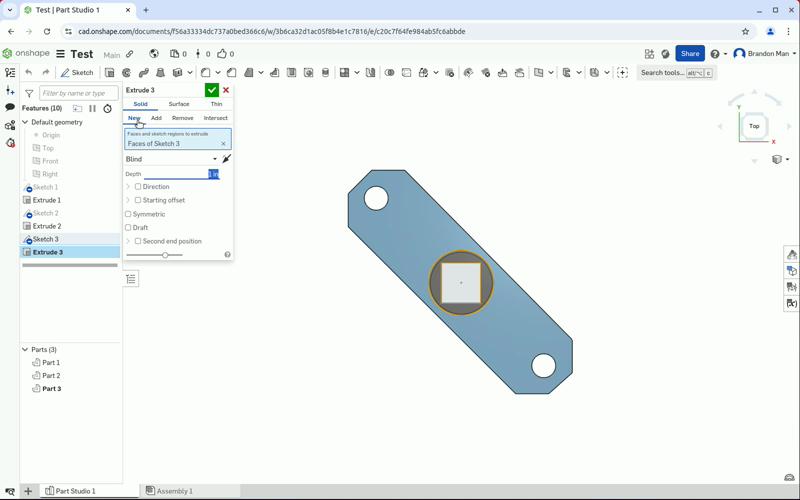
text(17.09)
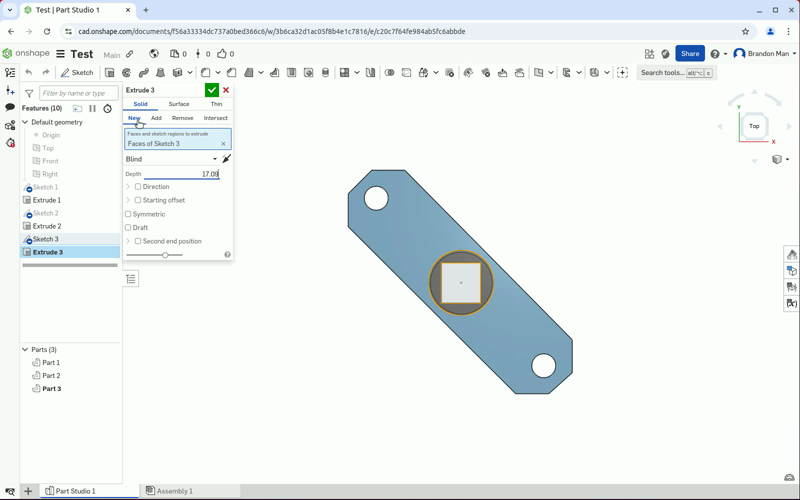
key(enter)
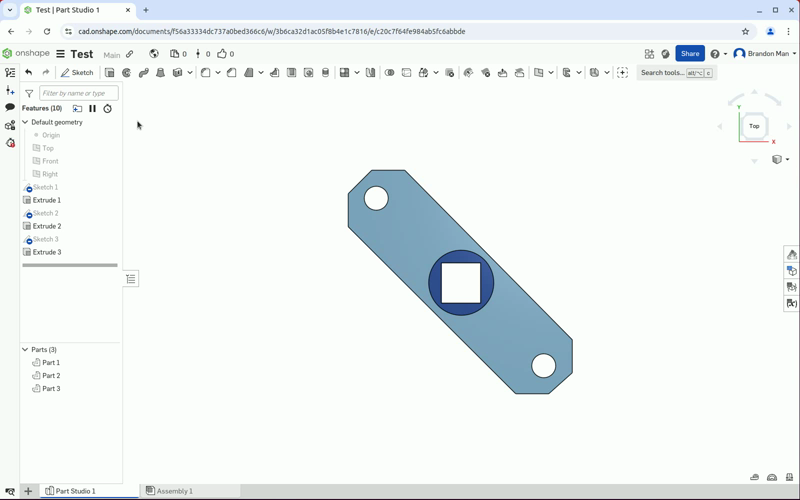
key(shift+h)
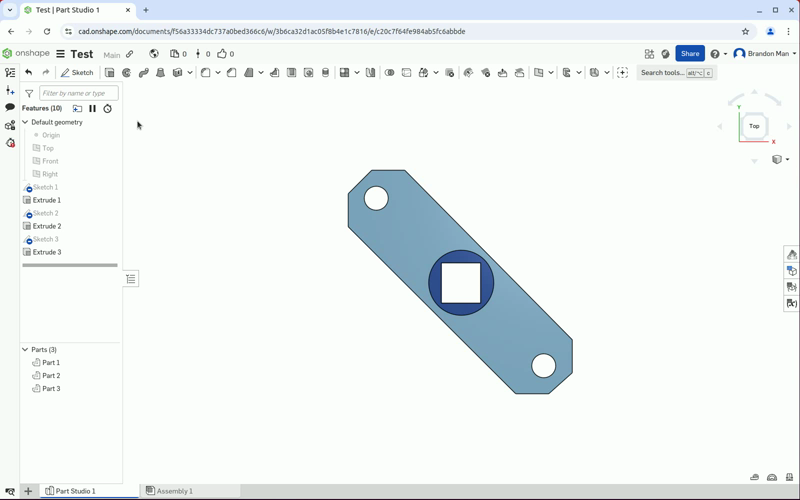
key(shift+h)
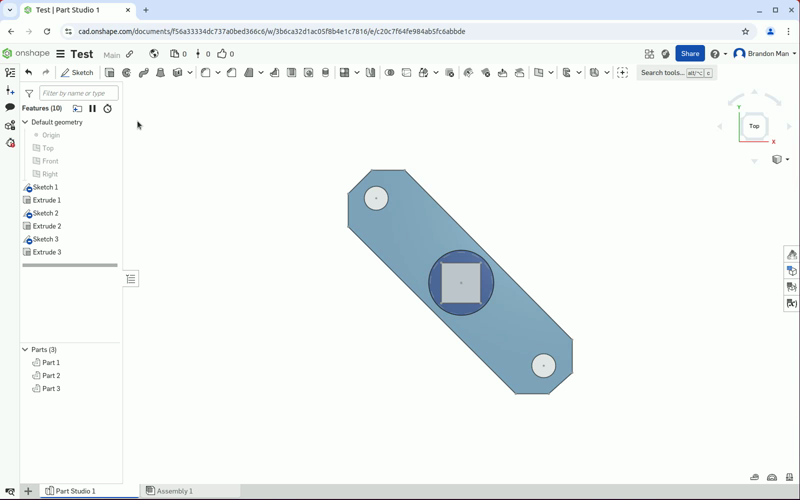
key(shift+7)
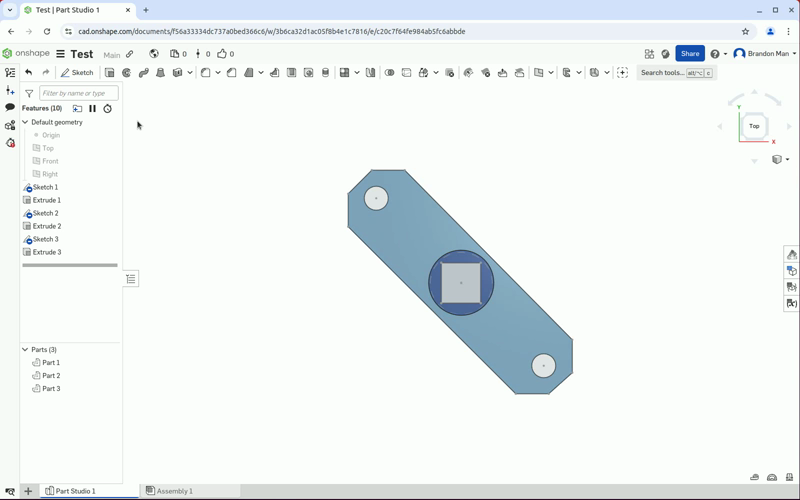
key(up, 3)
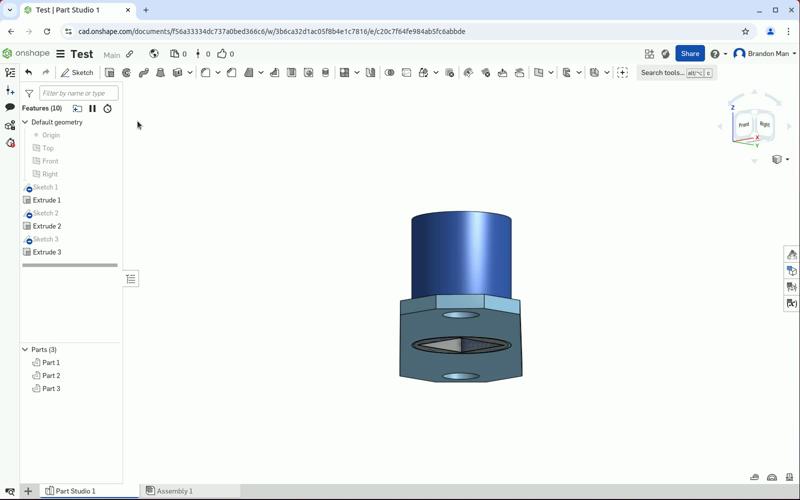
key(left, 3)
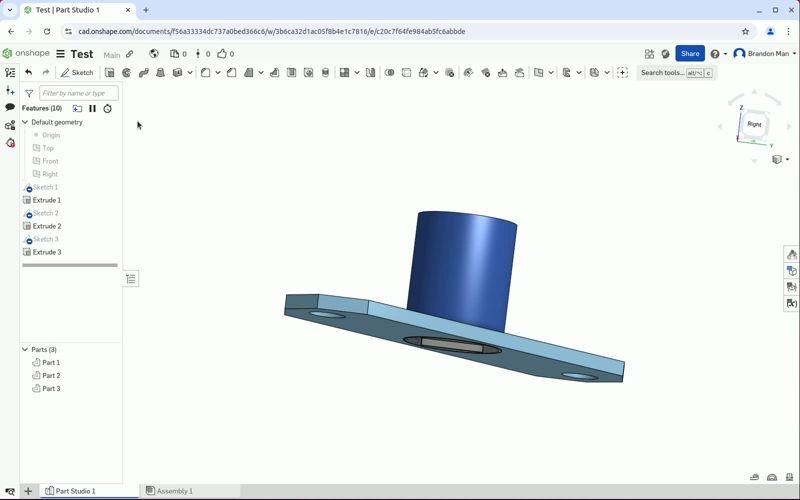
key(right, 3)
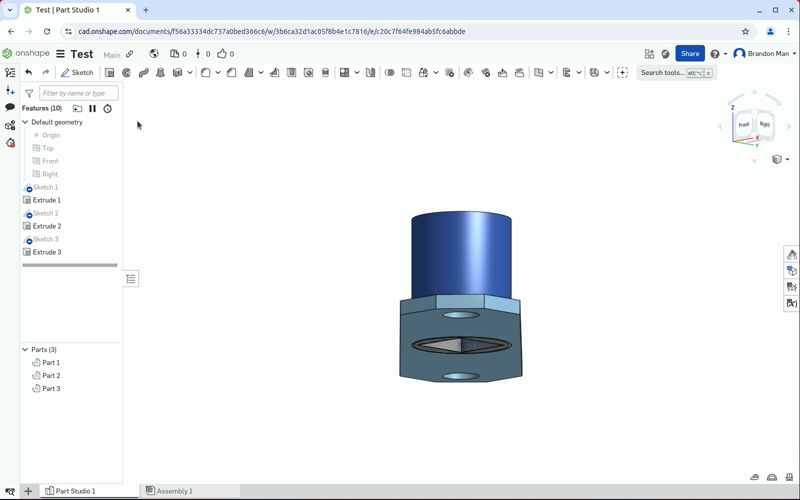
key(down, 3)
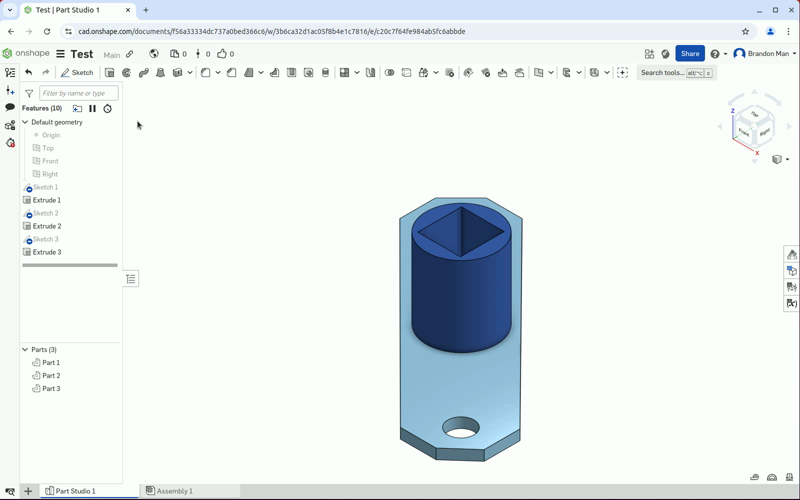
mouse_move(73, 189)
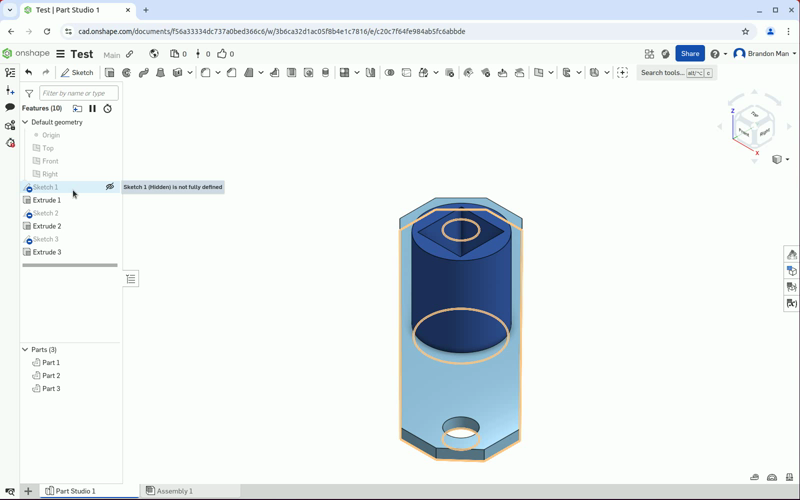
click(73, 189)